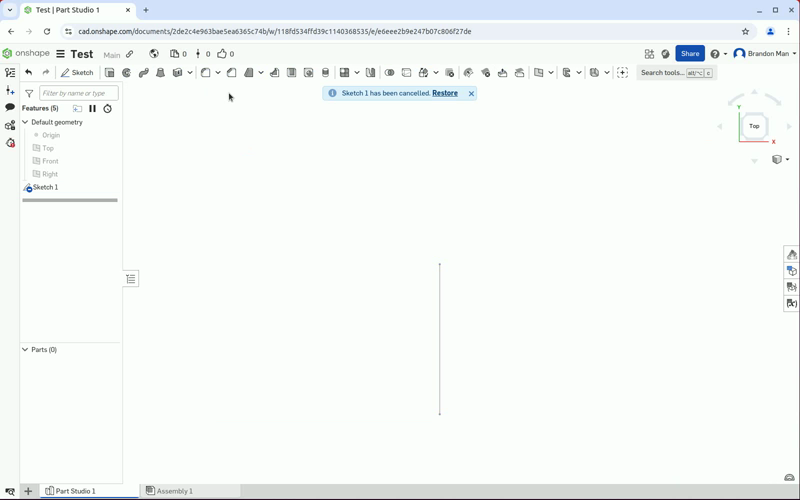
key(shift+h)
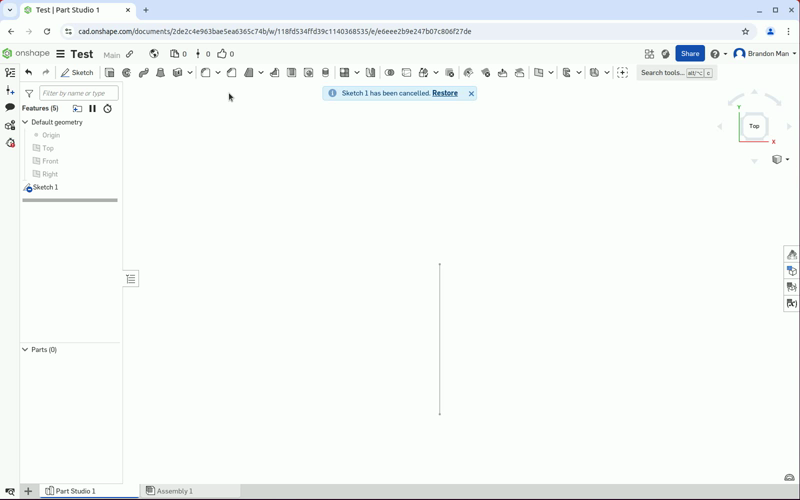
key(shift+s)
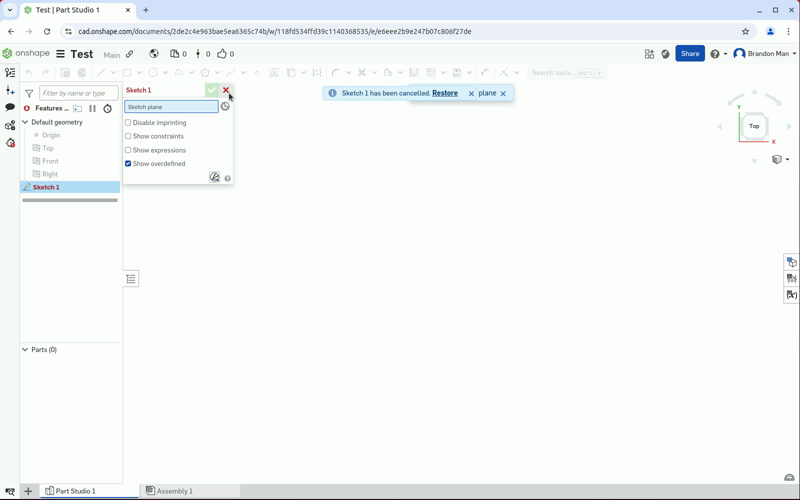
mouse_move(73, 150)
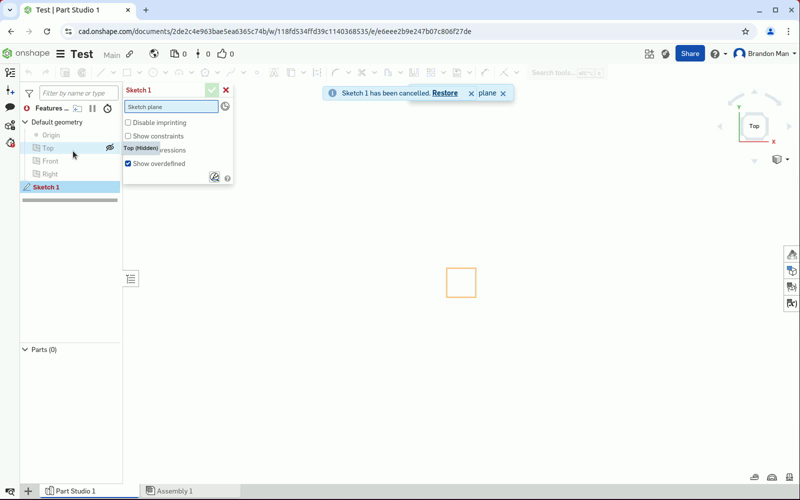
click(73, 150)
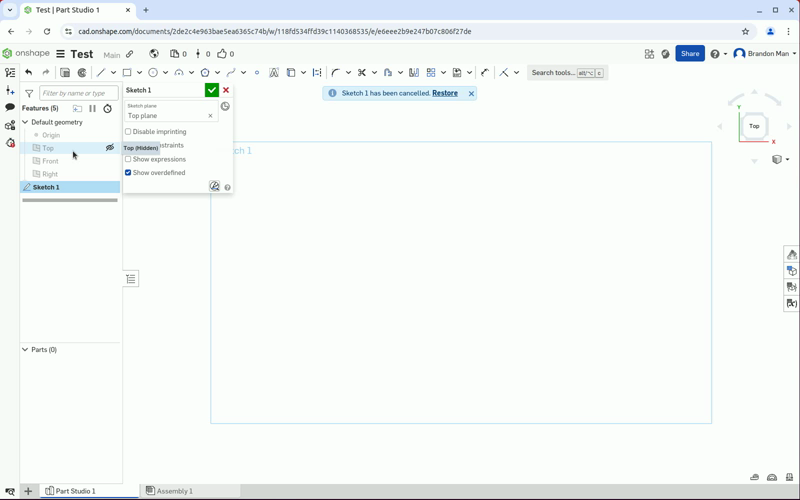
mouse_move(73, 352)
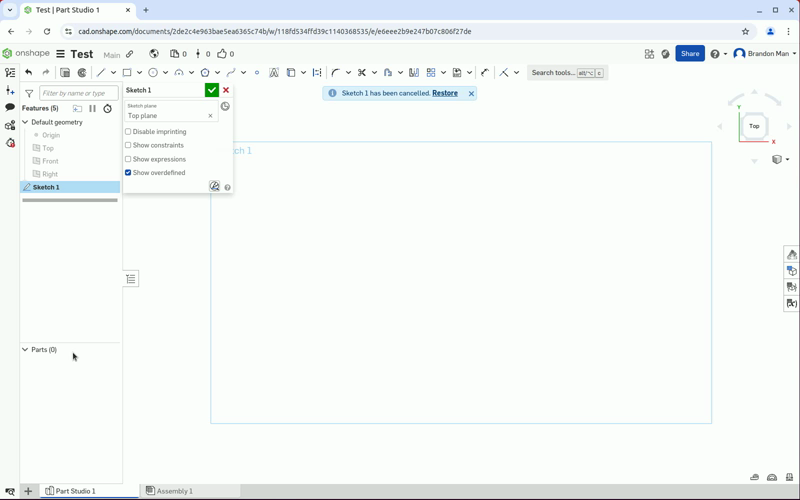
key(y)
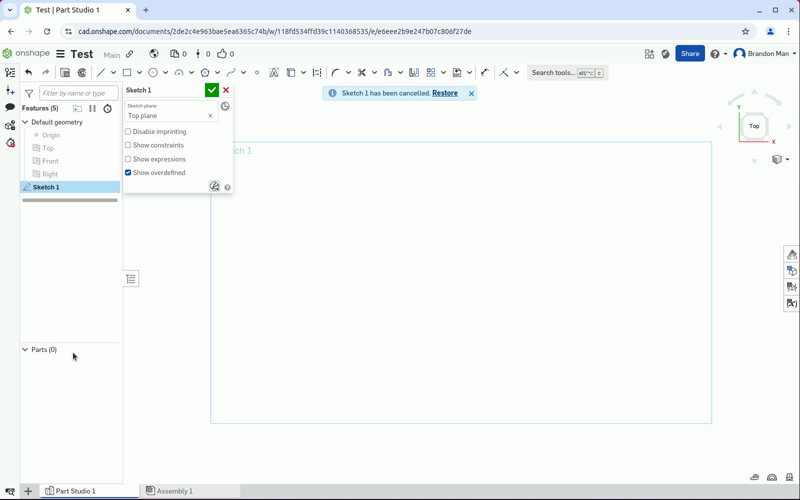
key(l)
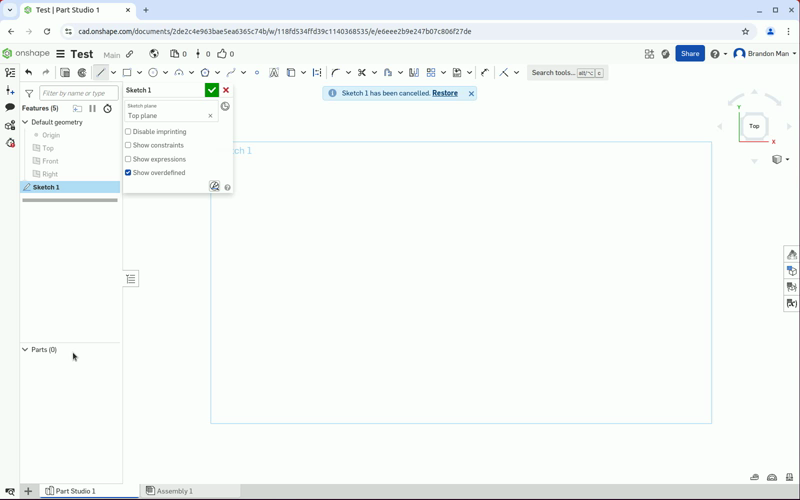
key_down(shift)
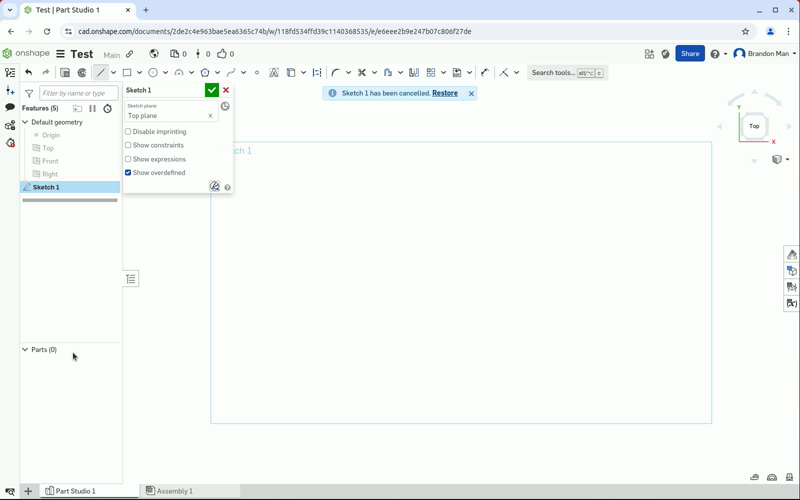
mouse_move(414, 301)
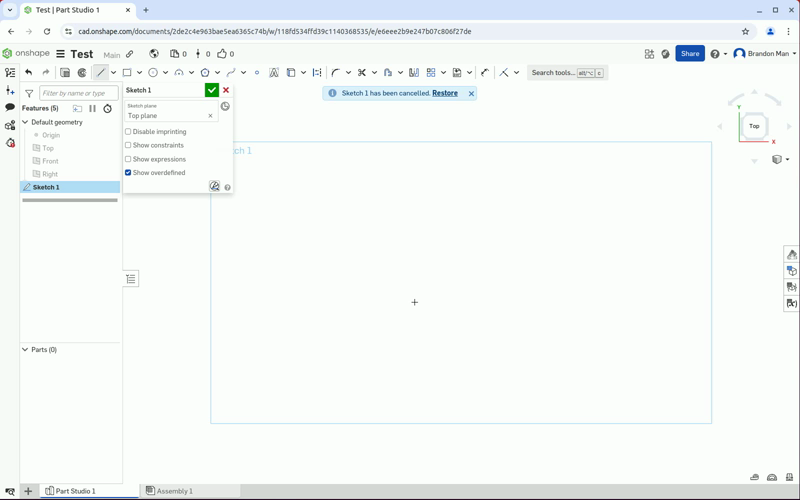
click(414, 301)
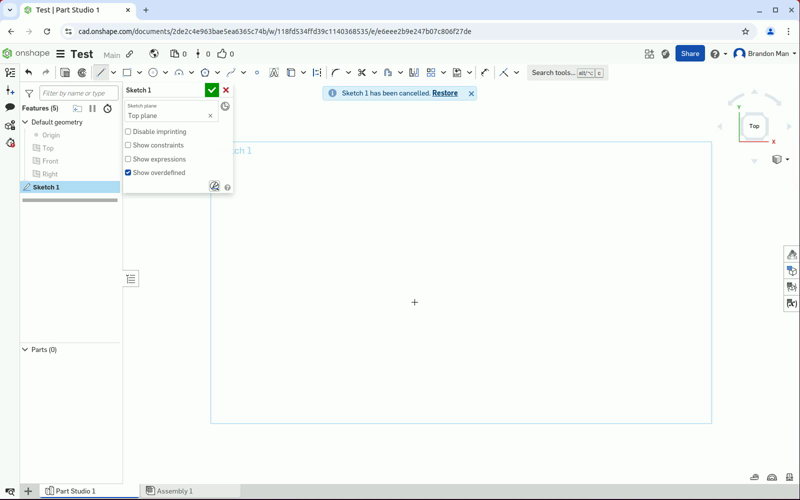
key_up(shift)
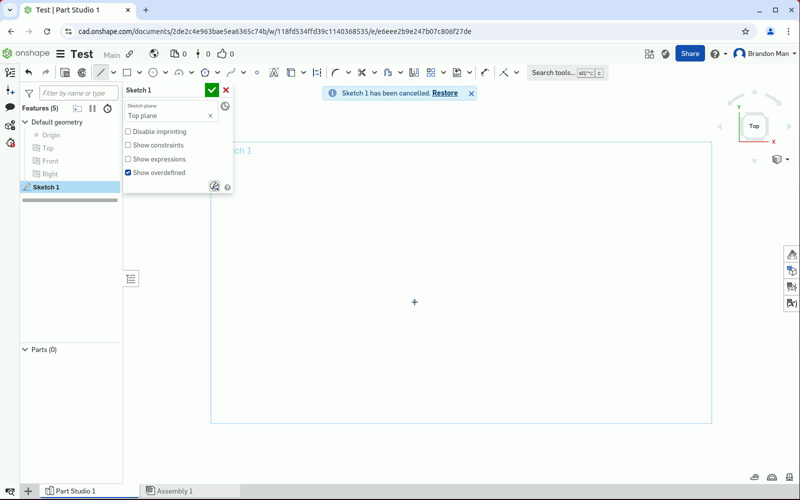
key_down(shift)
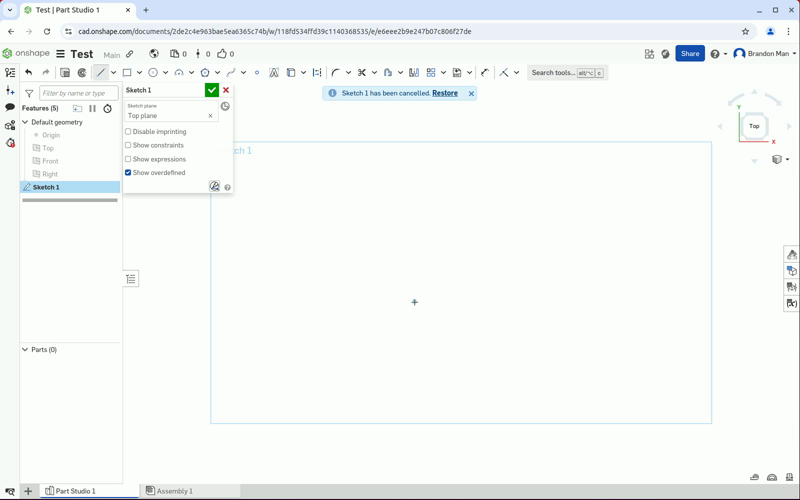
mouse_move(444, 301)
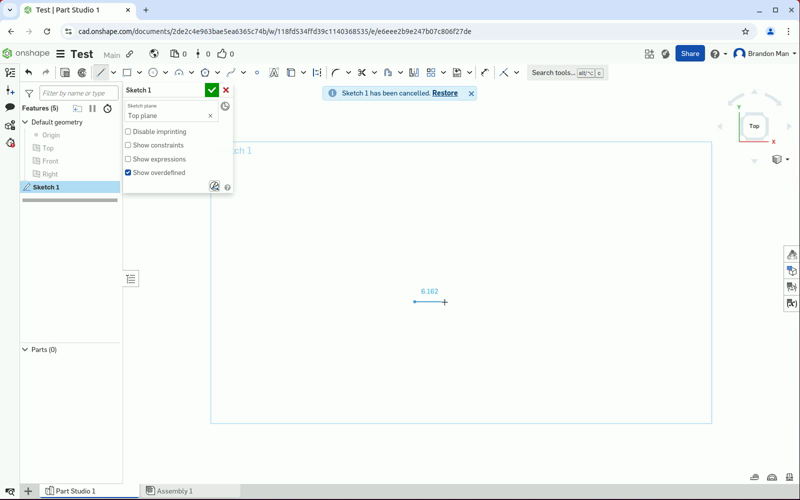
mouse_move(454, 301)
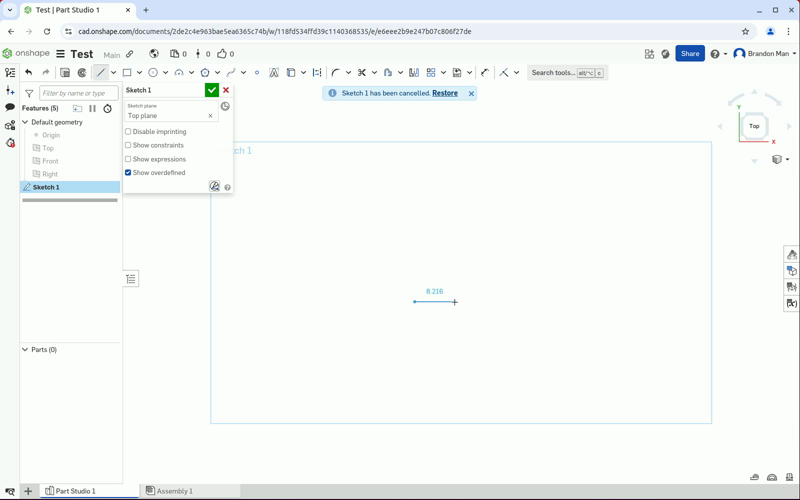
click(454, 301)
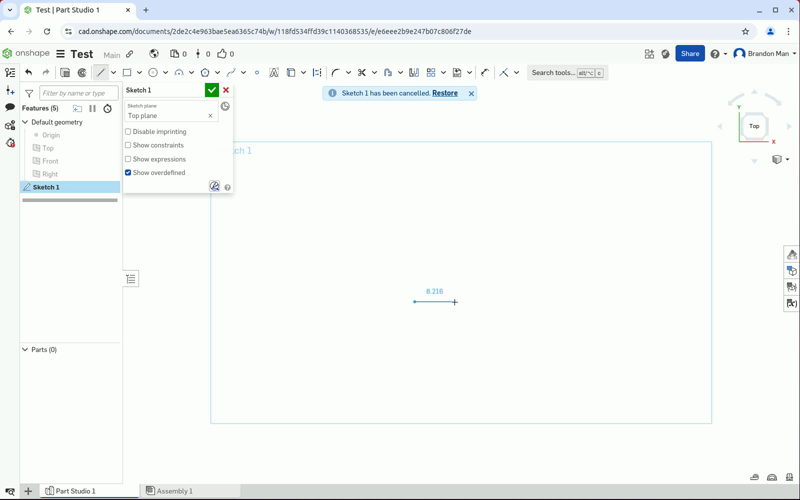
key_up(shift)
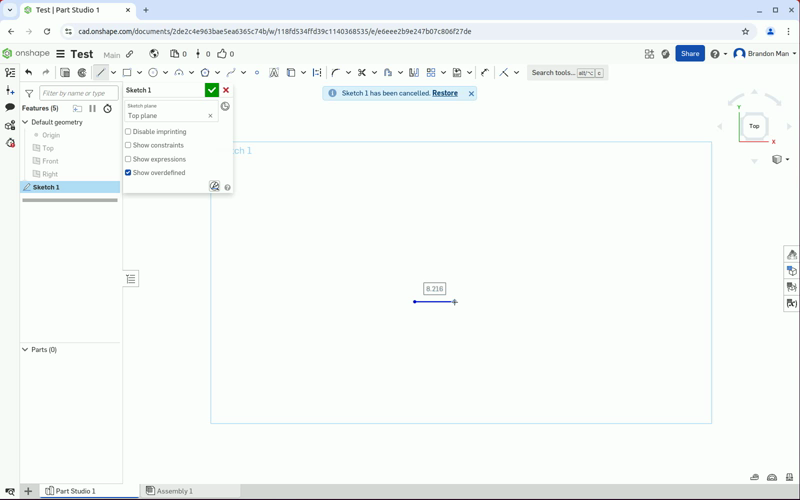
key_down(shift)
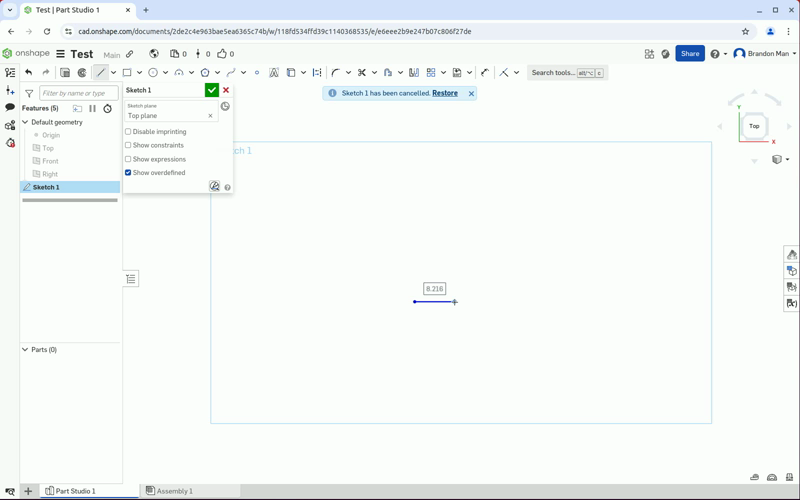
mouse_move(484, 301)
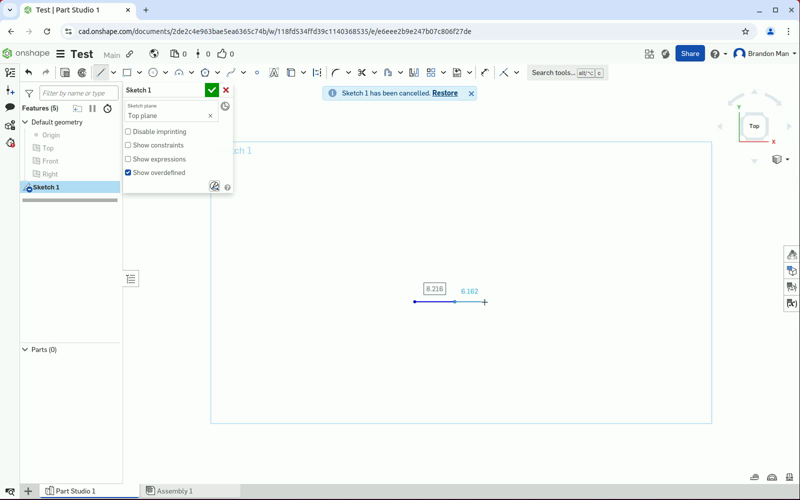
mouse_move(454, 262)
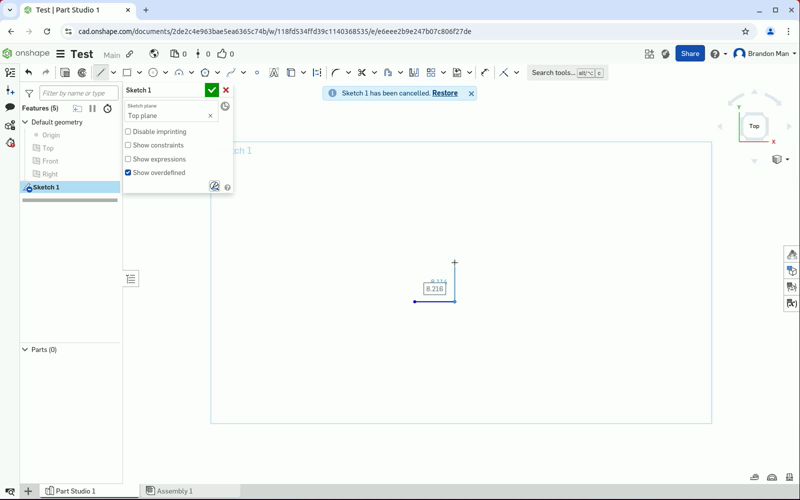
click(454, 262)
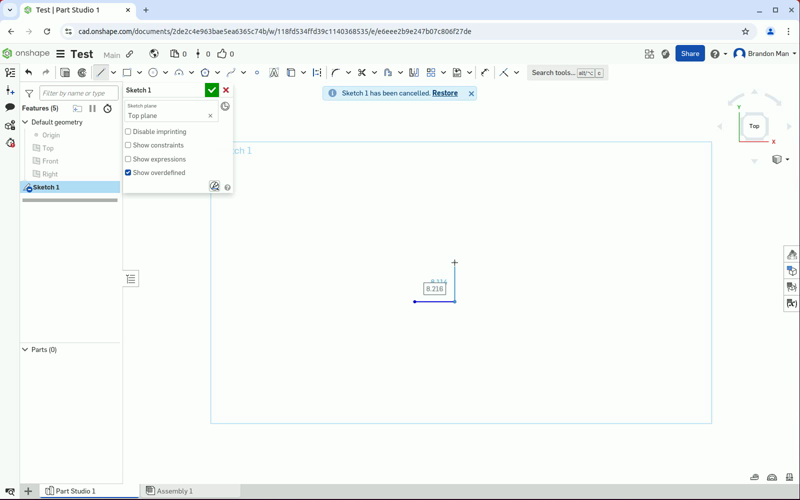
key_up(shift)
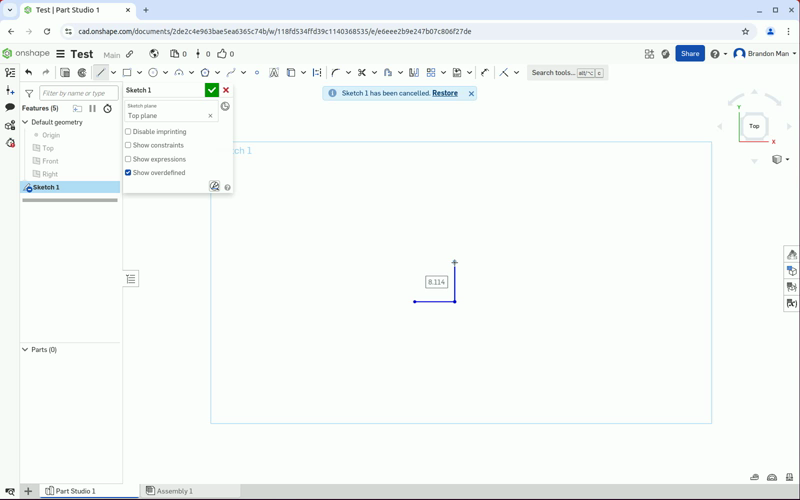
key_down(shift)
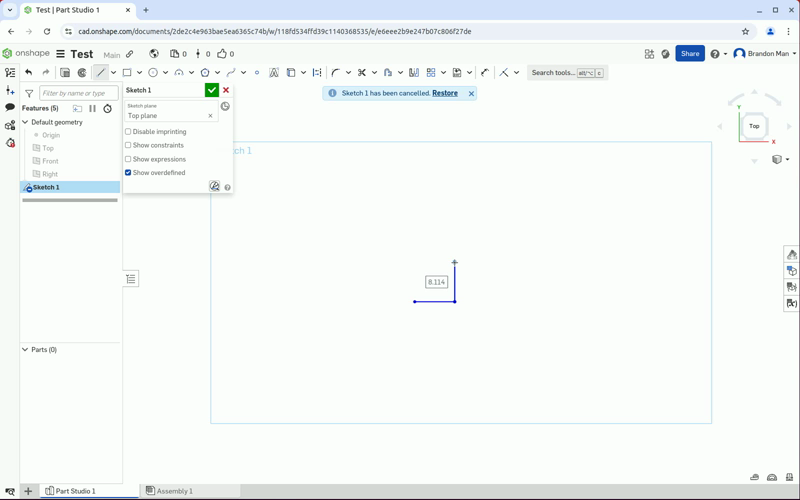
mouse_move(484, 262)
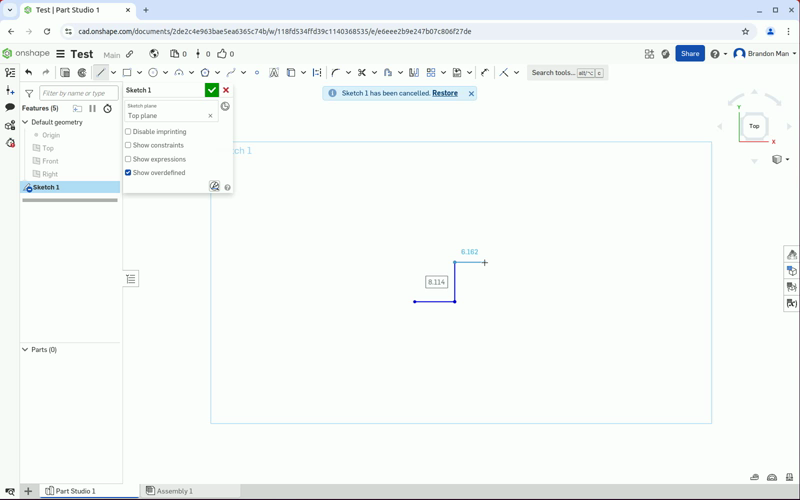
mouse_move(414, 262)
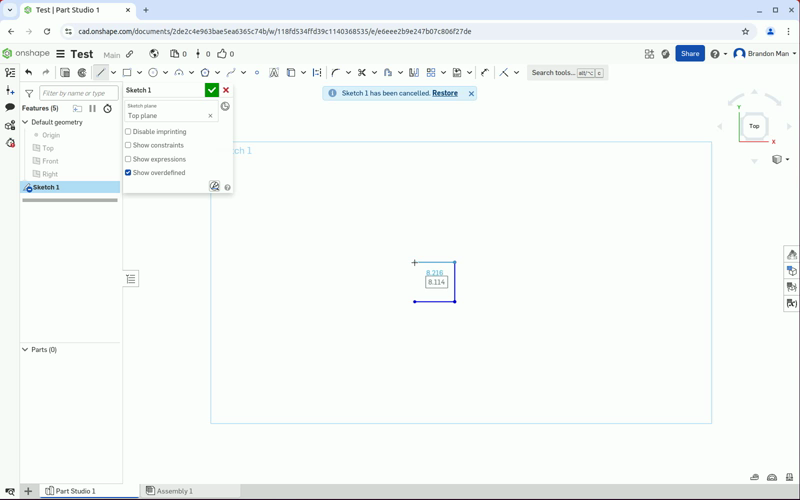
click(414, 262)
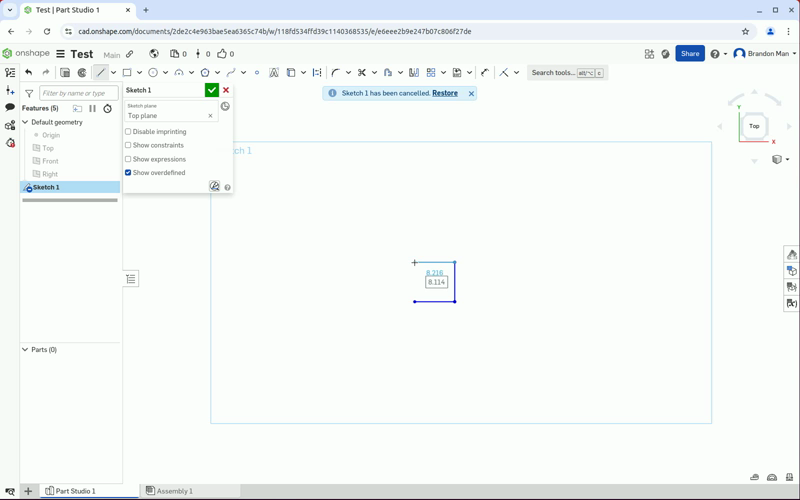
key_up(shift)
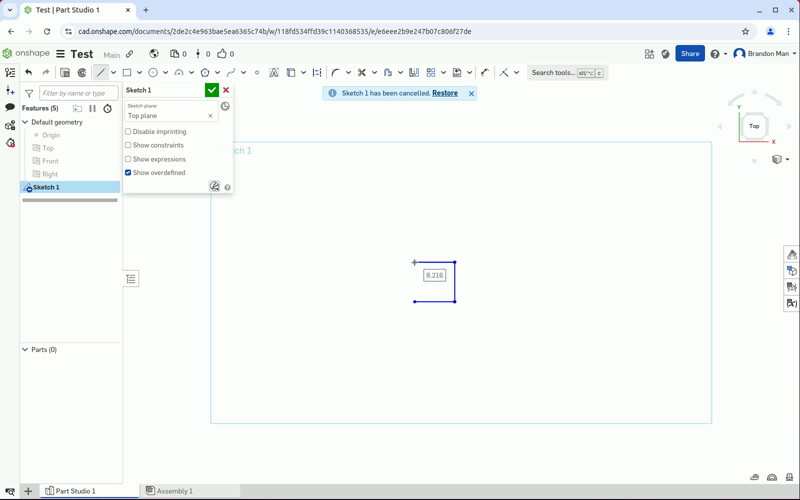
mouse_move(444, 262)
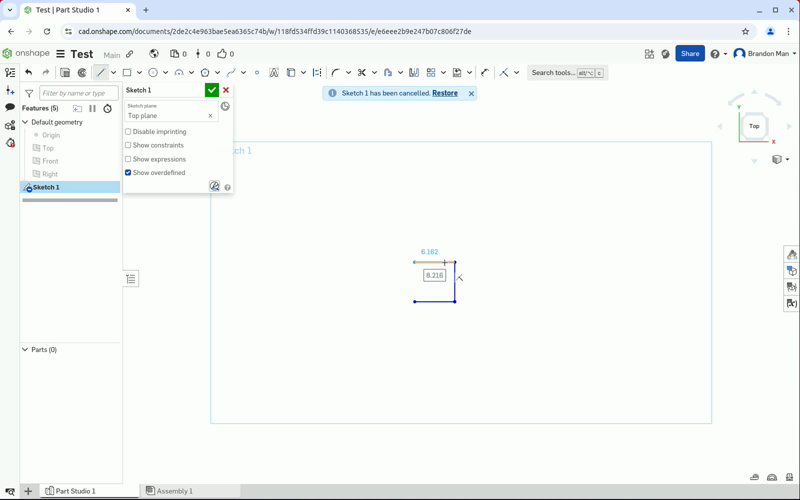
key_down(shift)
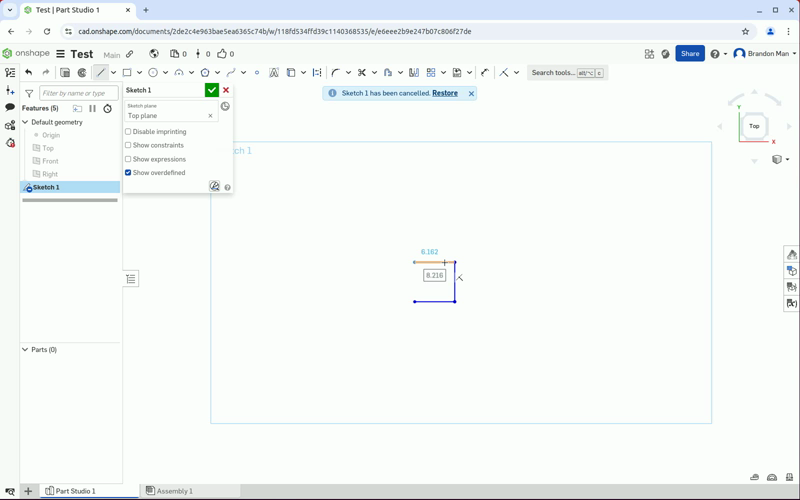
mouse_move(414, 301)
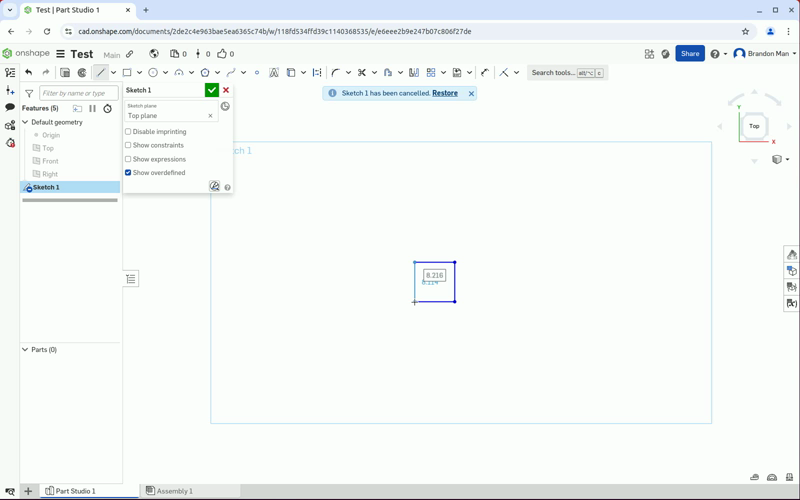
key_up(shift)
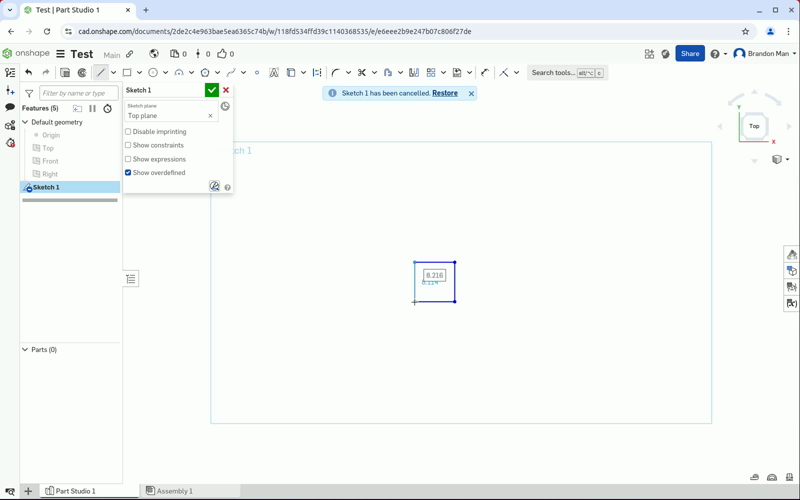
click(414, 301)
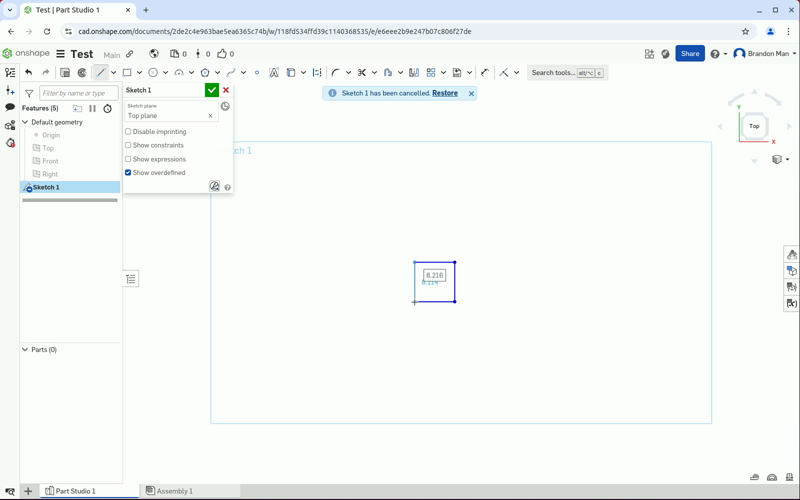
key(esc)
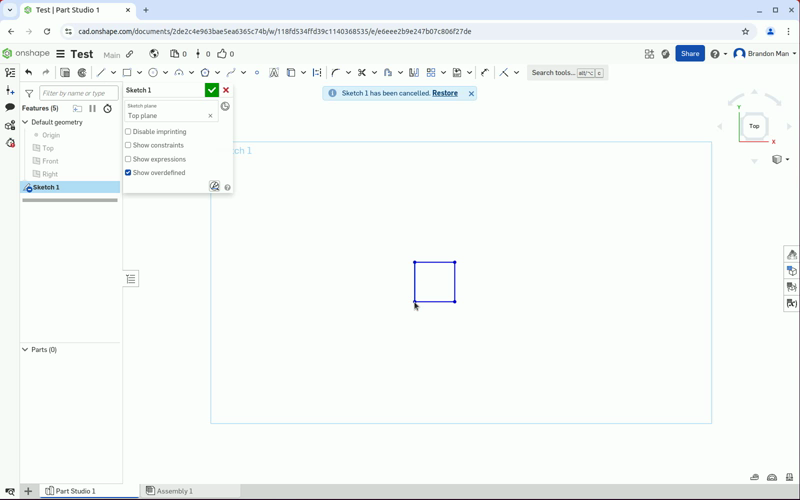
mouse_move(426, 263)
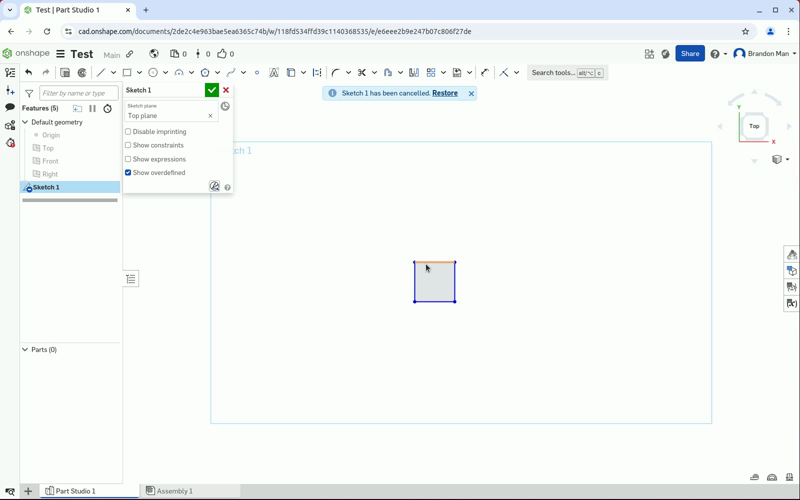
scroll(6)
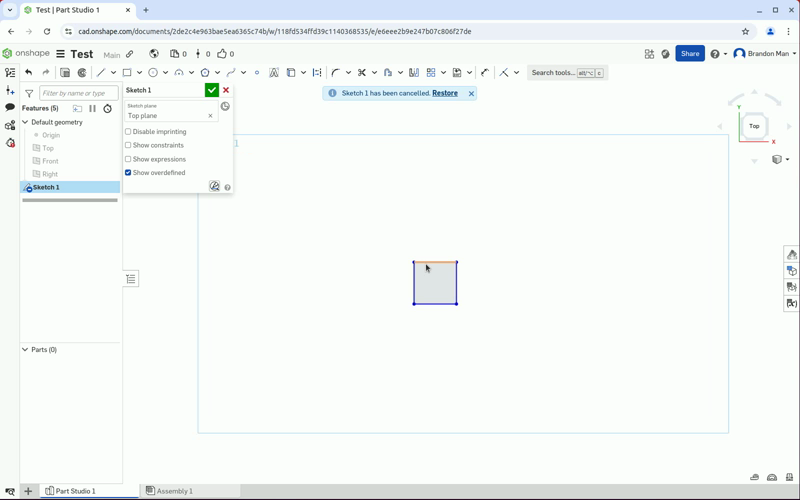
scroll(6)
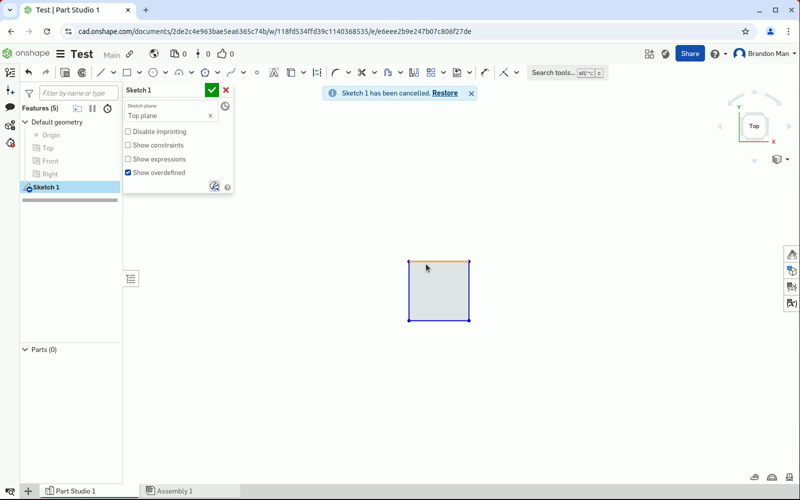
scroll(6)
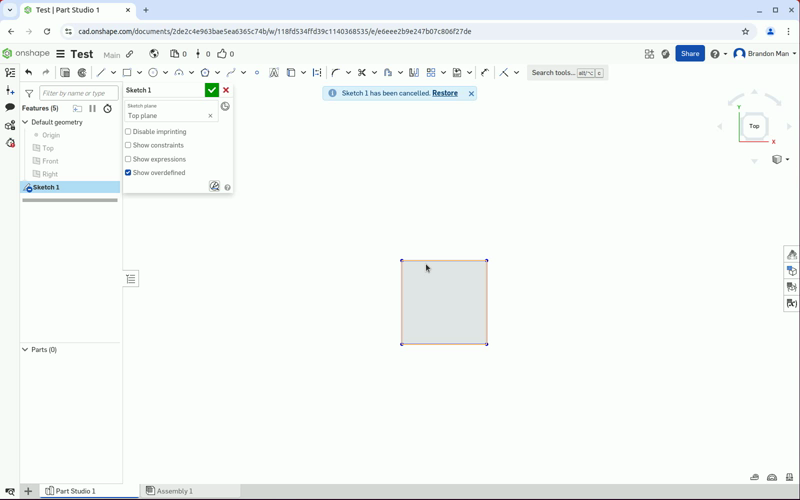
scroll(6)
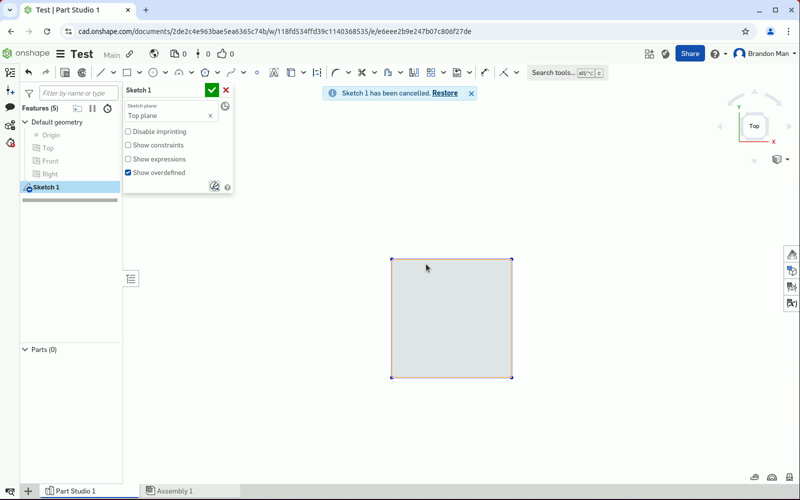
scroll(6)
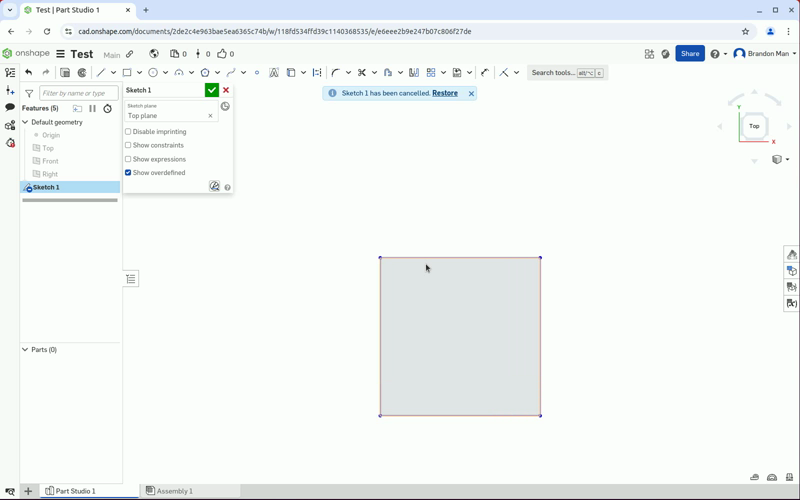
scroll(6)
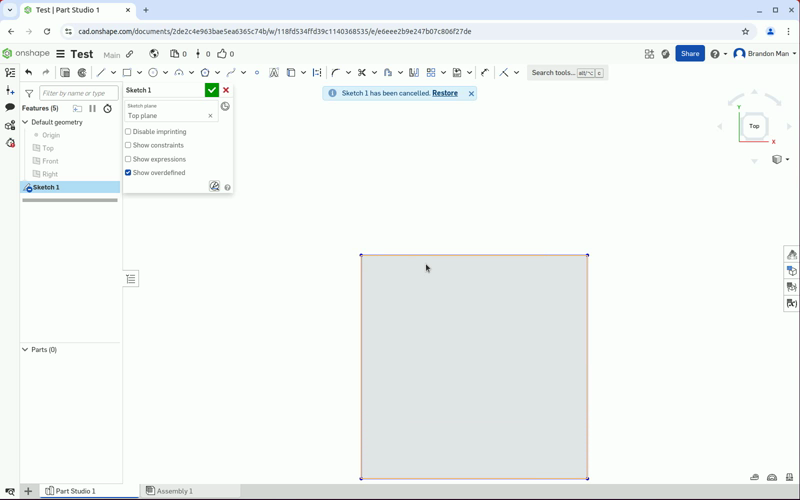
scroll(6)
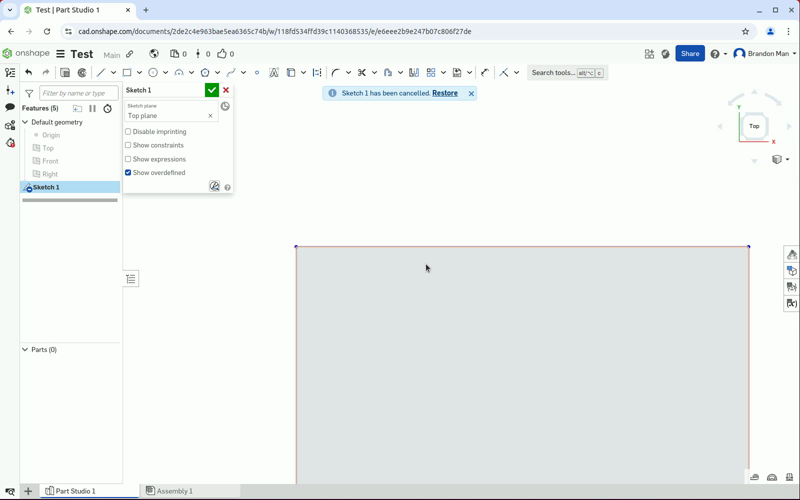
click(426, 263)
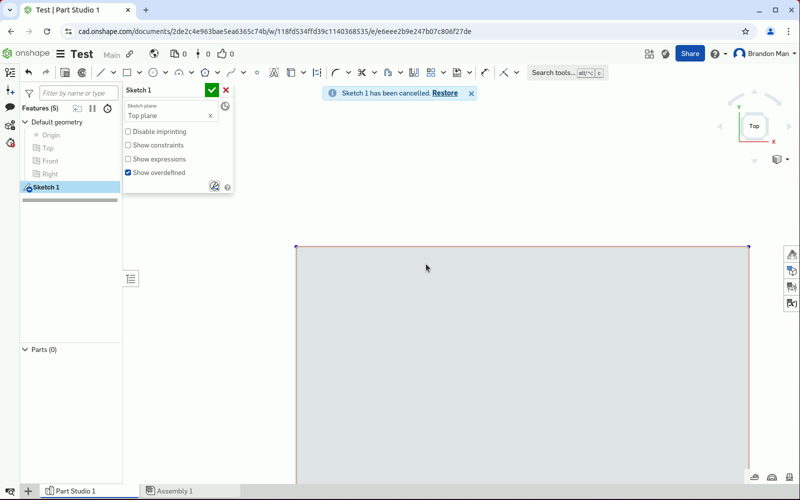
scroll(-6)
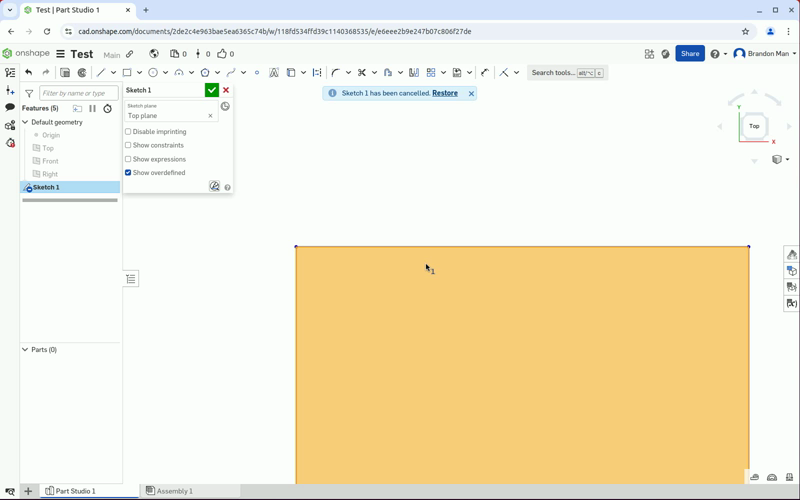
scroll(-6)
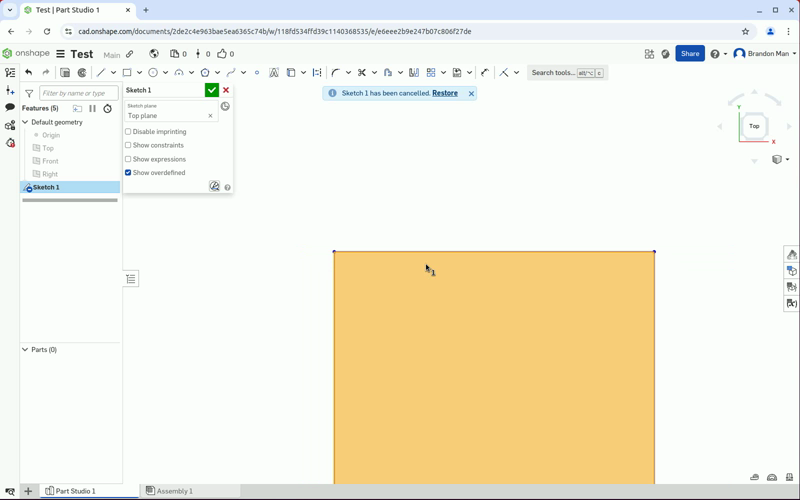
scroll(-6)
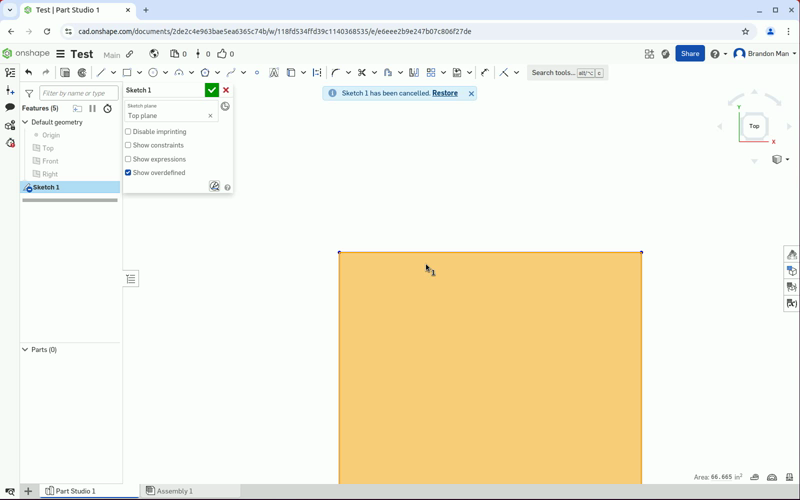
scroll(-6)
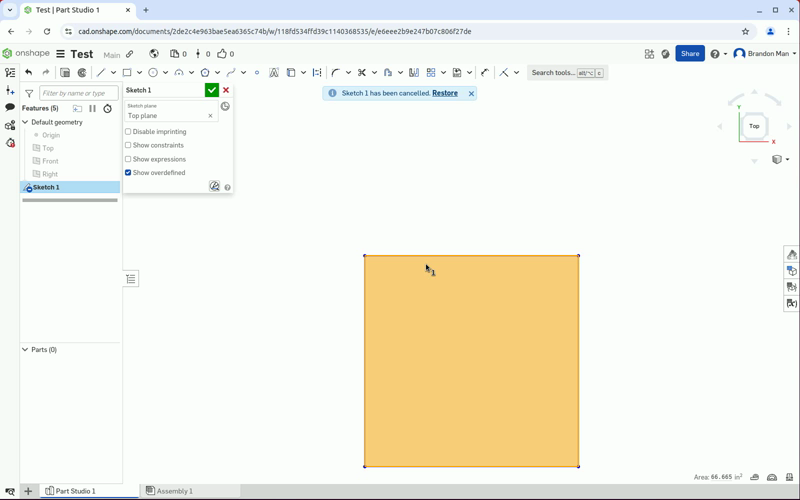
scroll(-6)
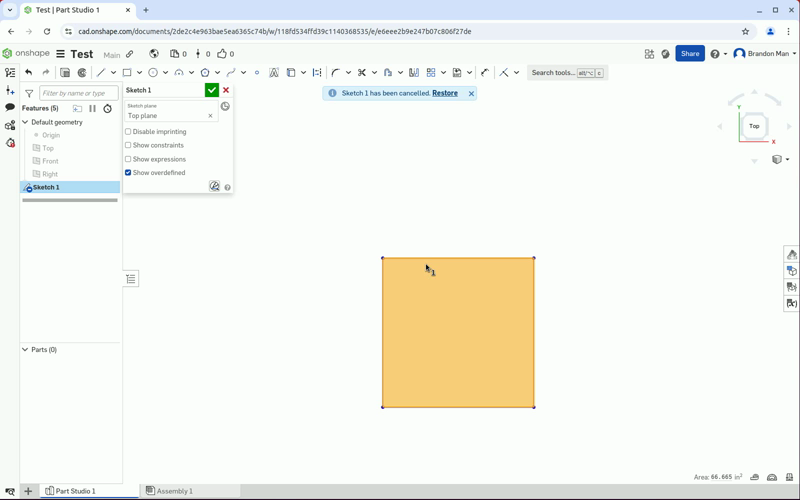
scroll(-6)
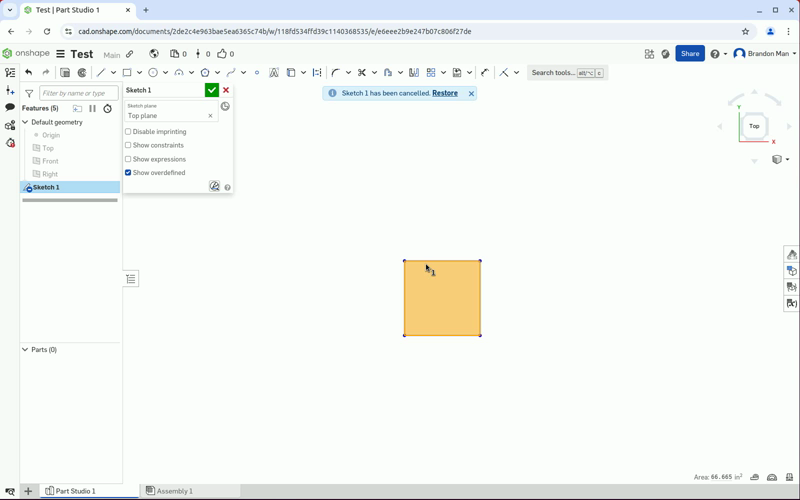
scroll(-6)
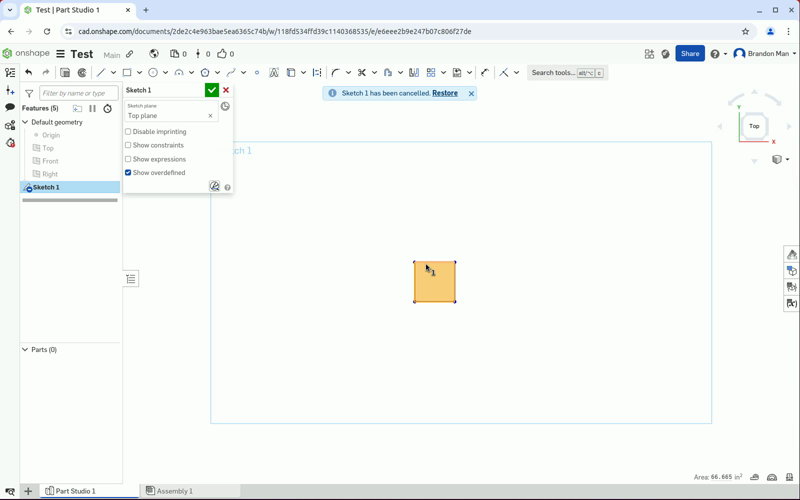
mouse_move(73, 352)
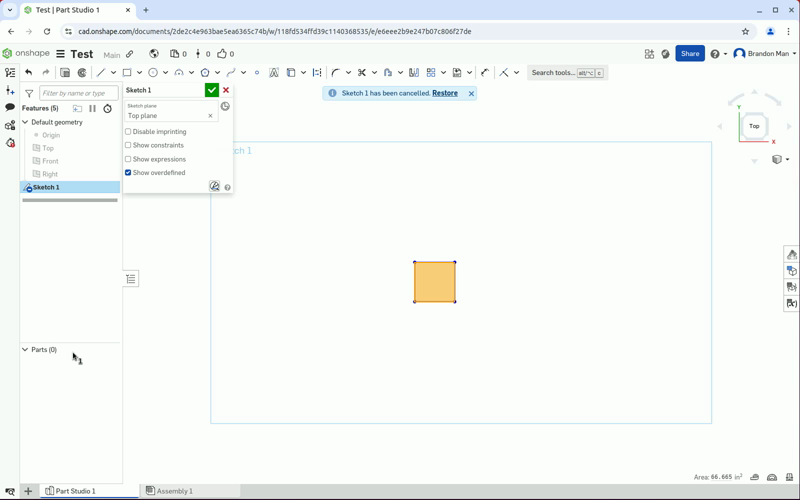
key(shift+y)
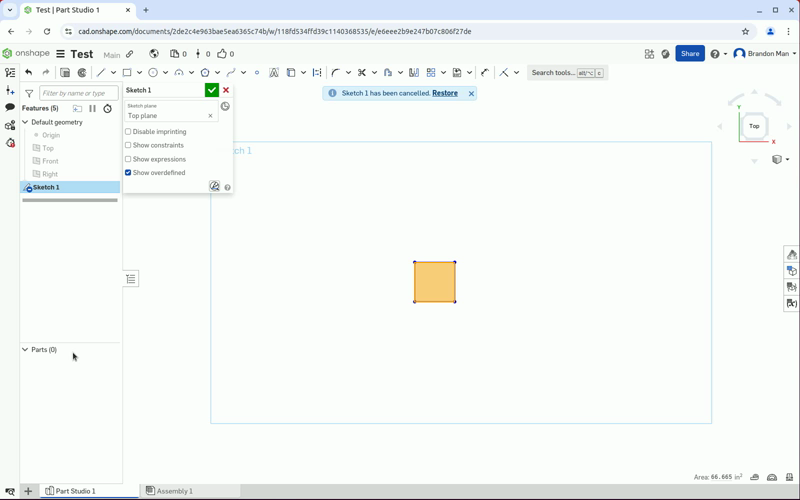
key(shift+e)
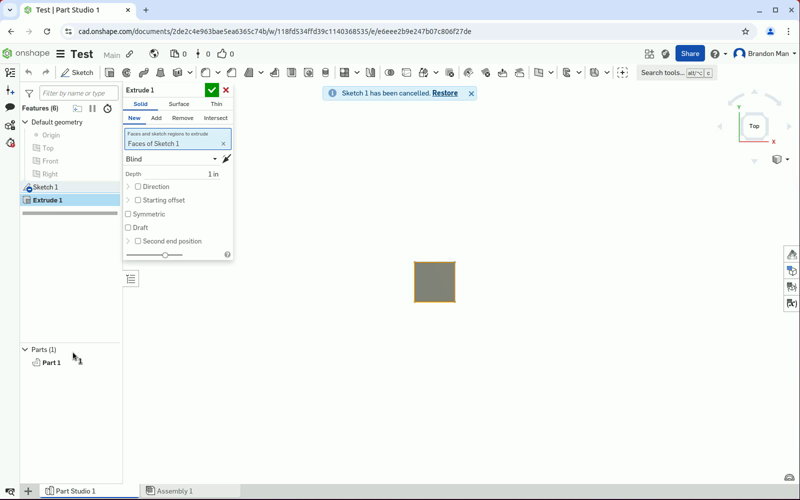
mouse_move(143, 106)
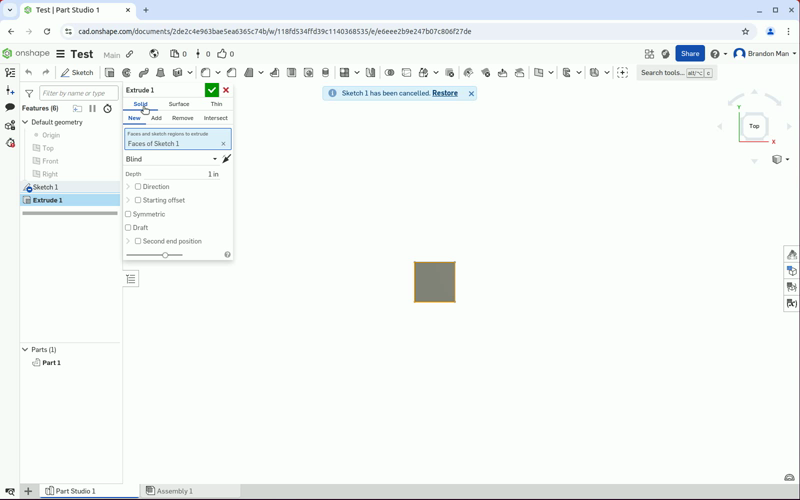
click(143, 106)
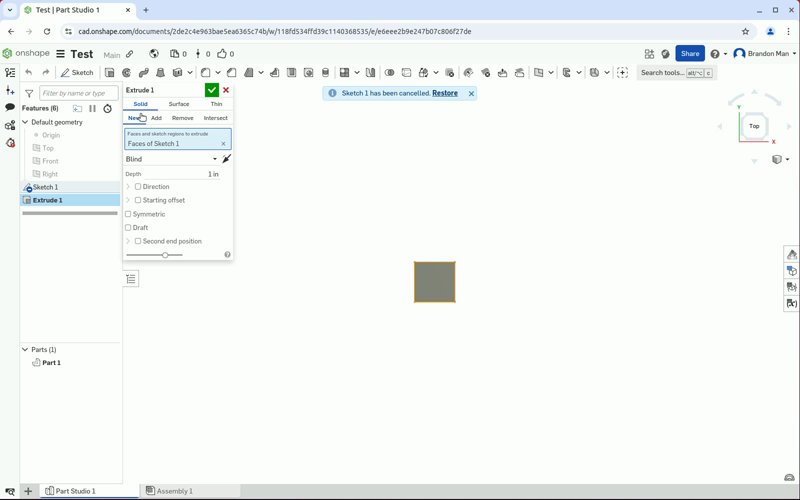
mouse_move(137, 120)
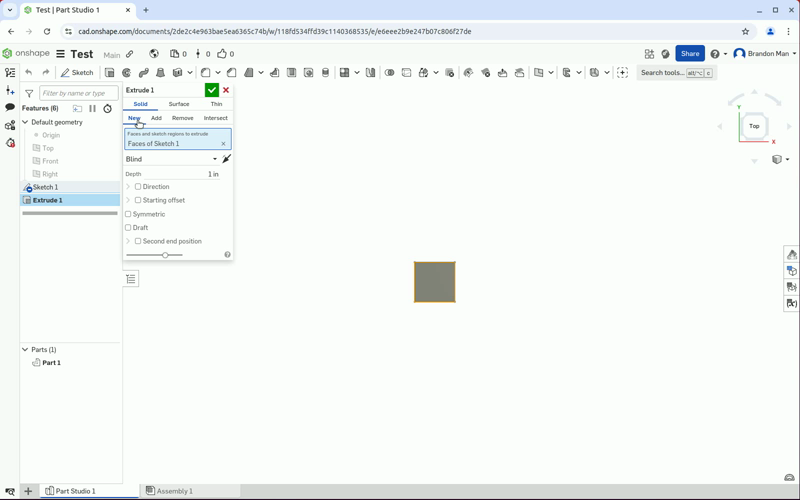
click(137, 120)
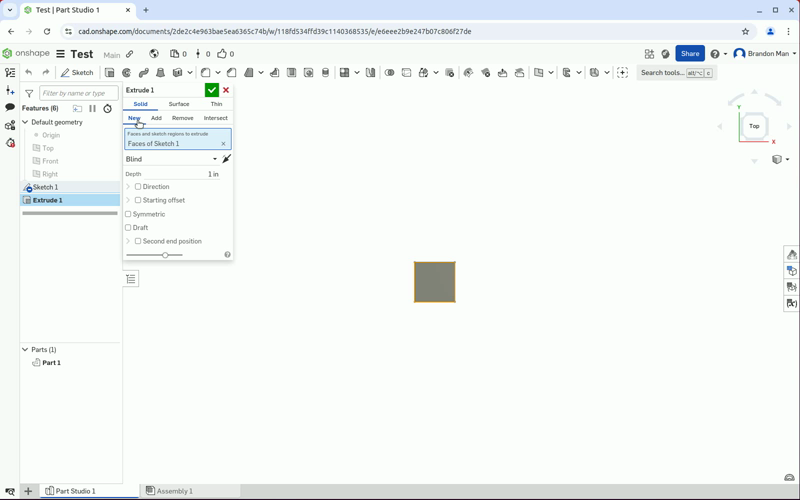
key(tab, 4)
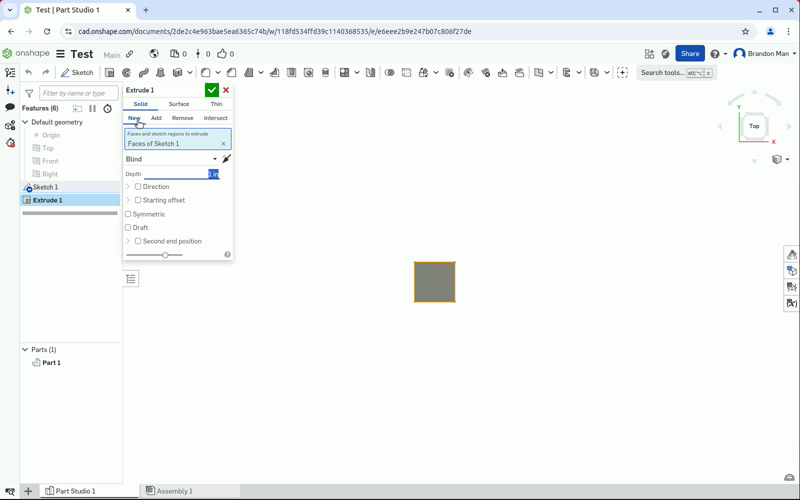
text(7.943)
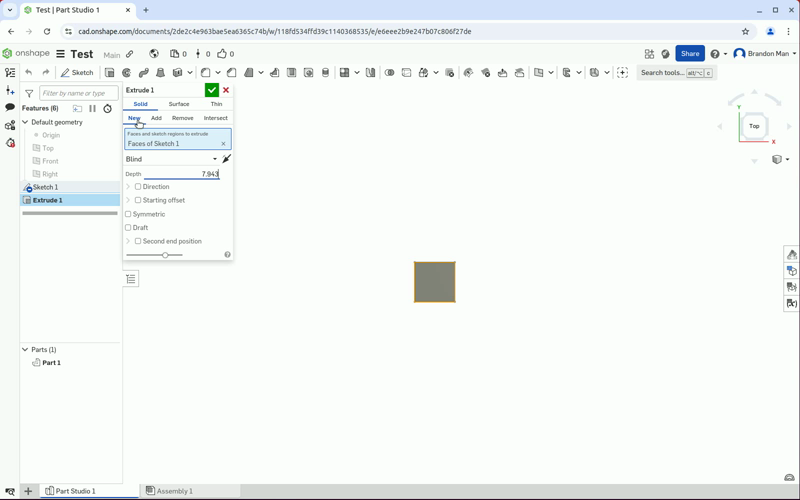
key(enter)
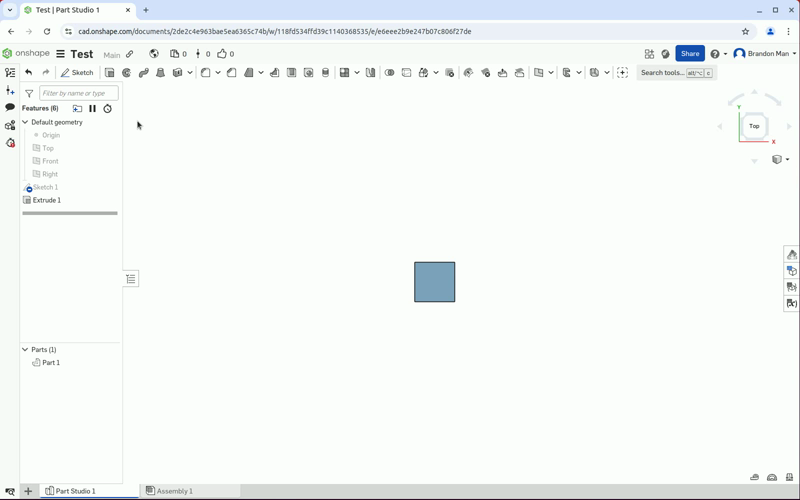
key(shift+h)
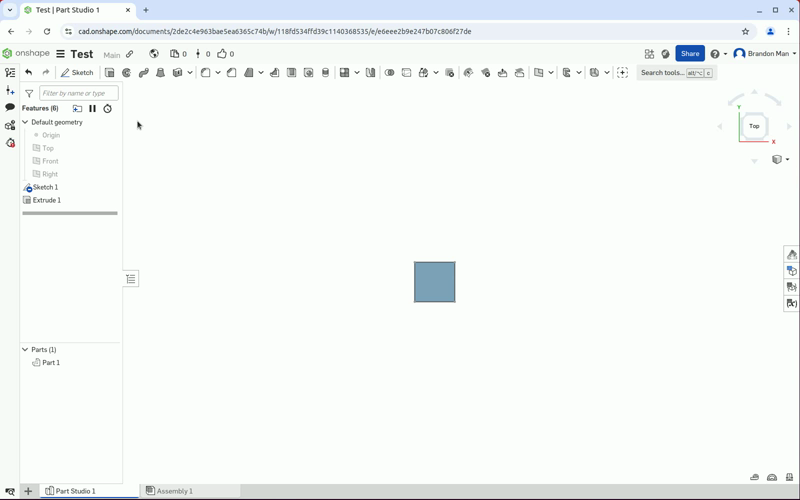
key(shift+h)
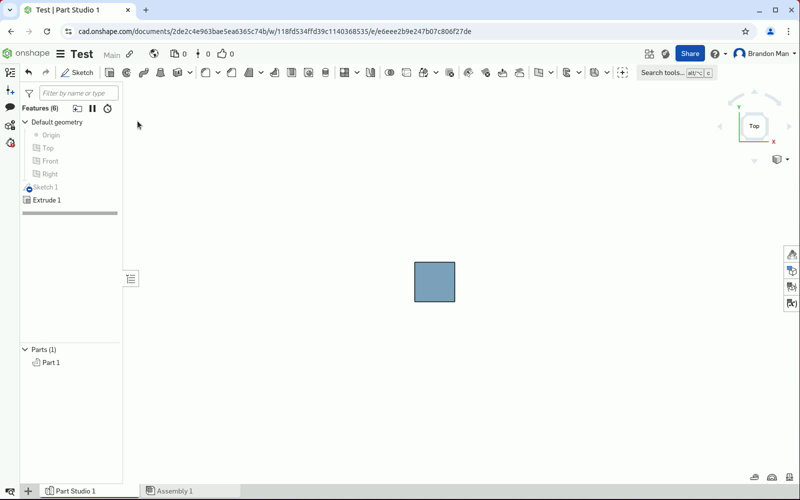
mouse_move(73, 189)
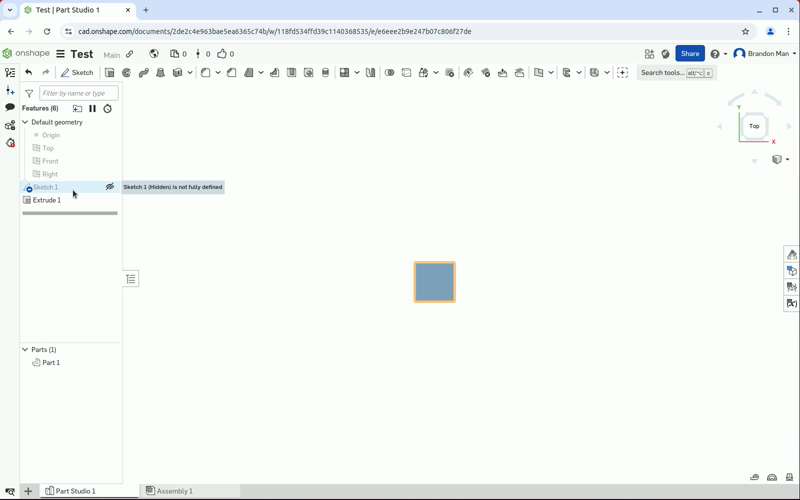
click(73, 189)
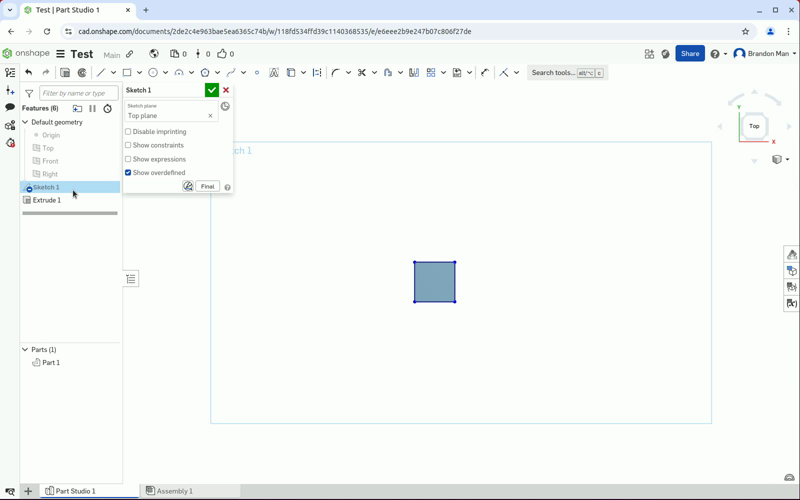
mouse_move(229, 92)
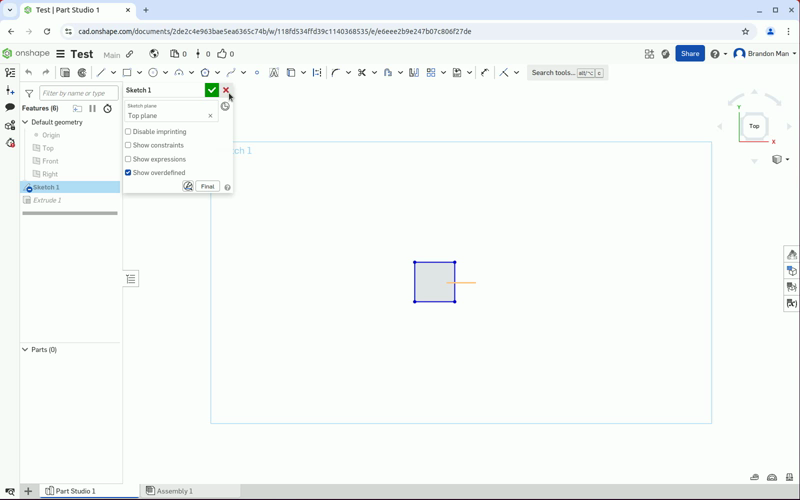
click(229, 92)
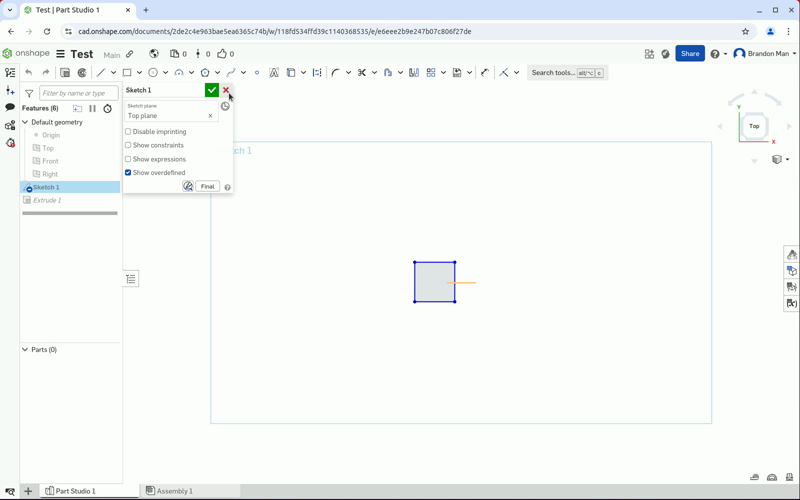
key(shift+s)
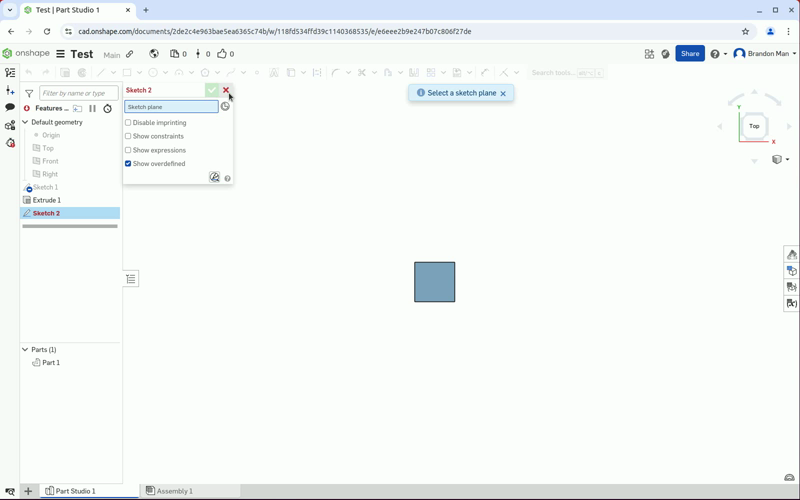
mouse_move(73, 150)
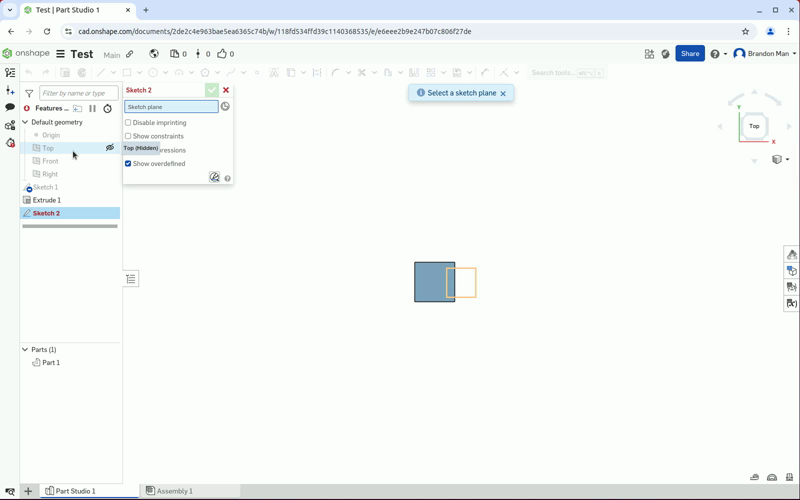
click(73, 150)
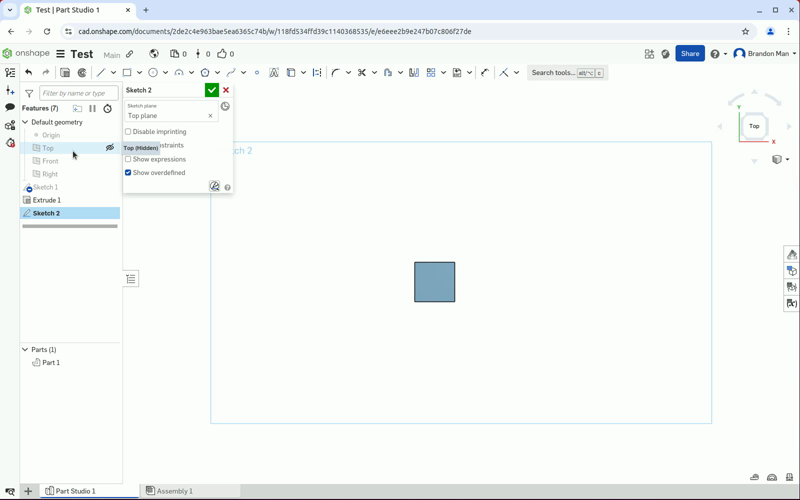
mouse_move(73, 352)
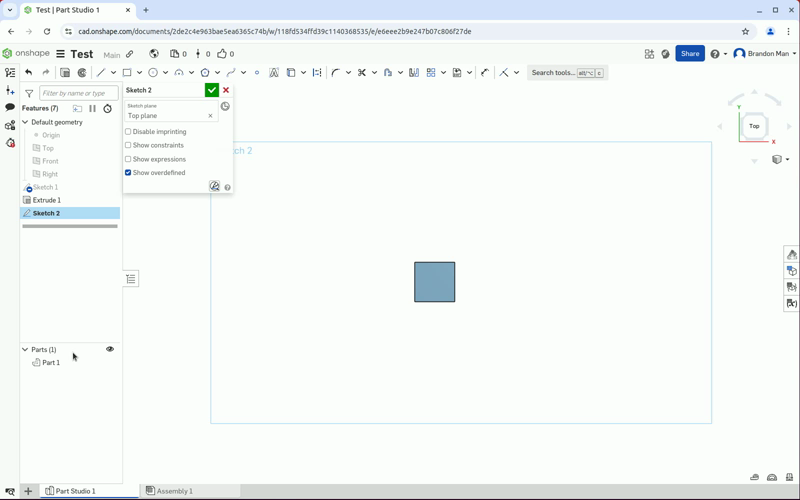
key(y)
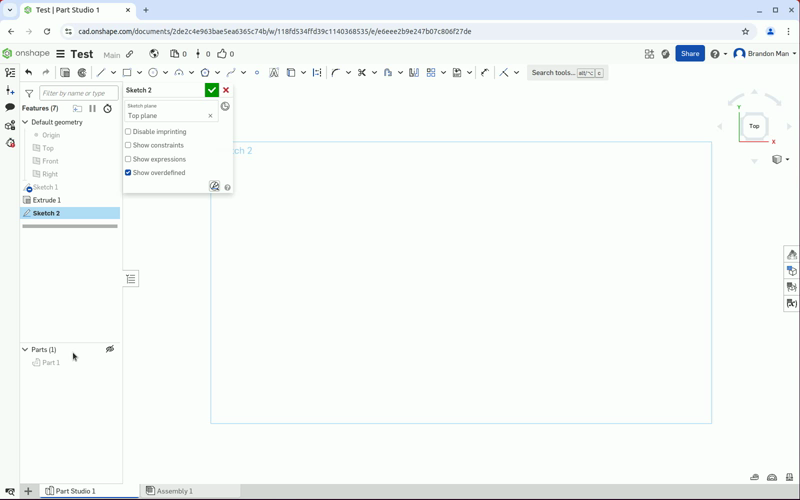
key(l)
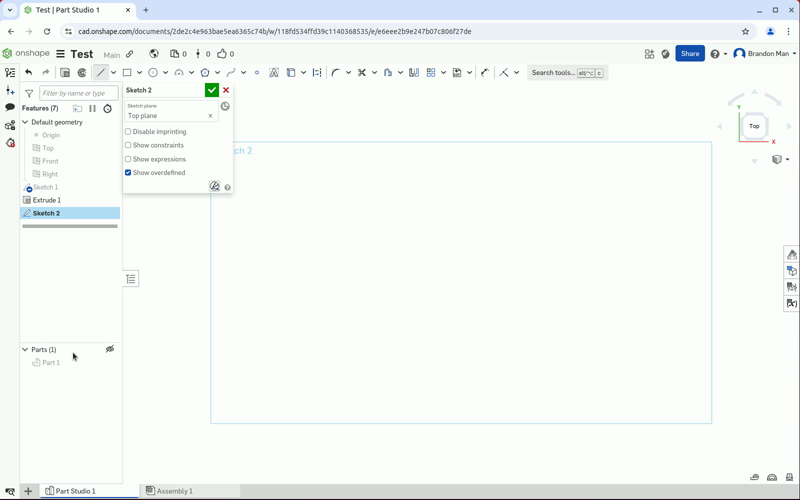
key_down(shift)
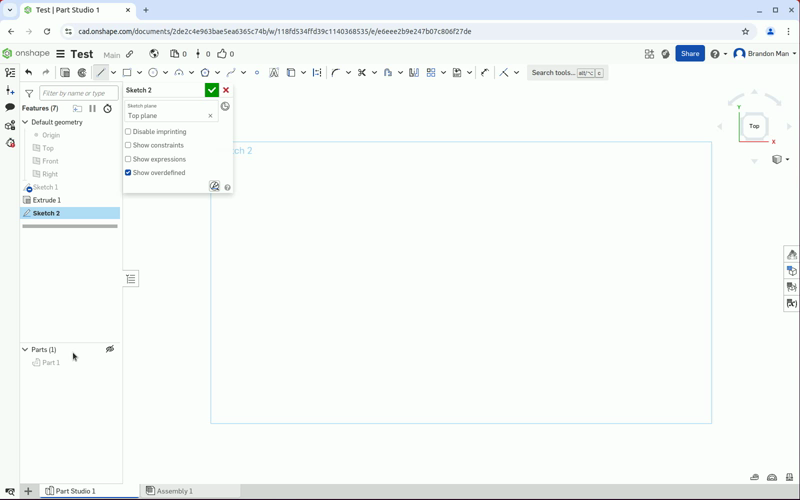
mouse_move(362, 301)
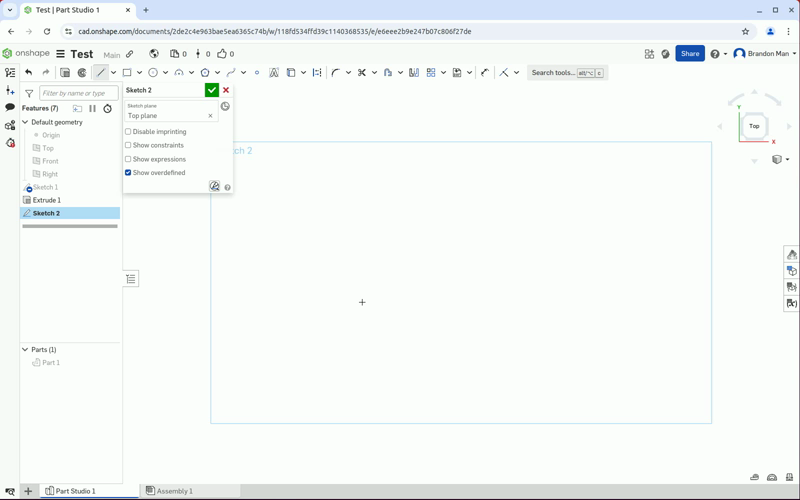
click(362, 301)
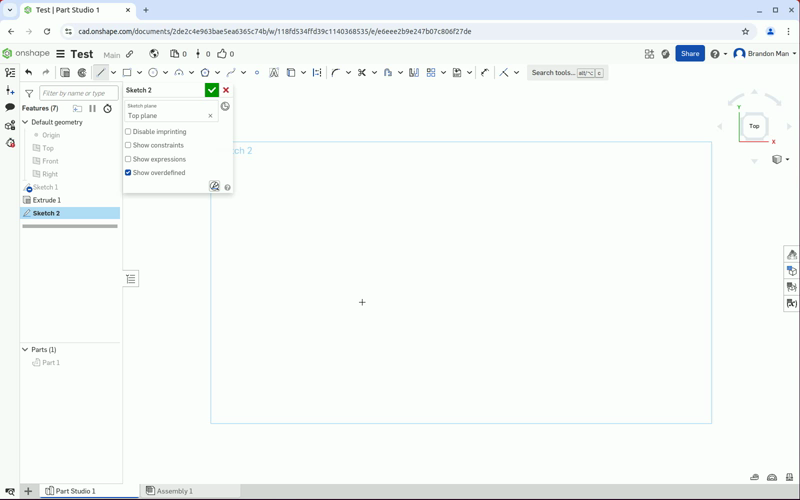
key_up(shift)
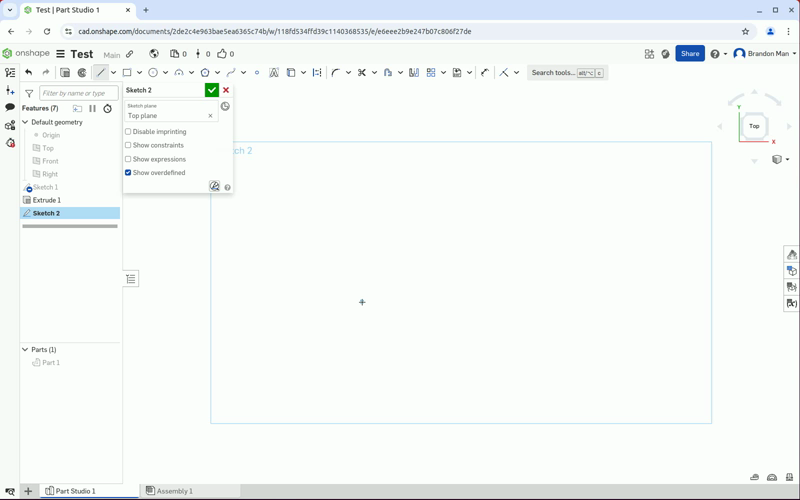
key_down(shift)
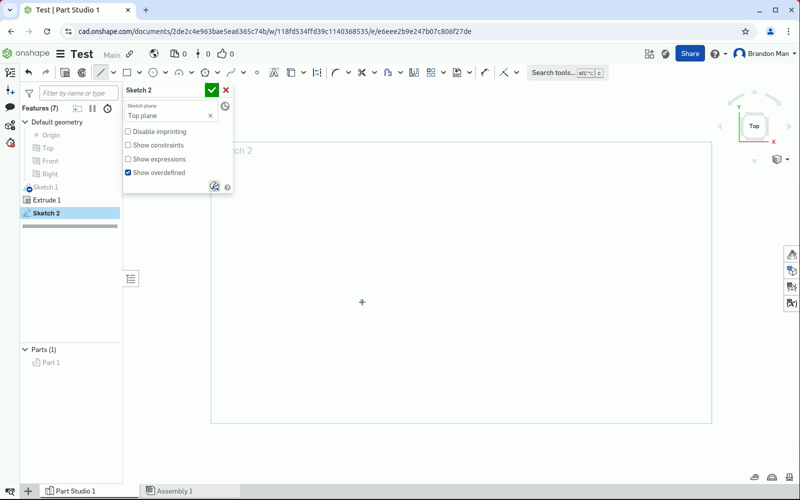
mouse_move(392, 301)
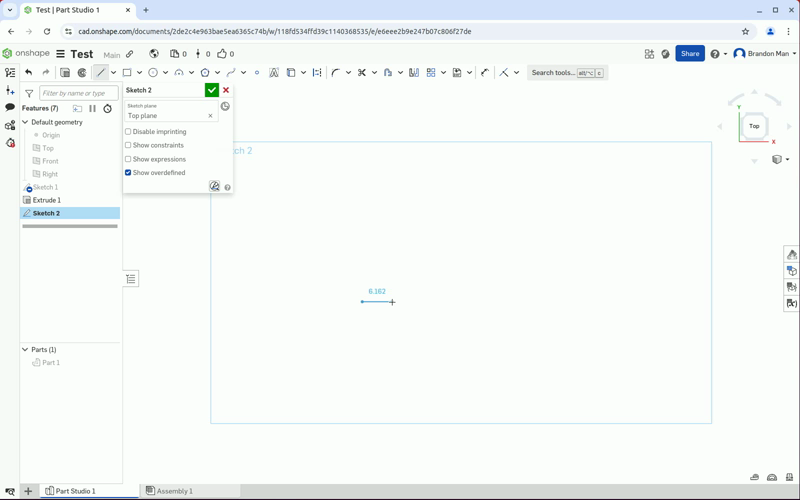
mouse_move(401, 301)
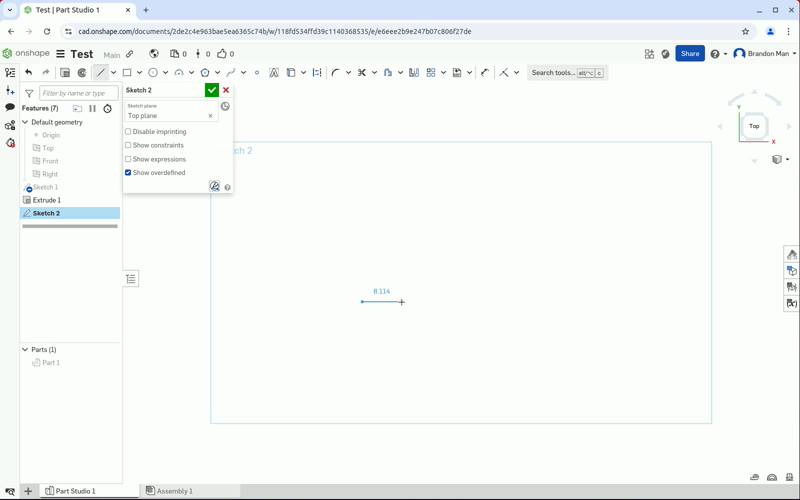
click(401, 301)
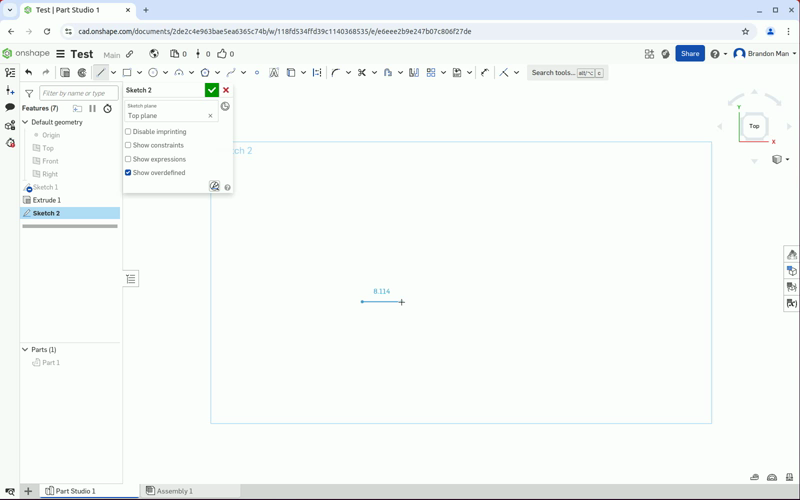
key_up(shift)
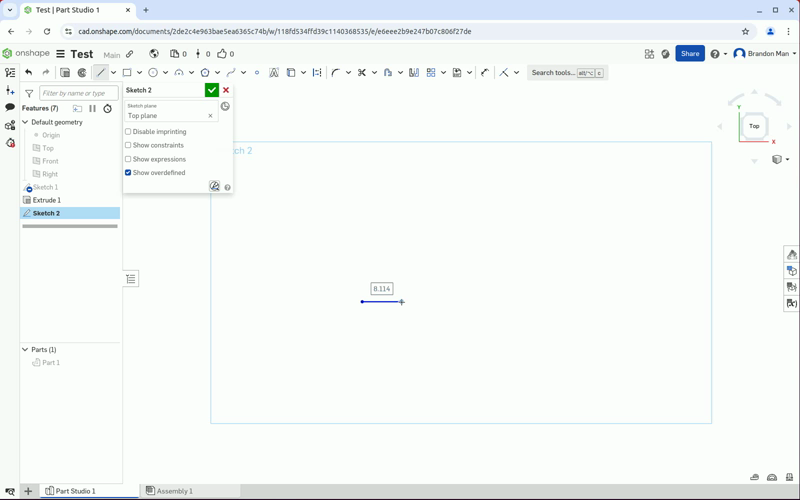
key_down(shift)
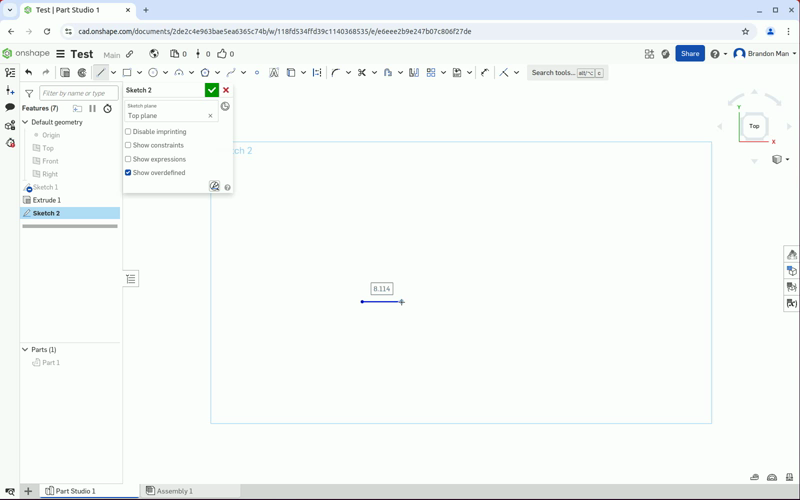
mouse_move(431, 301)
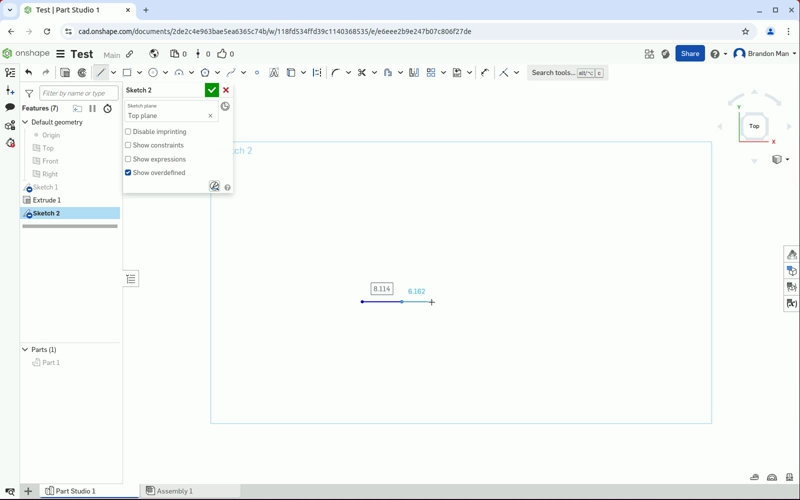
mouse_move(401, 262)
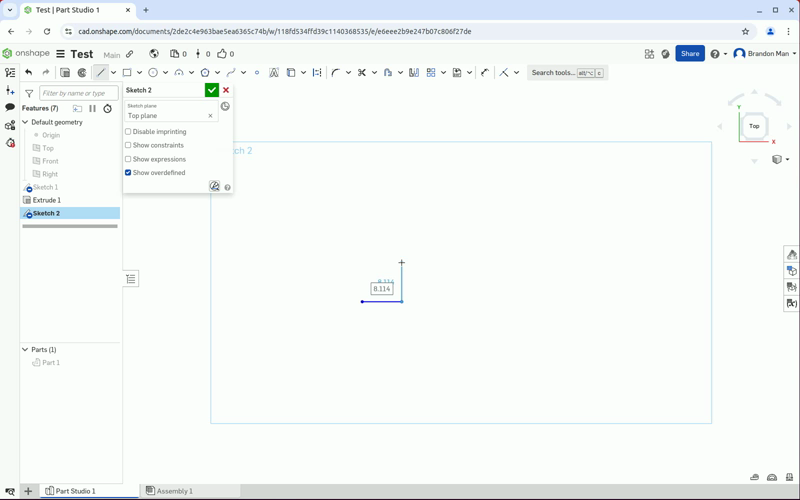
click(401, 262)
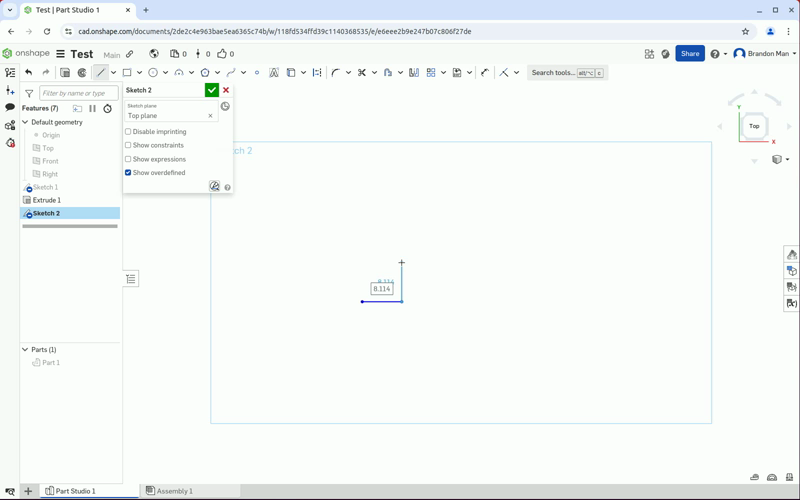
key_up(shift)
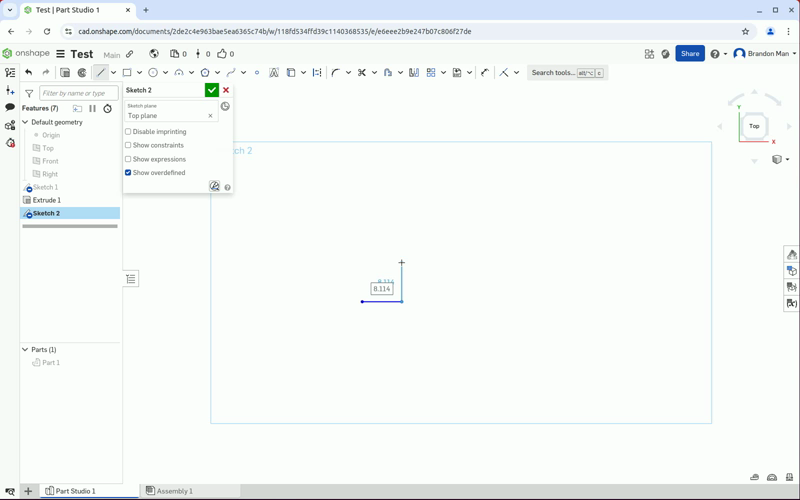
key_down(shift)
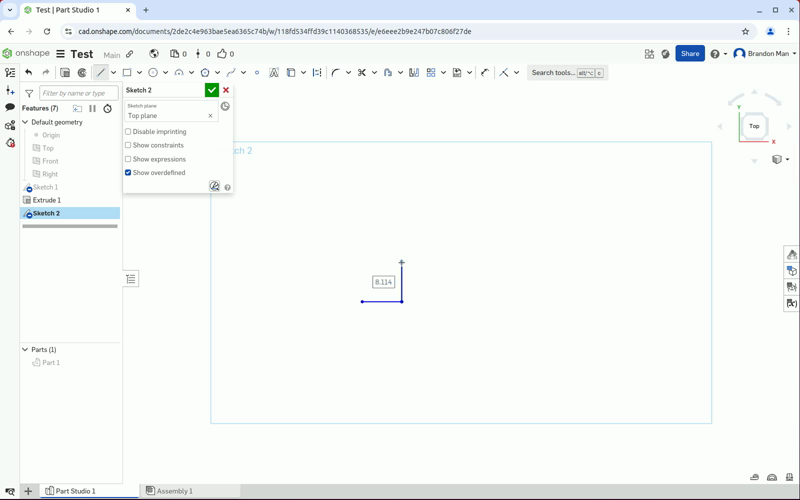
mouse_move(431, 262)
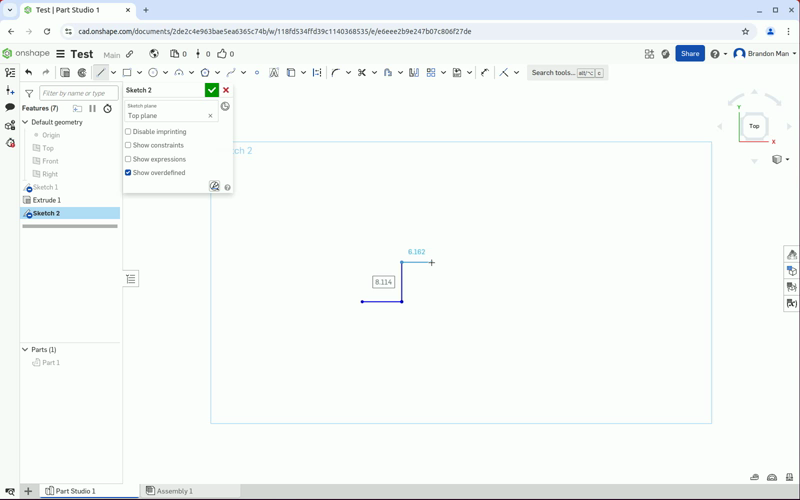
mouse_move(362, 262)
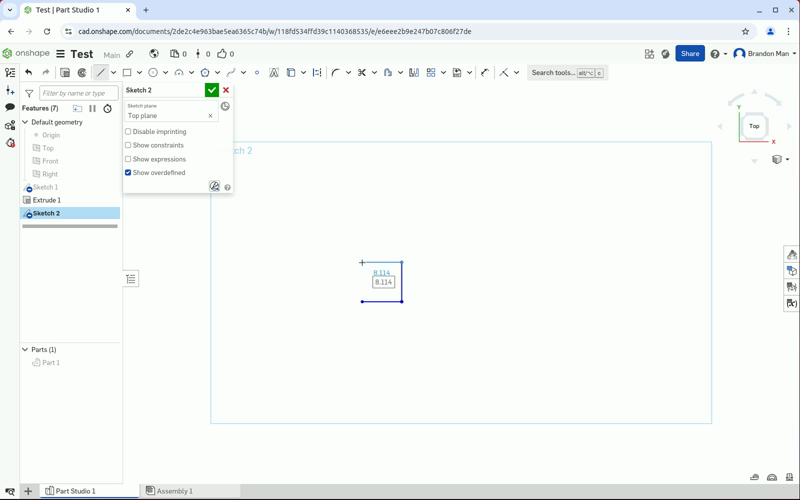
click(362, 262)
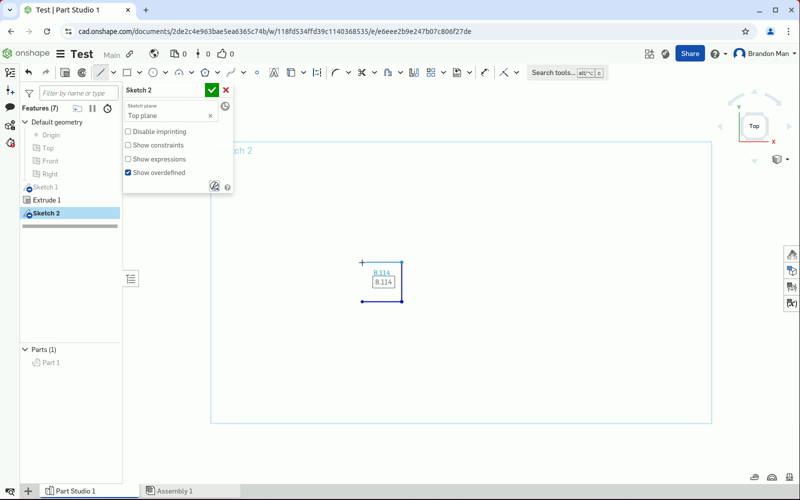
key_up(shift)
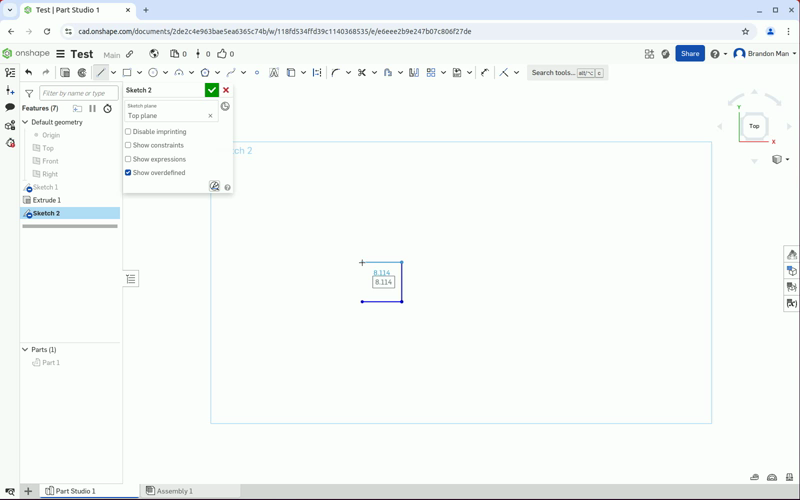
mouse_move(392, 262)
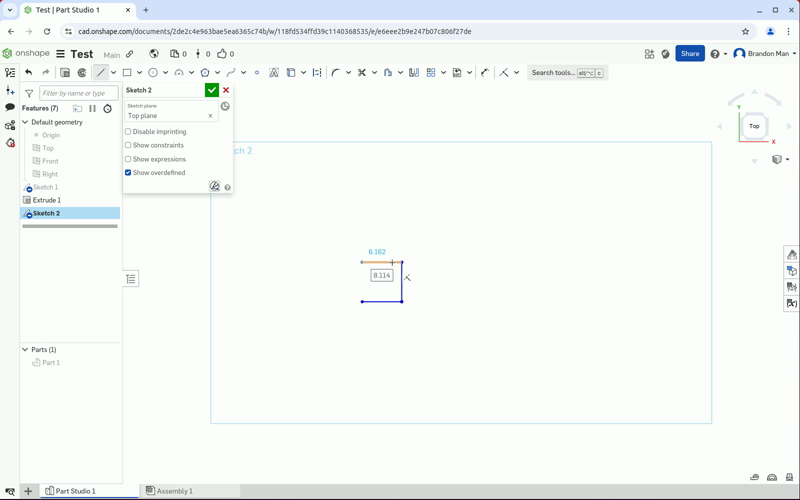
key_down(shift)
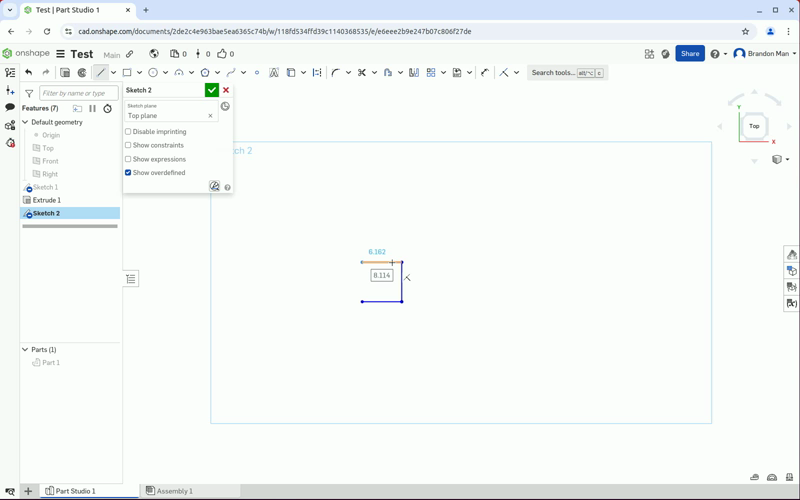
mouse_move(362, 301)
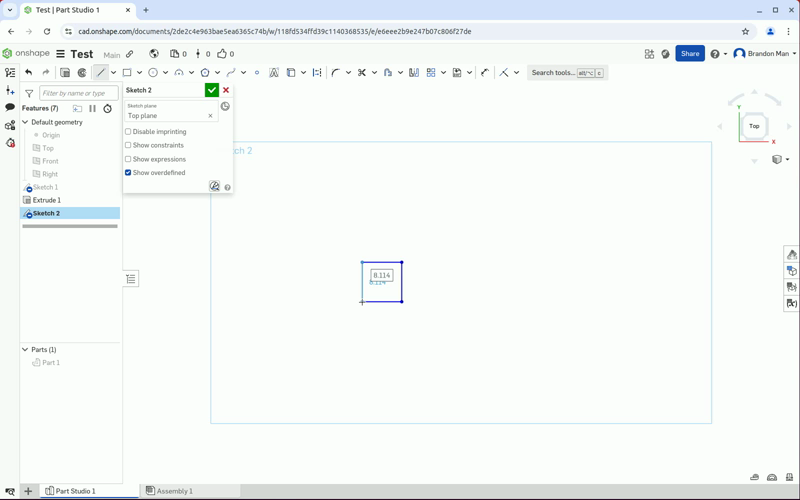
key_up(shift)
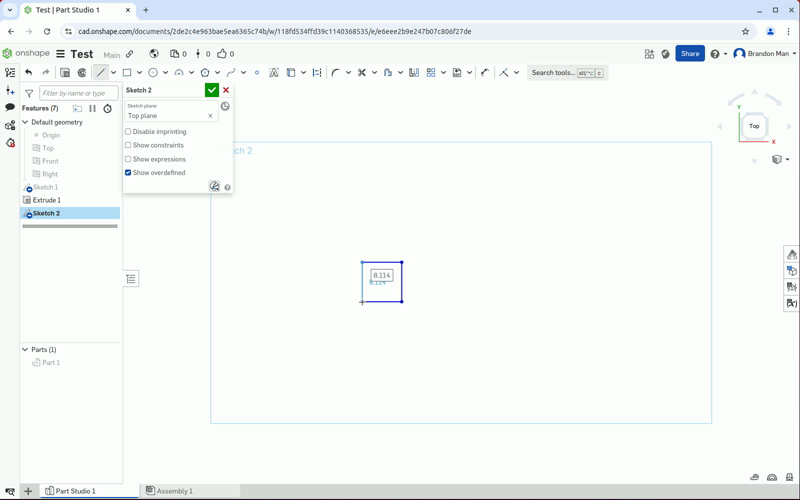
click(362, 301)
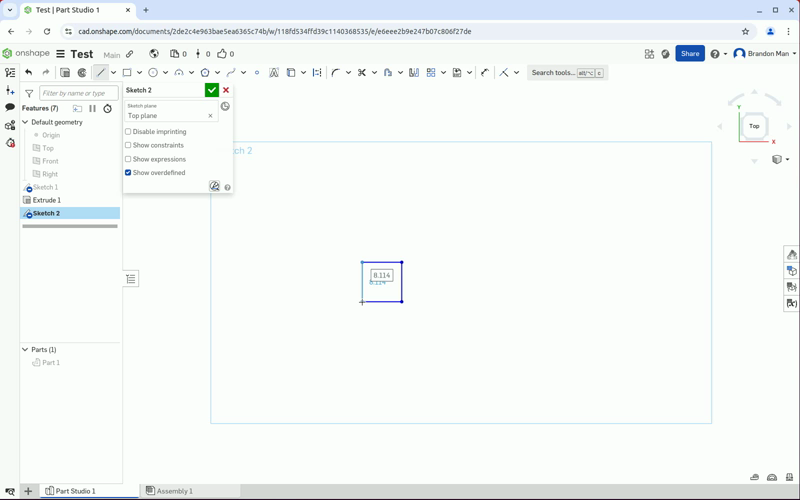
key(esc)
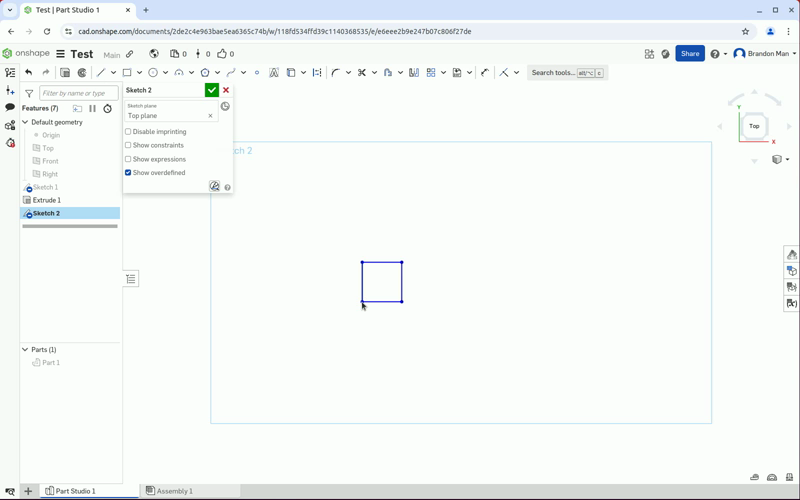
mouse_move(363, 279)
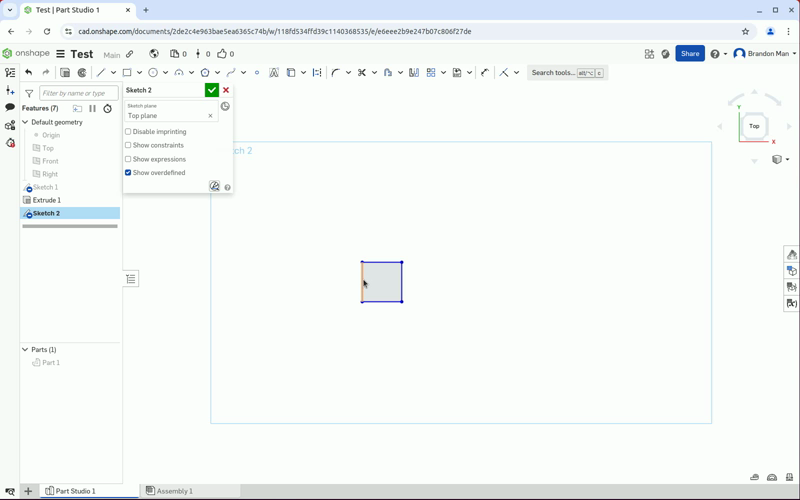
scroll(6)
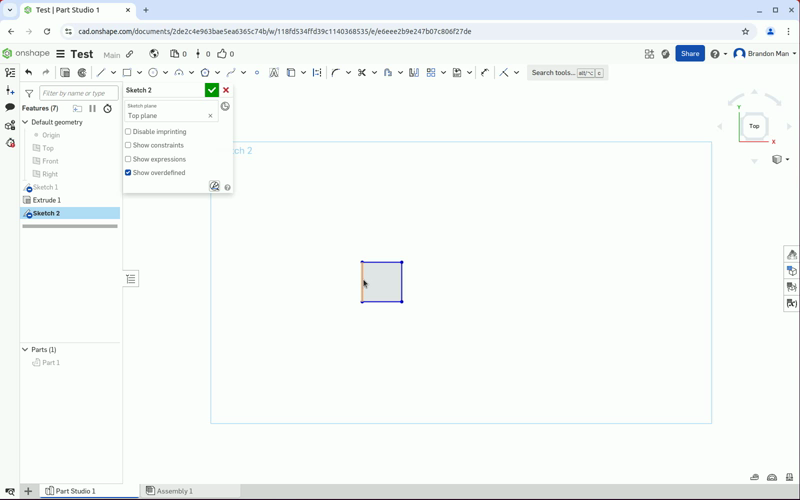
scroll(6)
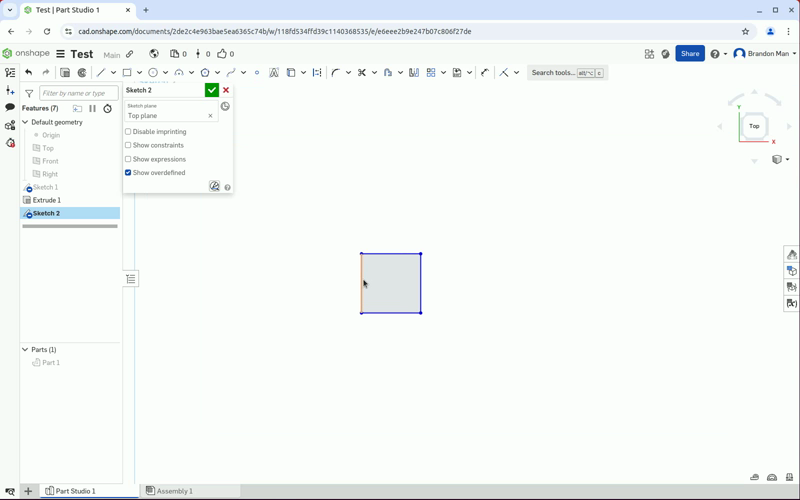
scroll(6)
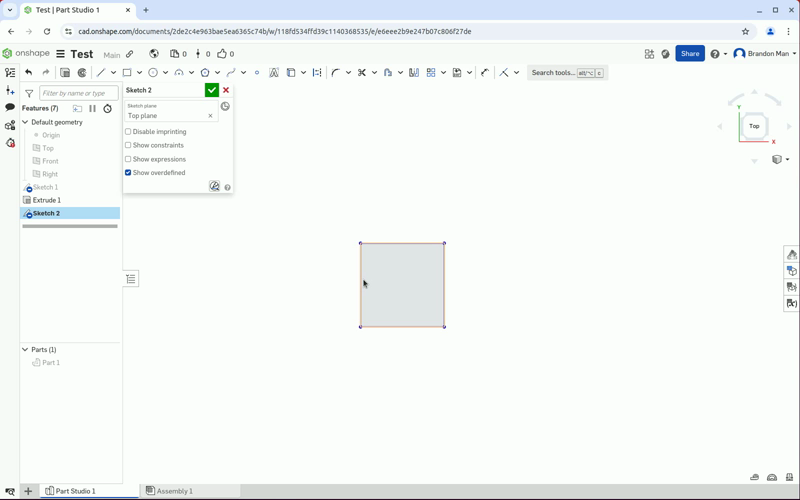
scroll(6)
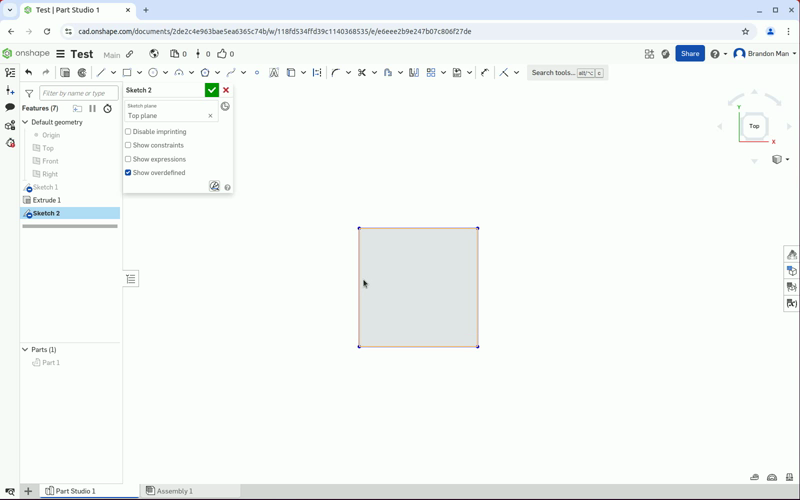
scroll(6)
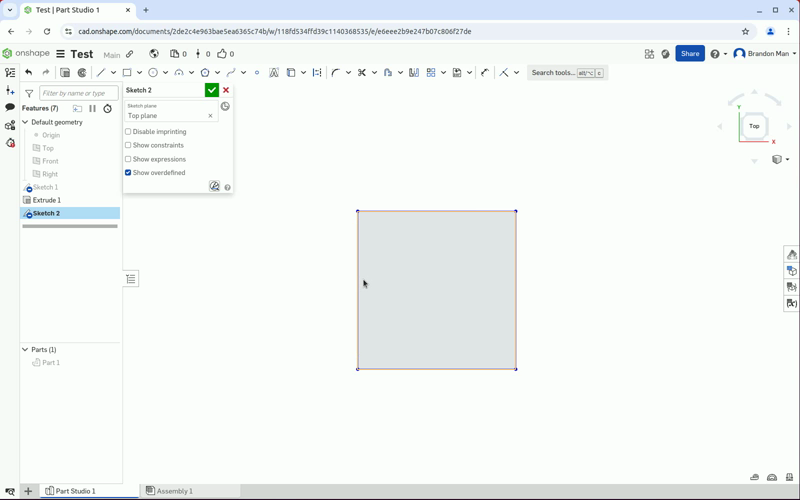
scroll(6)
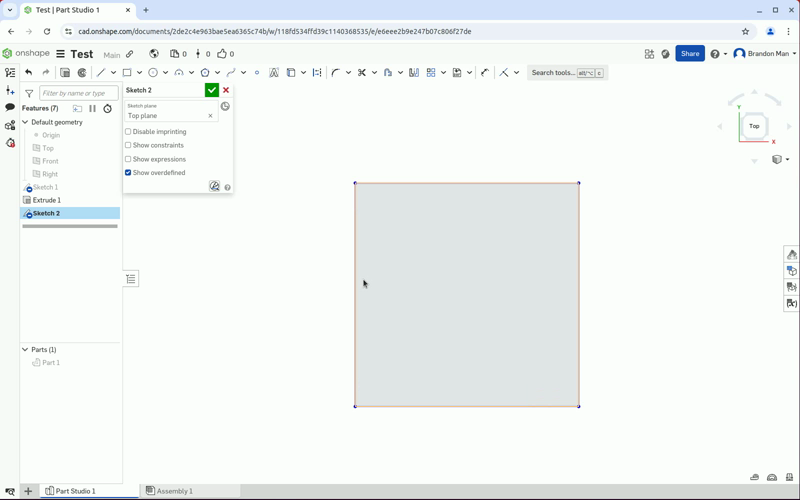
scroll(6)
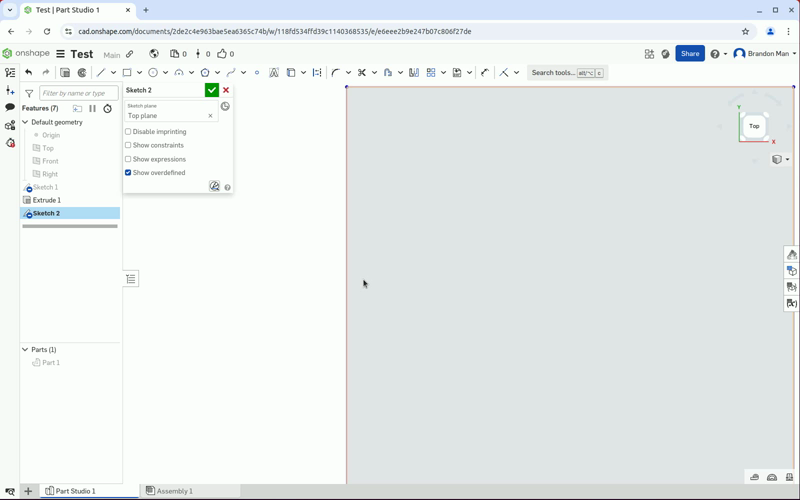
click(363, 279)
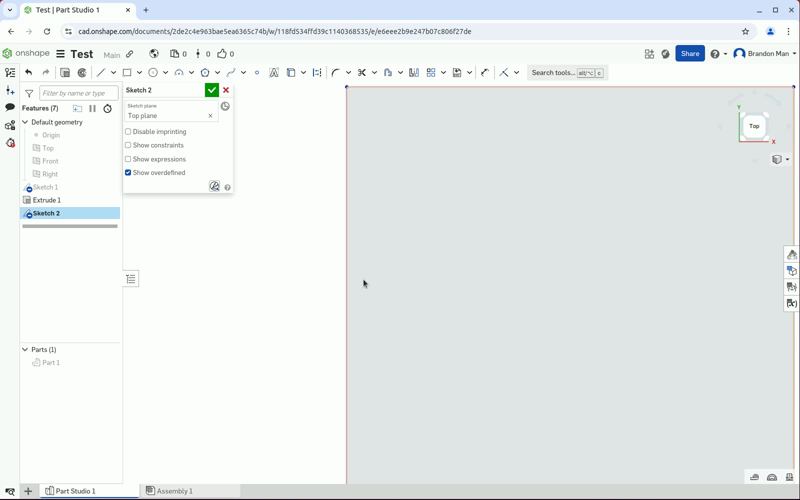
scroll(-6)
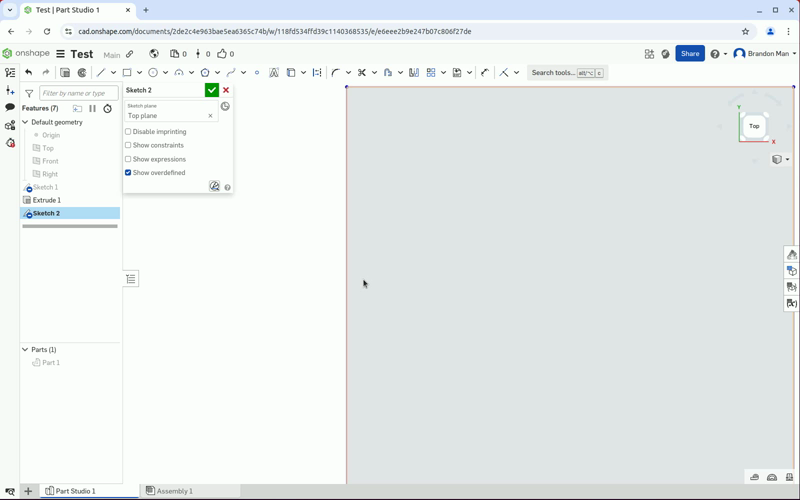
scroll(-6)
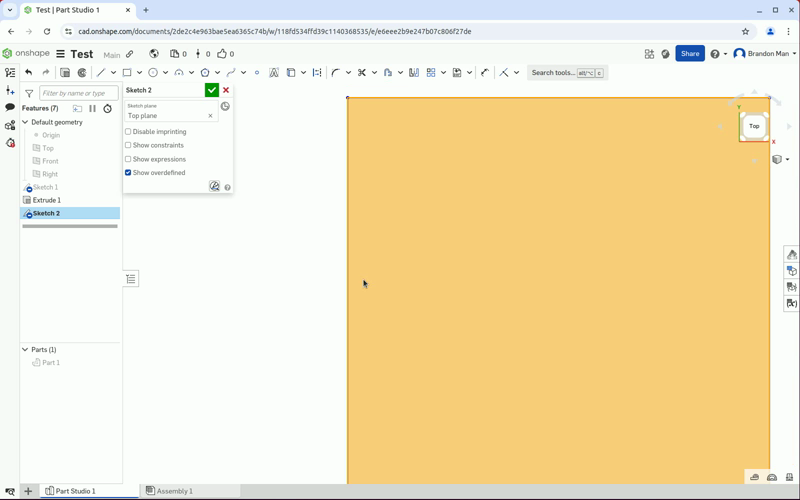
scroll(-6)
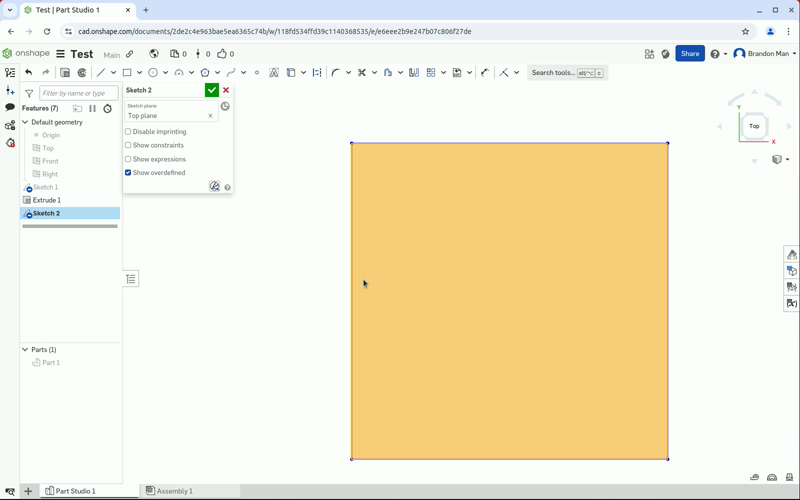
scroll(-6)
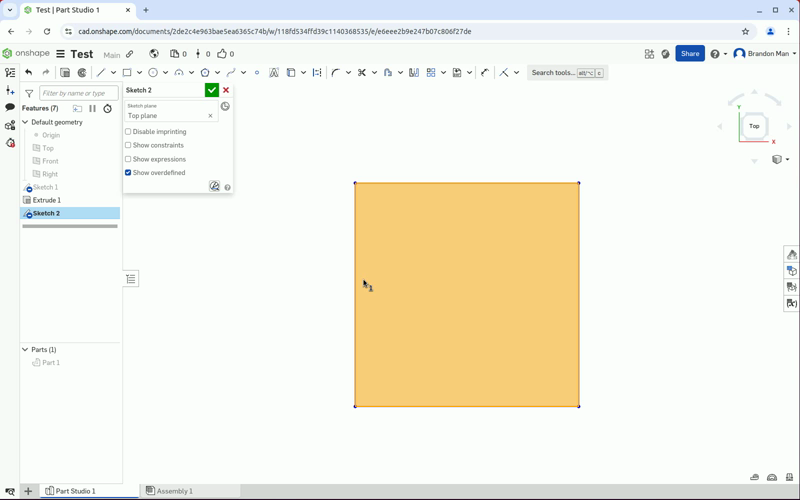
scroll(-6)
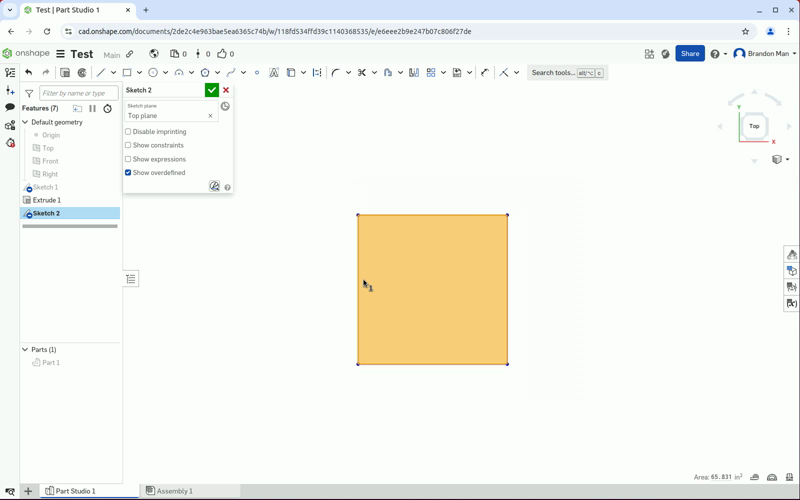
scroll(-6)
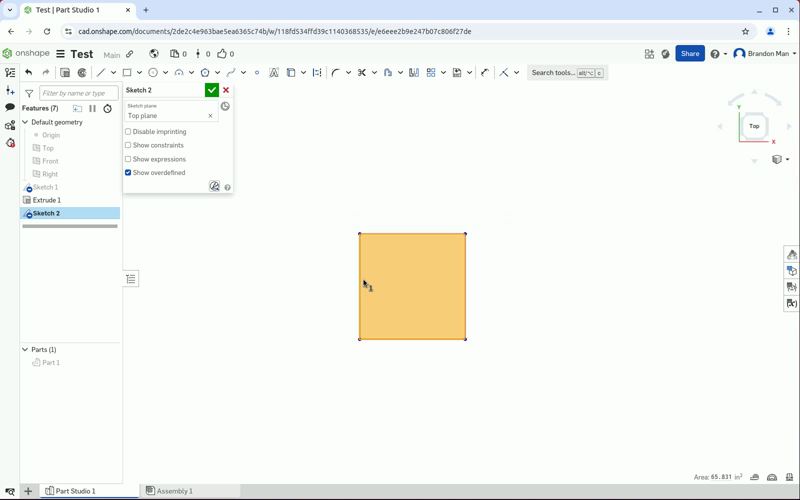
scroll(-6)
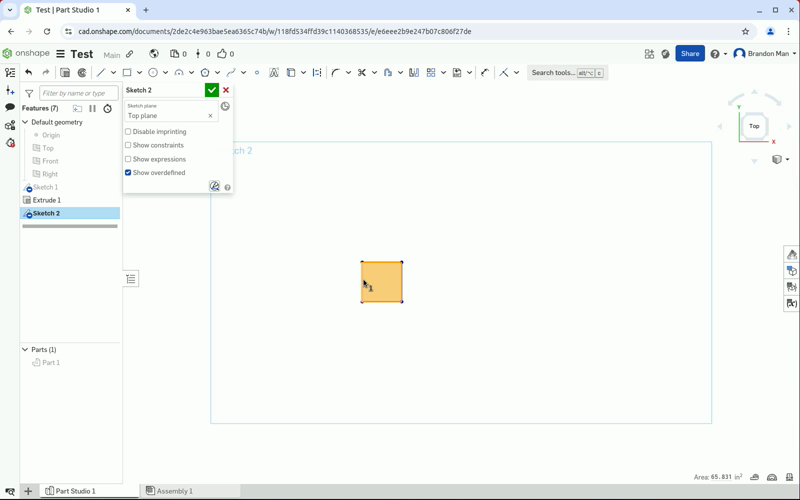
mouse_move(73, 352)
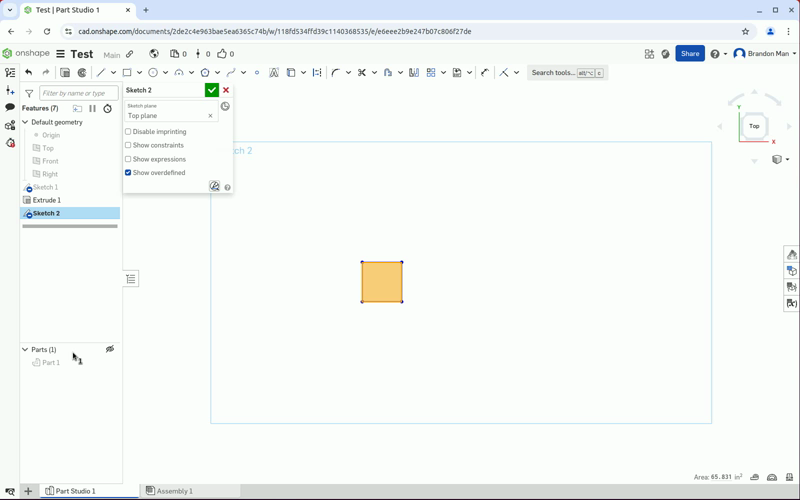
key(shift+y)
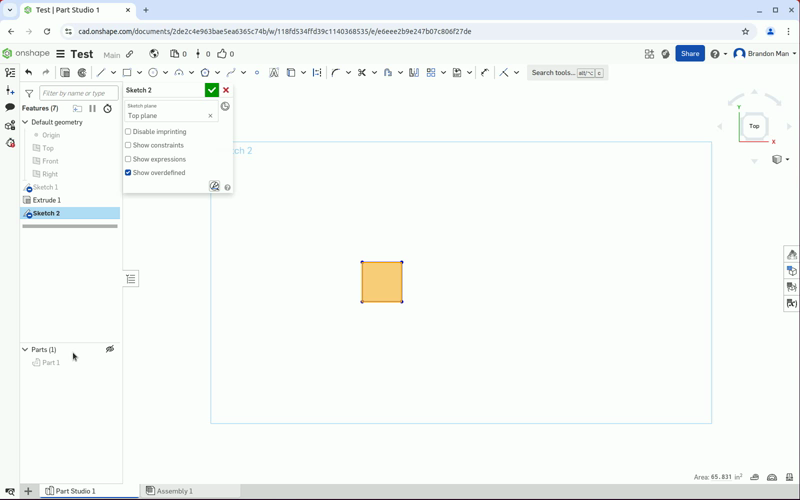
key(shift+e)
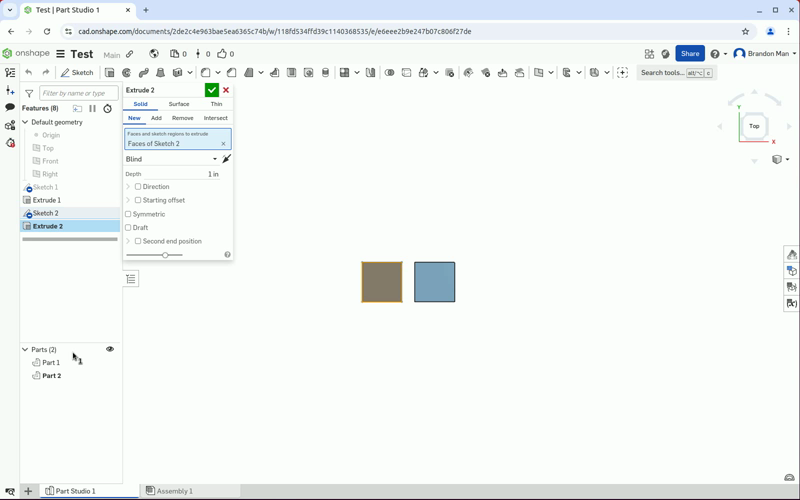
mouse_move(143, 106)
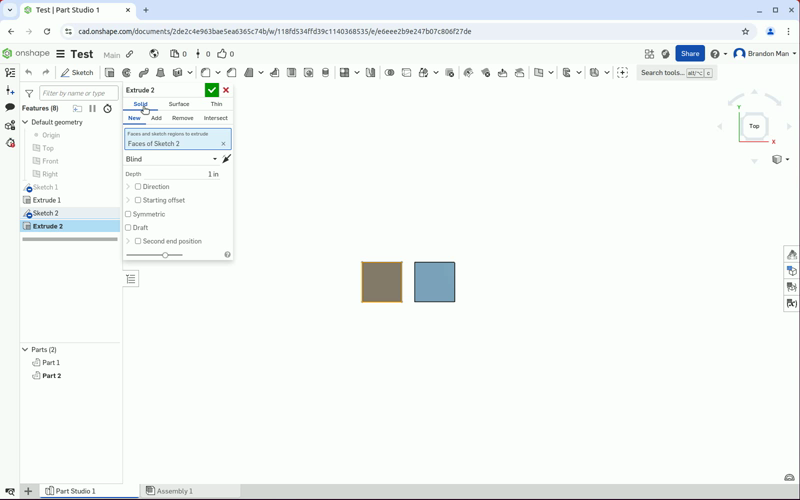
click(143, 106)
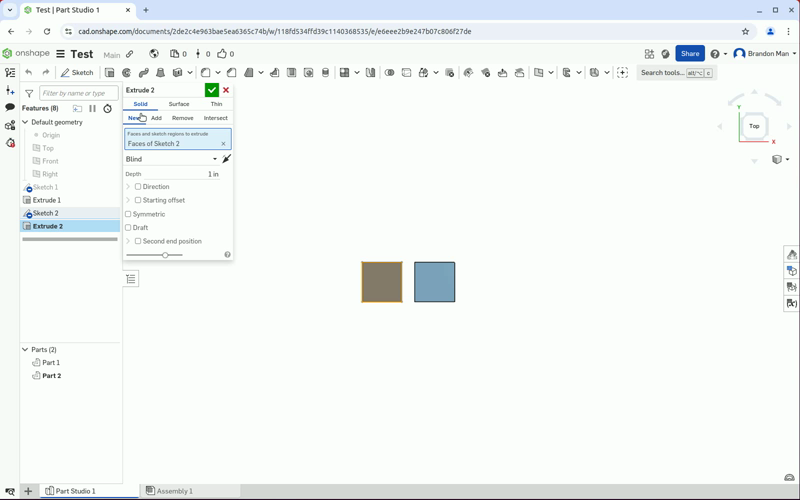
mouse_move(137, 120)
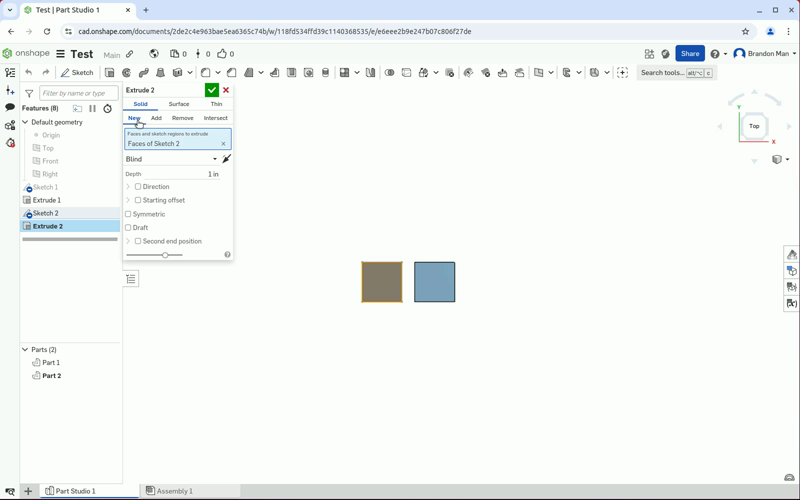
click(137, 120)
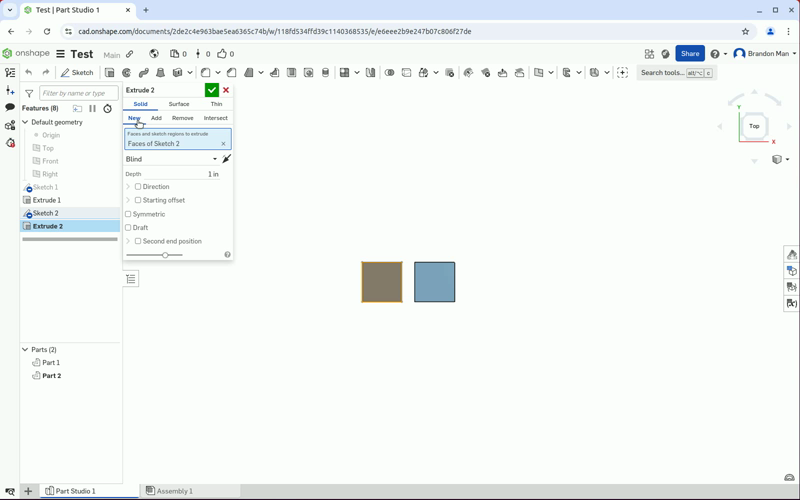
key(tab, 4)
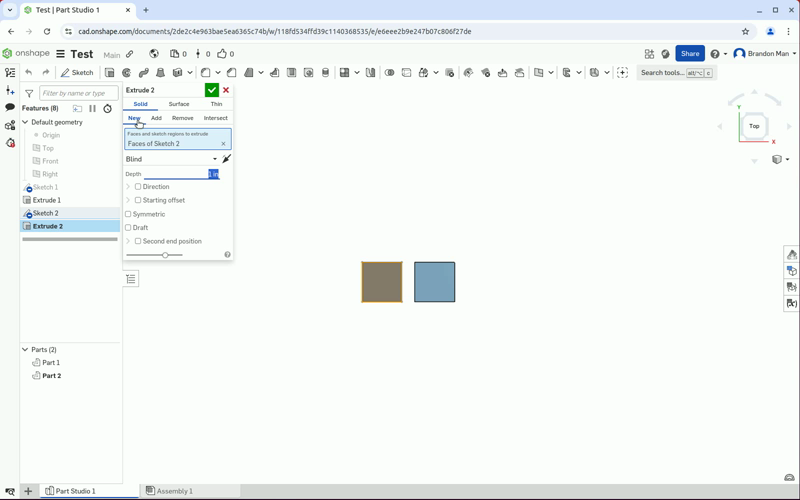
text(7.943)
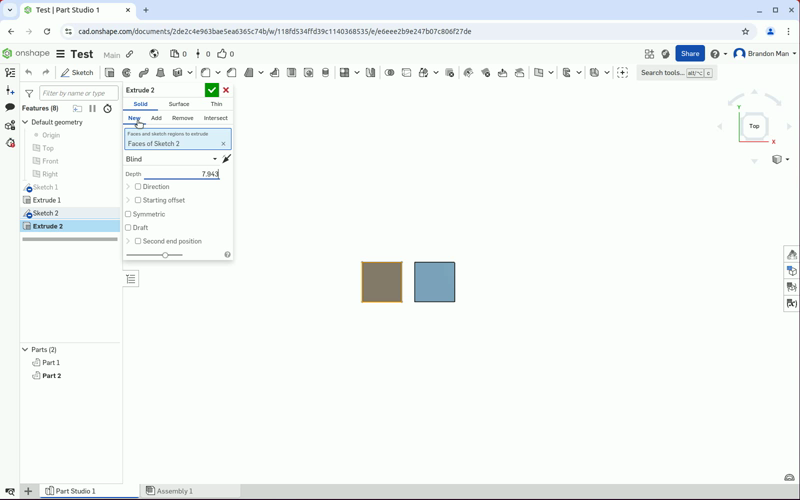
key(enter)
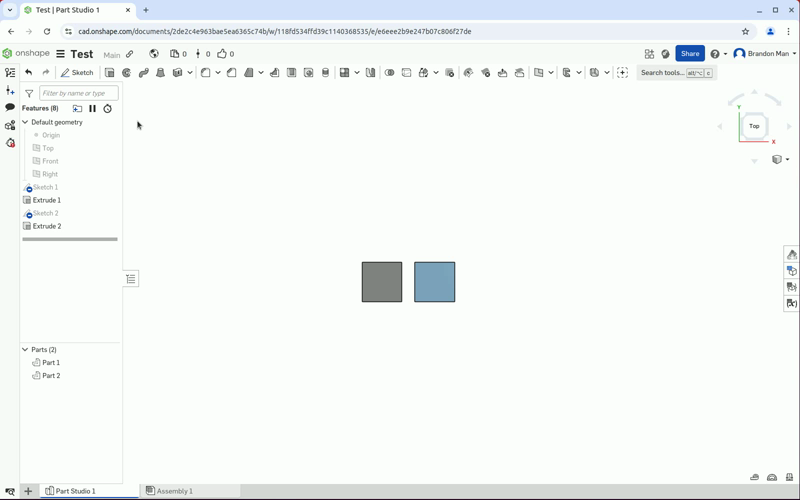
key(shift+h)
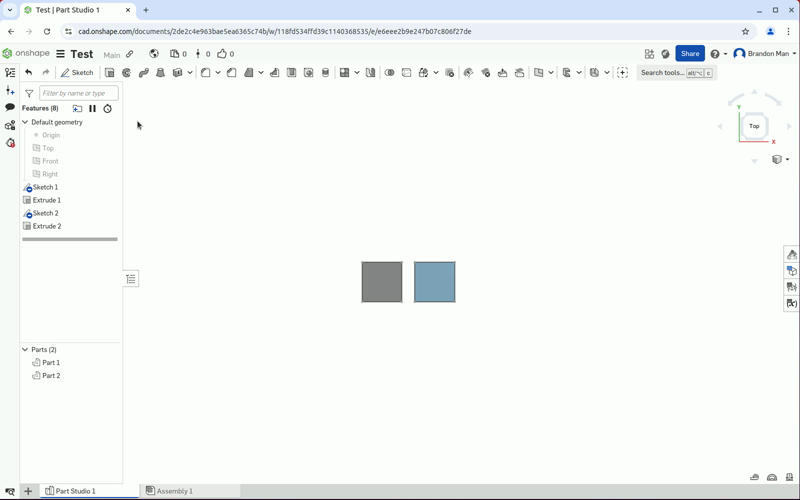
key(shift+h)
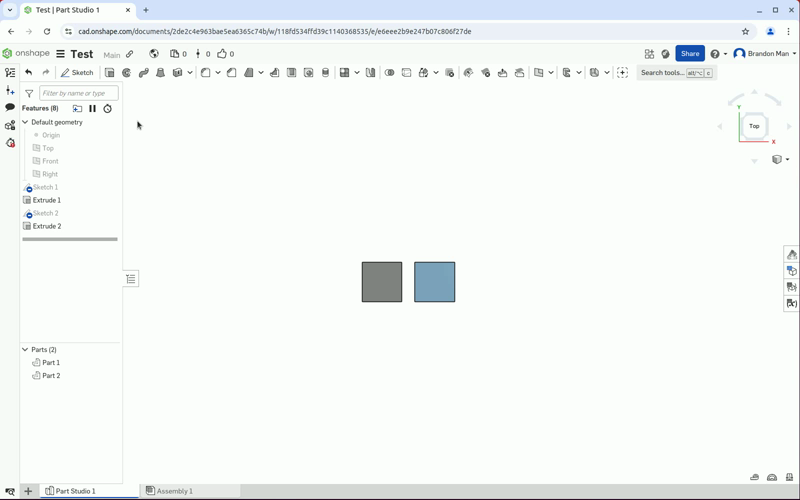
mouse_move(73, 189)
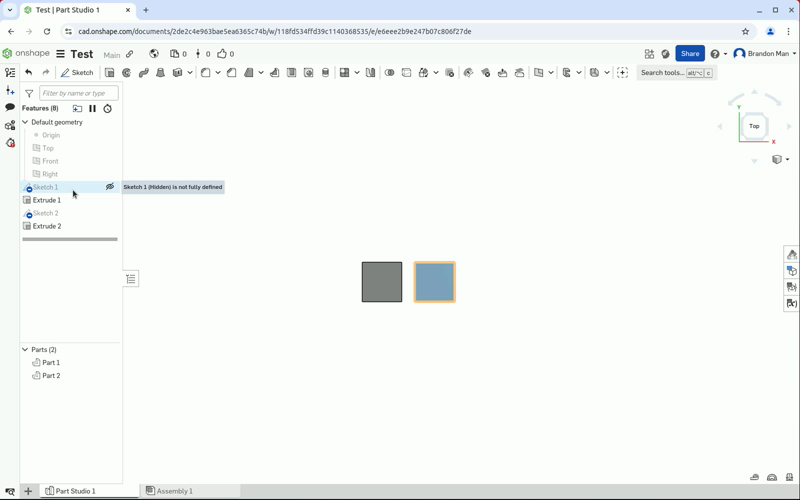
click(73, 189)
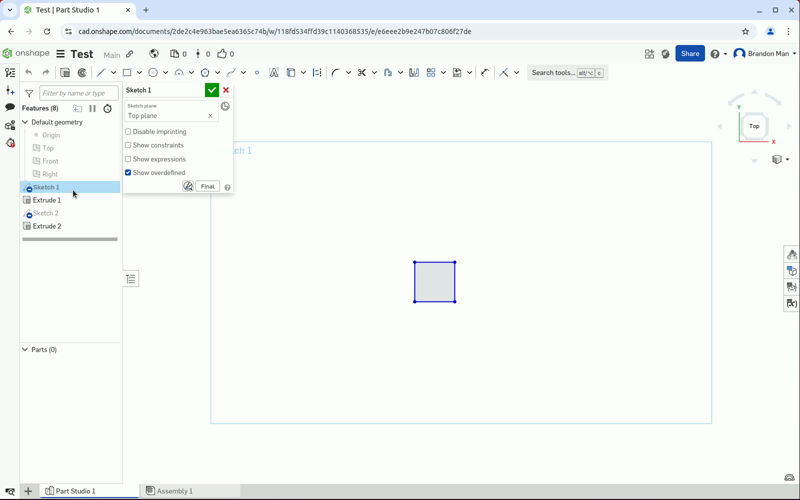
mouse_move(229, 92)
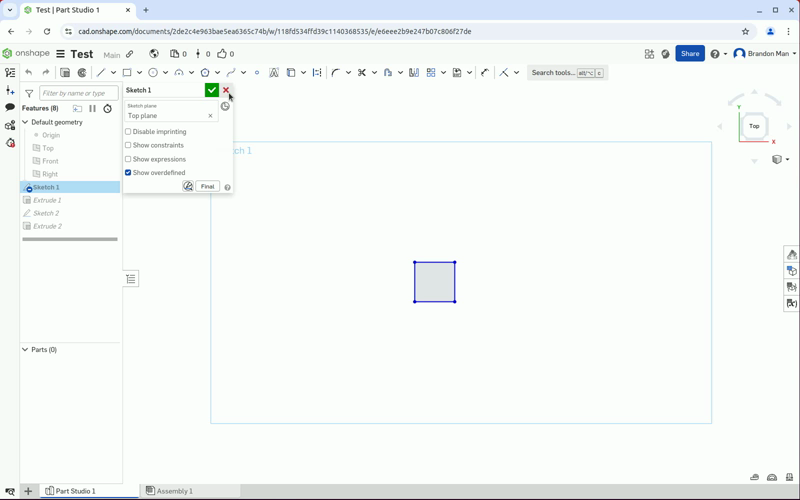
click(229, 92)
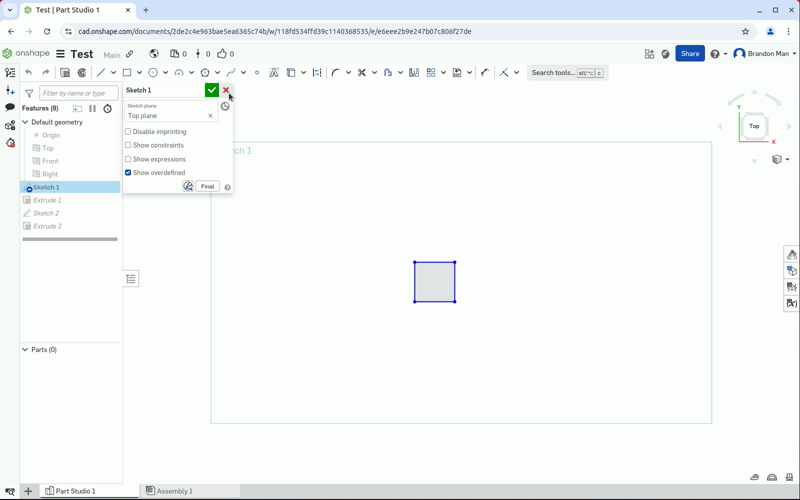
key(shift+s)
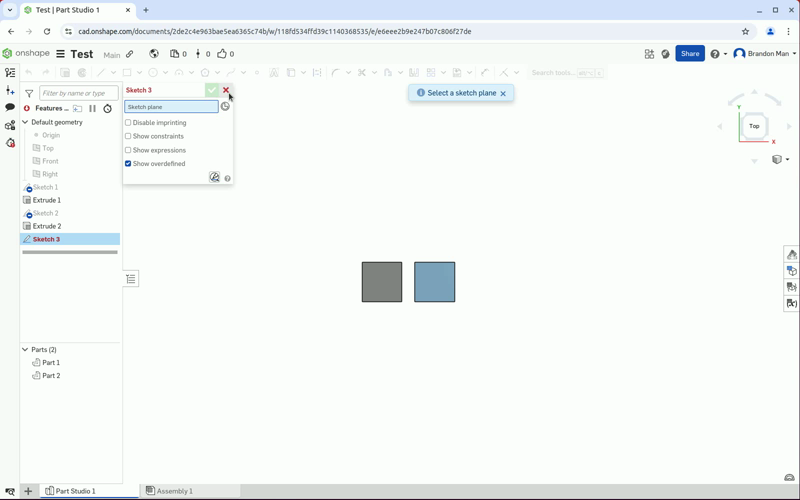
mouse_move(73, 150)
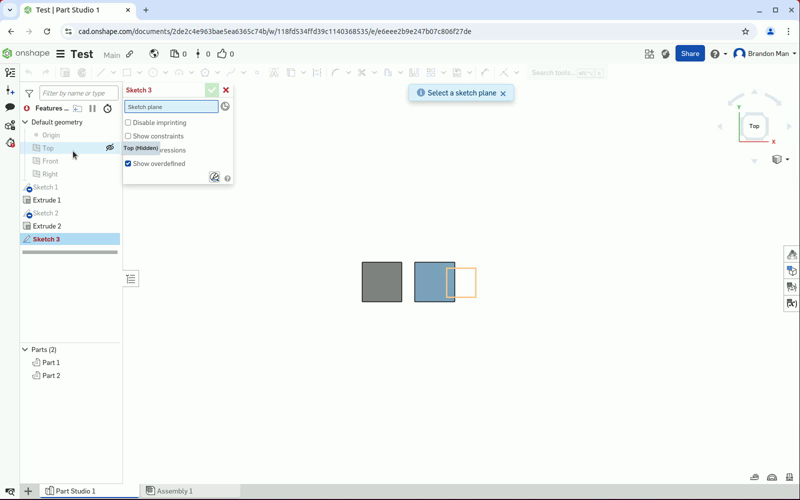
click(73, 150)
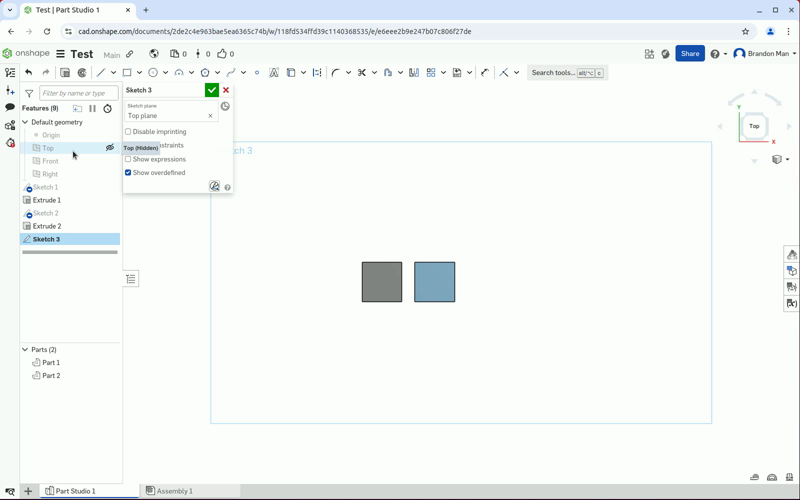
mouse_move(73, 352)
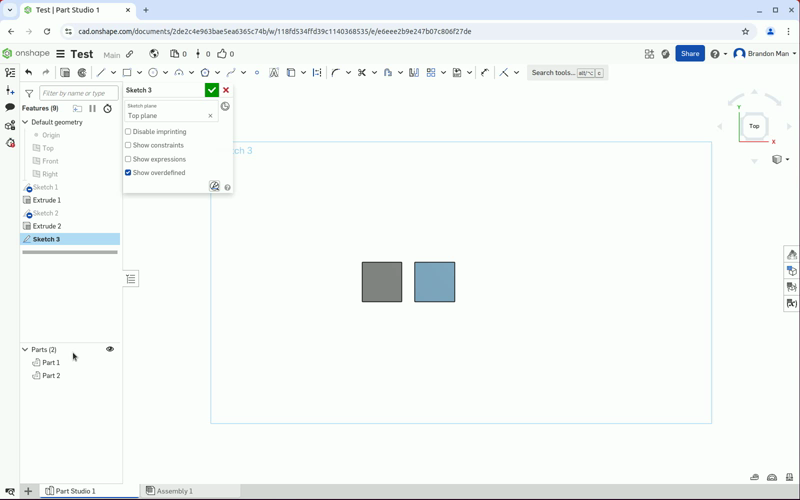
key(y)
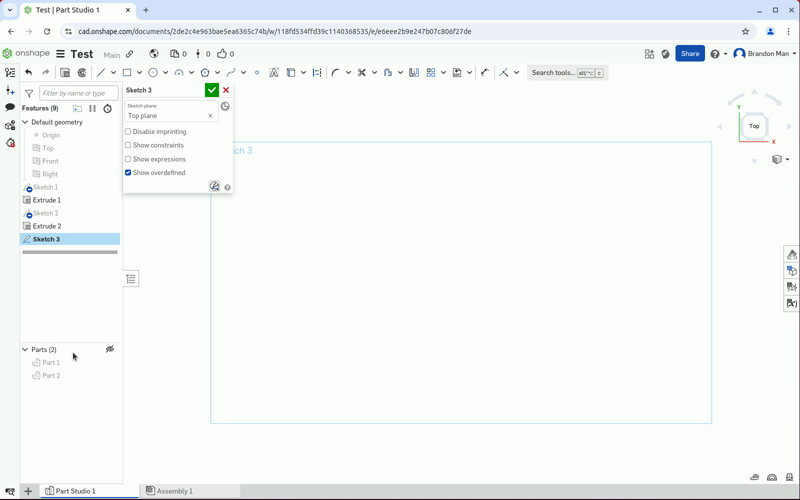
key(l)
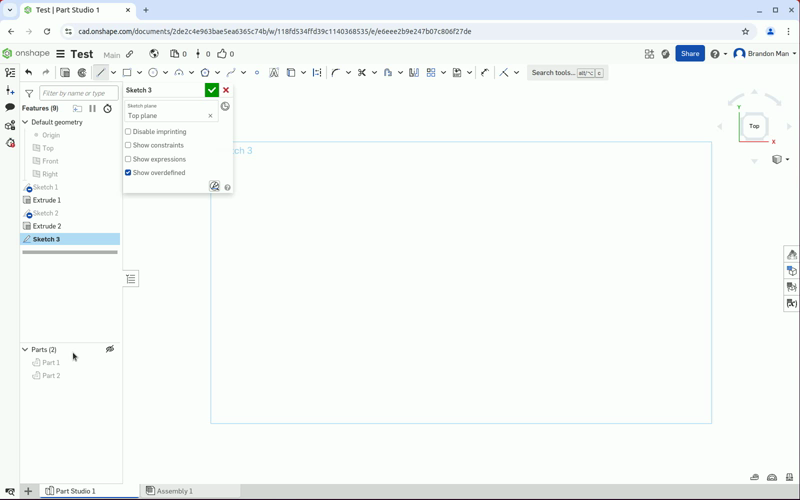
key_down(shift)
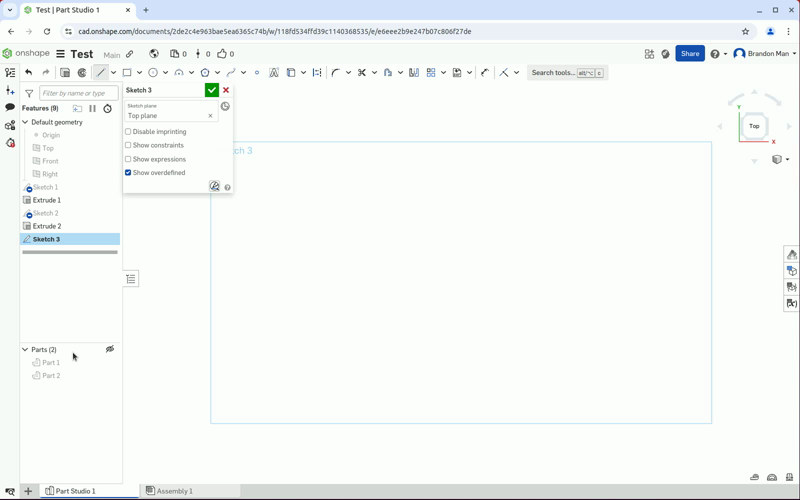
mouse_move(467, 301)
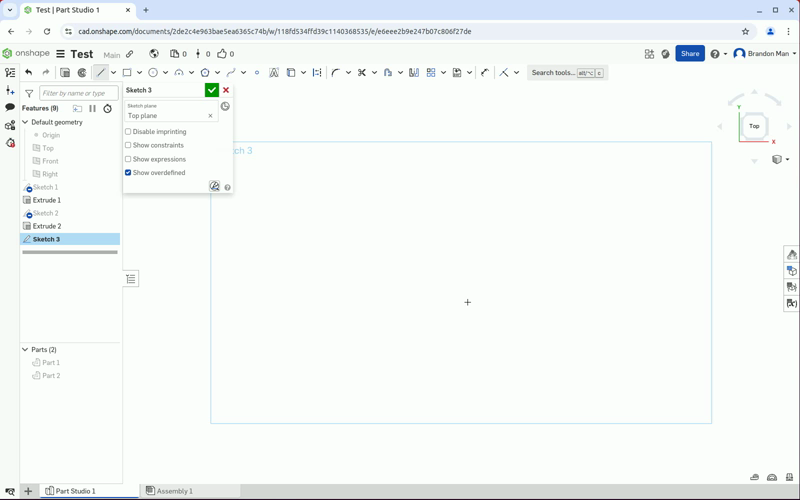
click(467, 301)
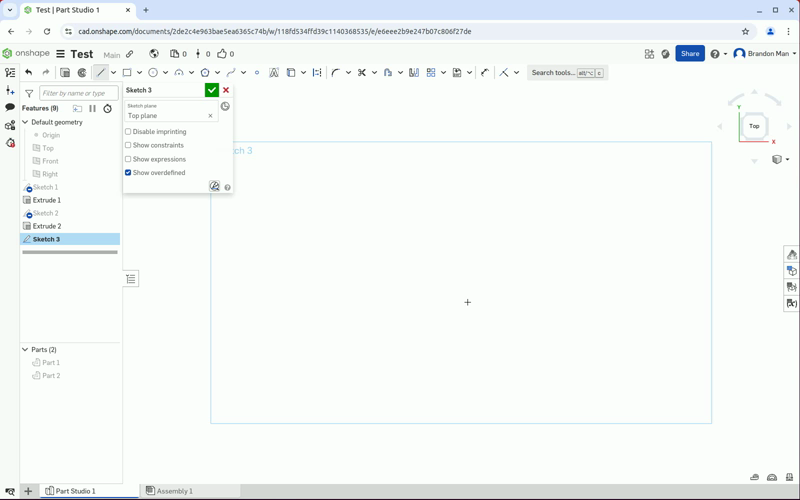
key_up(shift)
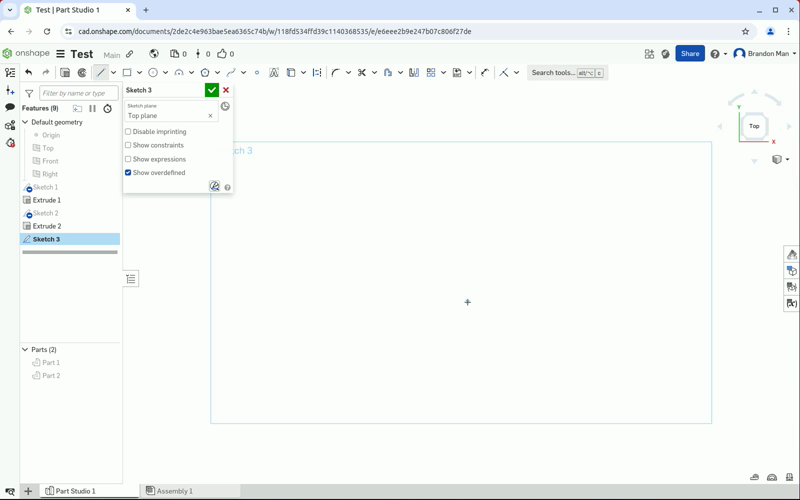
key_down(shift)
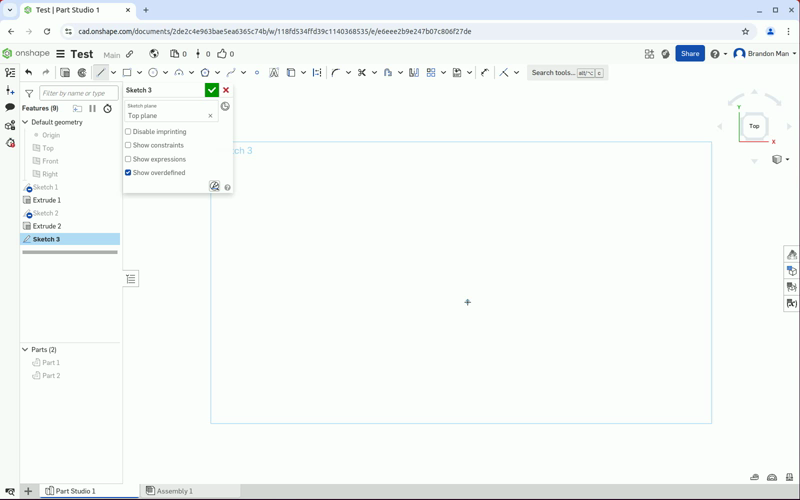
mouse_move(497, 301)
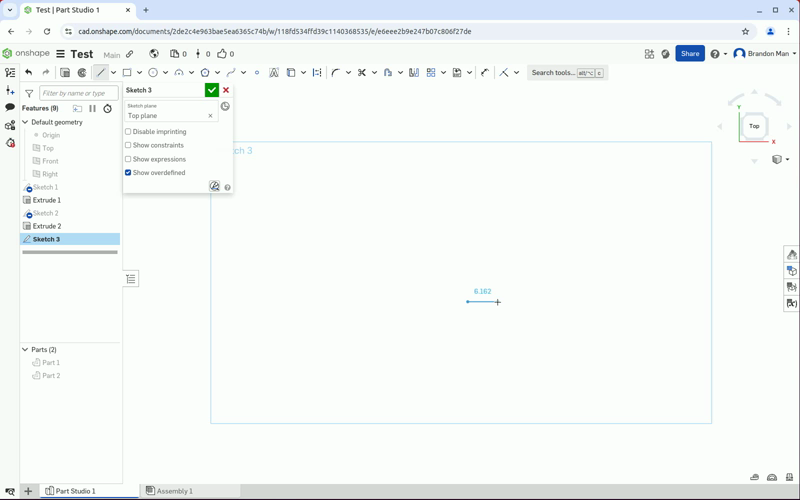
mouse_move(507, 301)
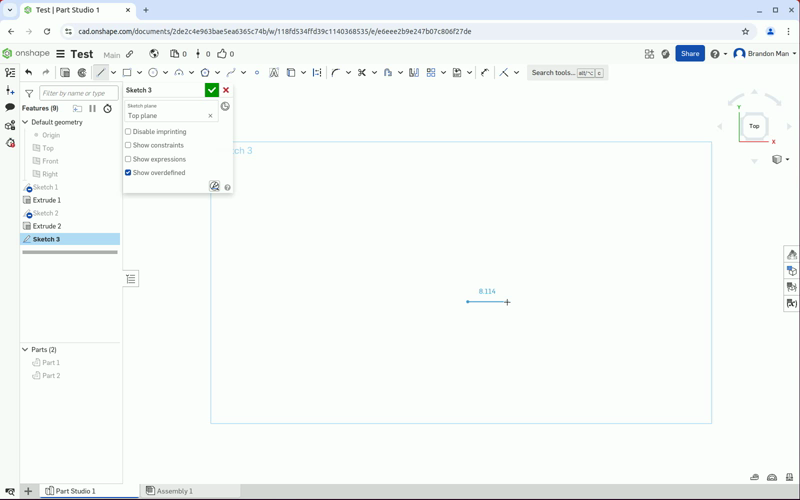
click(507, 301)
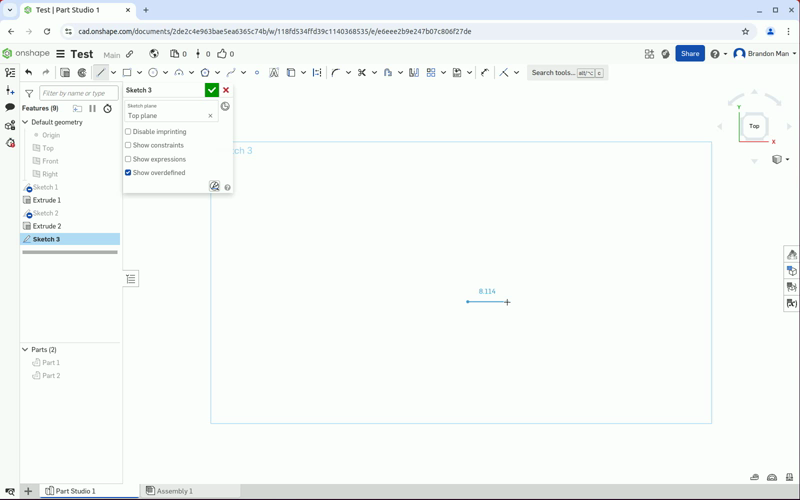
key_up(shift)
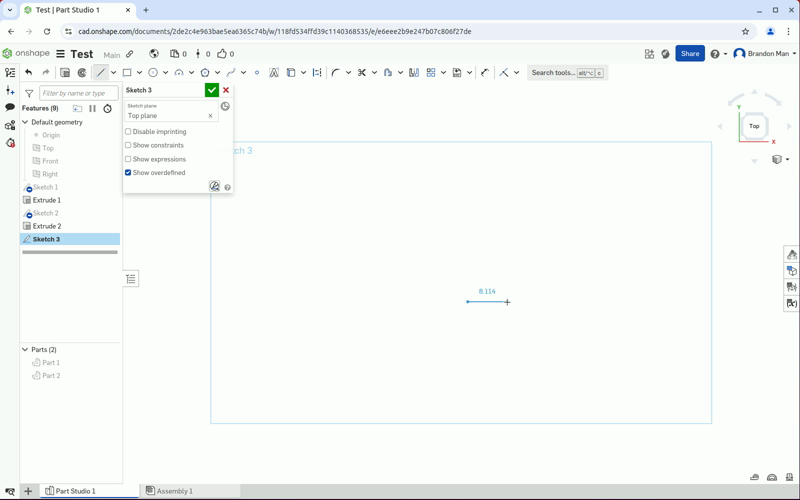
key_down(shift)
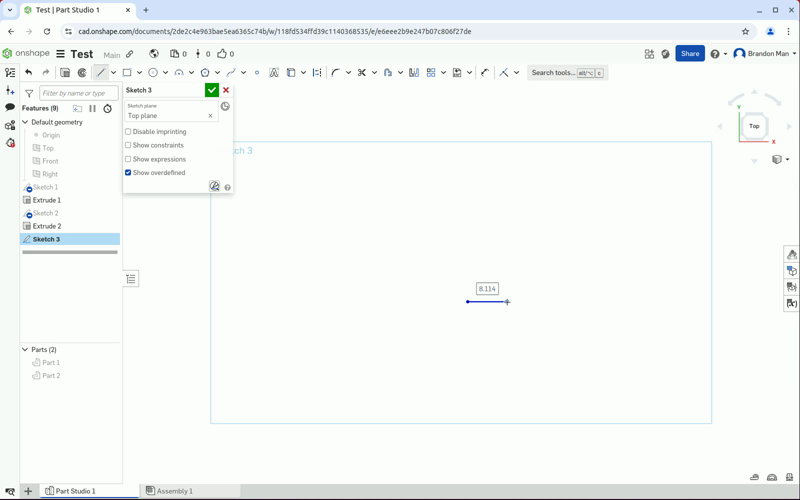
mouse_move(537, 301)
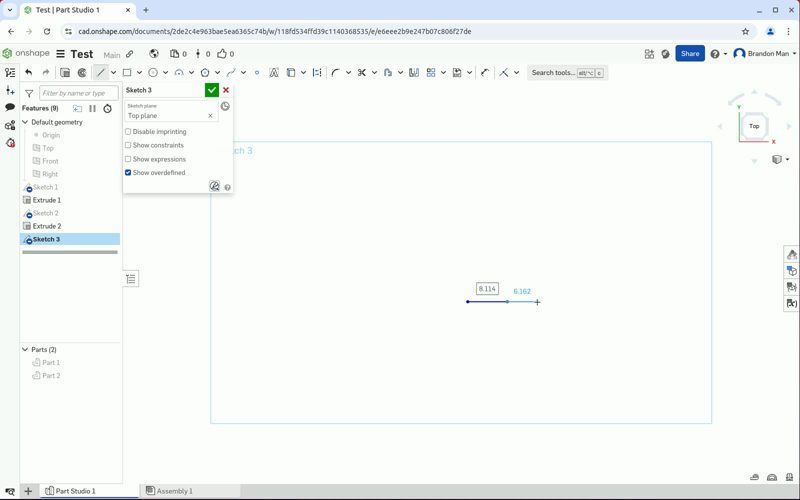
mouse_move(507, 262)
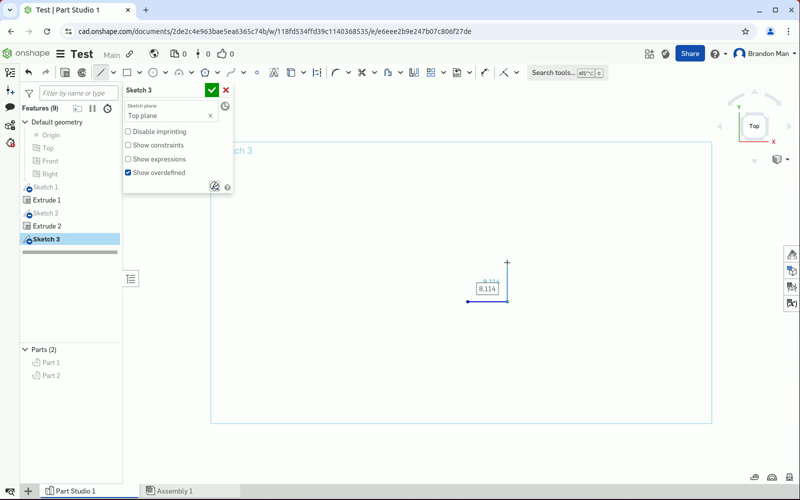
click(507, 262)
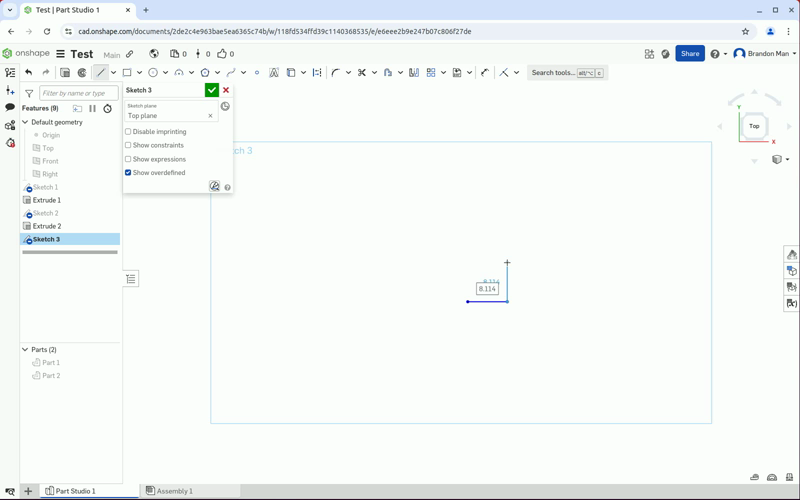
key_up(shift)
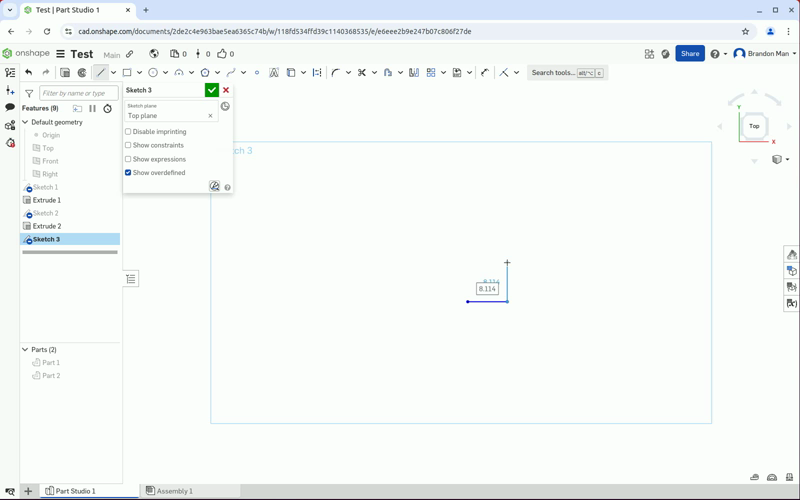
key_down(shift)
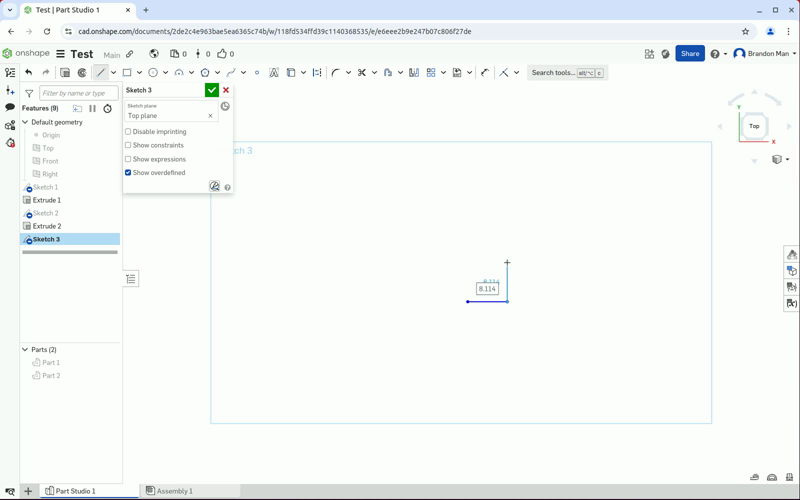
mouse_move(537, 262)
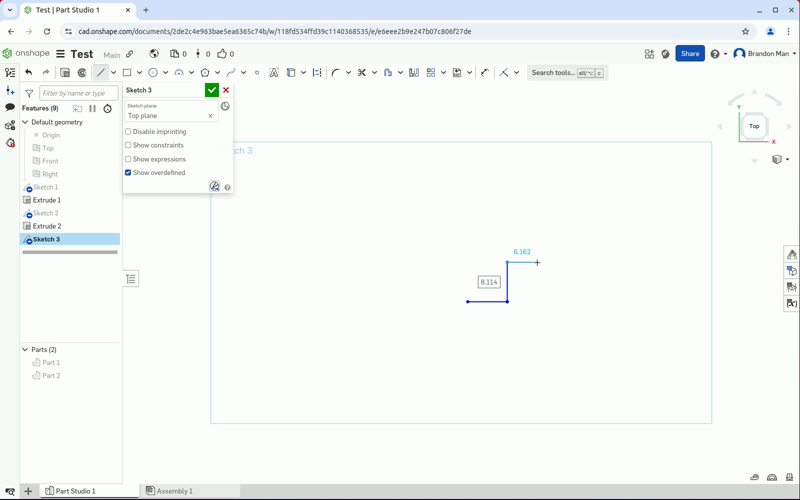
mouse_move(467, 262)
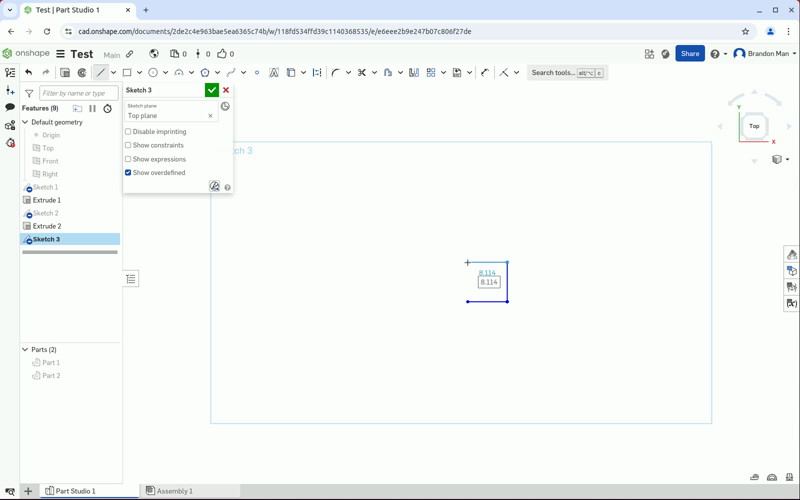
click(467, 262)
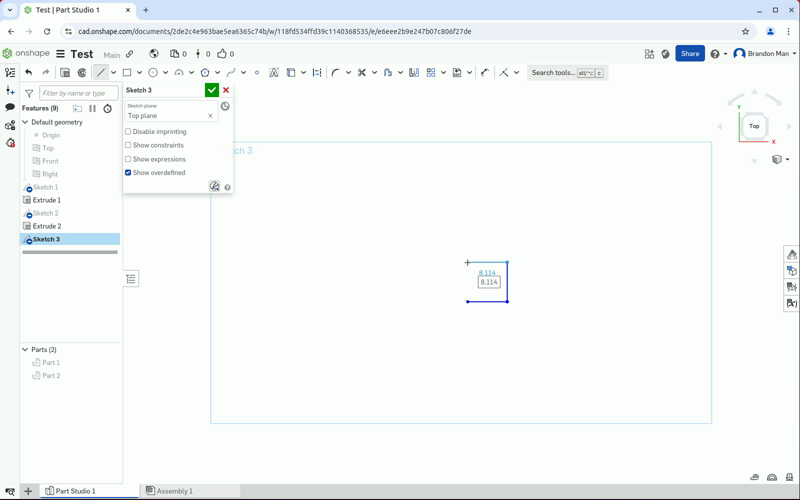
key_up(shift)
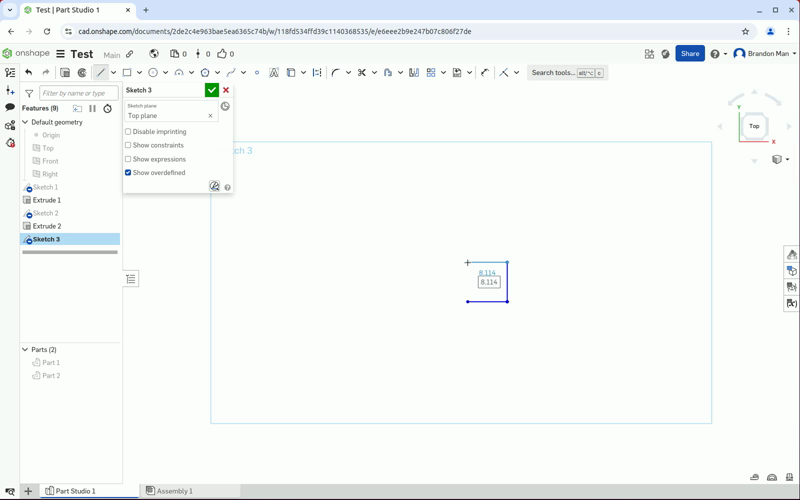
mouse_move(497, 262)
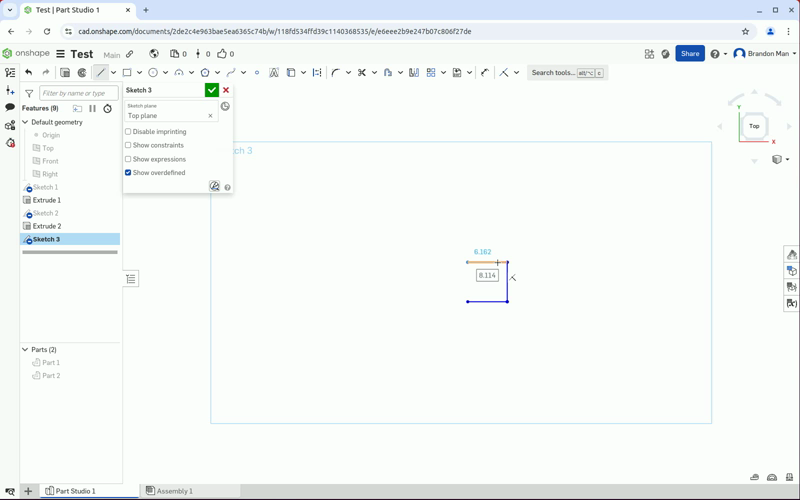
key_down(shift)
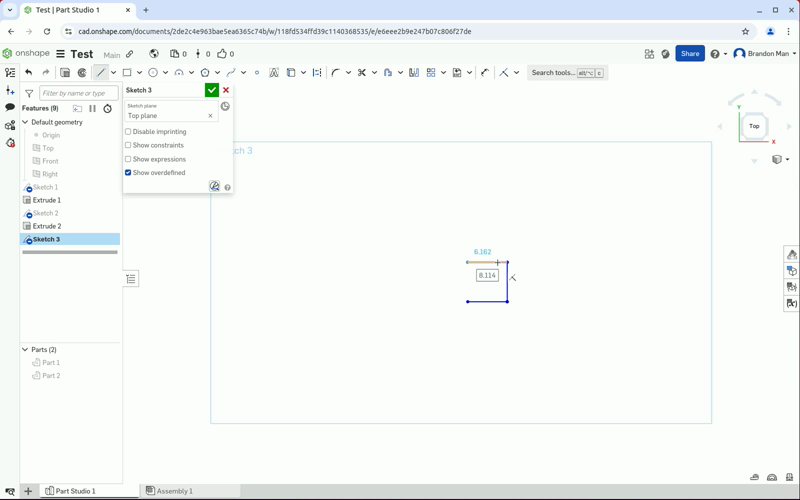
mouse_move(467, 301)
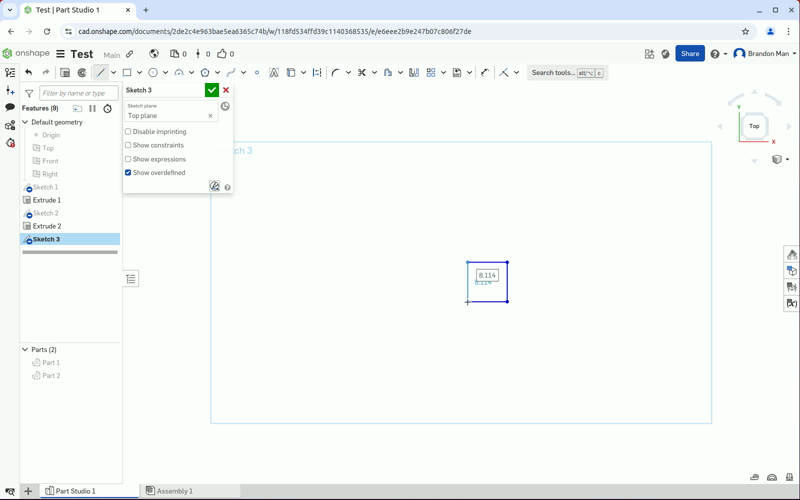
key_up(shift)
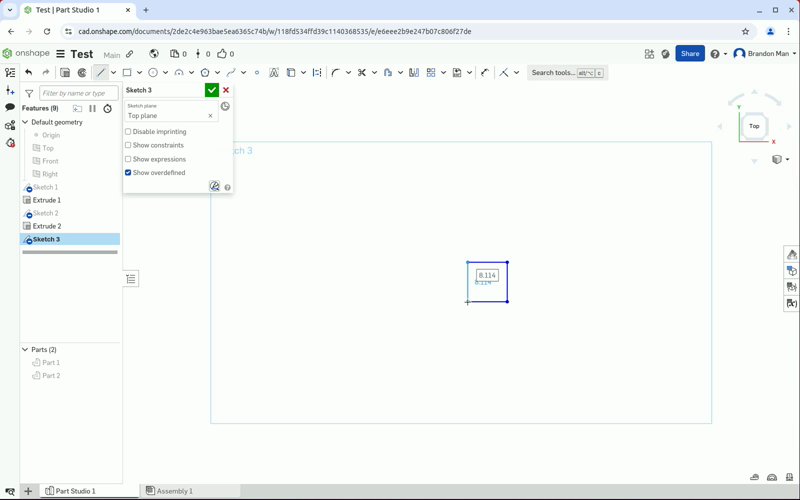
click(467, 301)
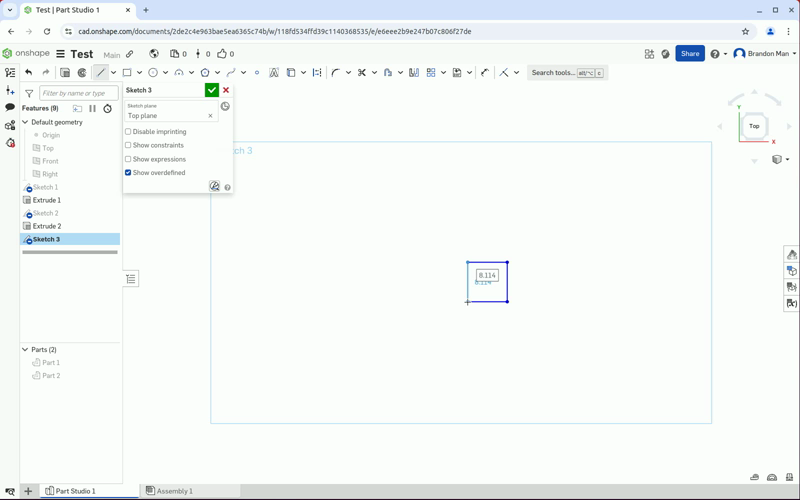
key(esc)
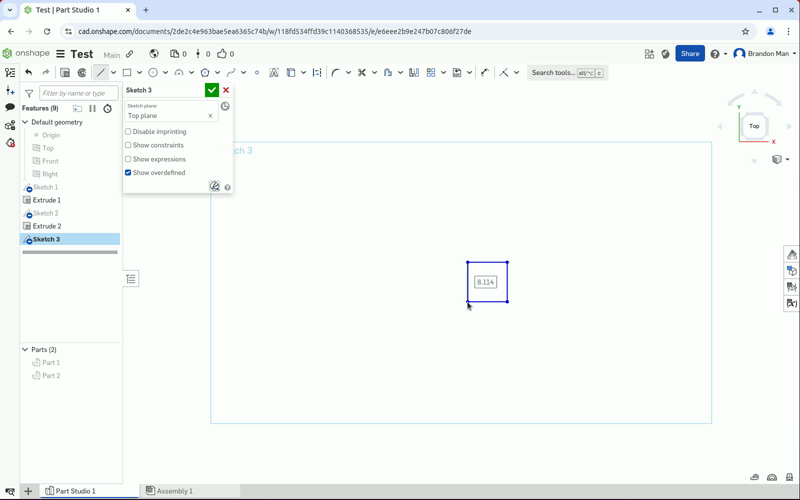
mouse_move(500, 276)
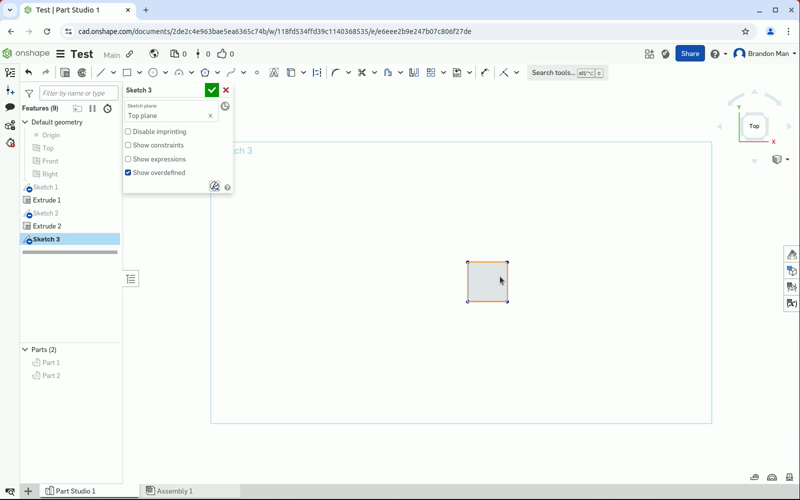
scroll(6)
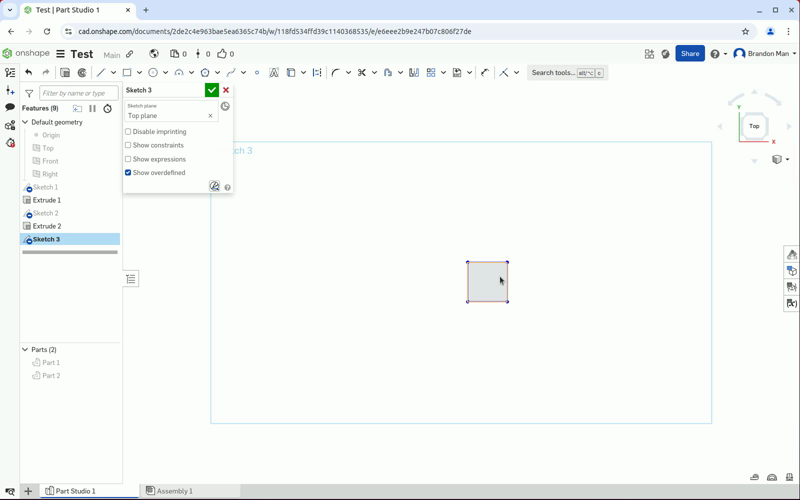
scroll(6)
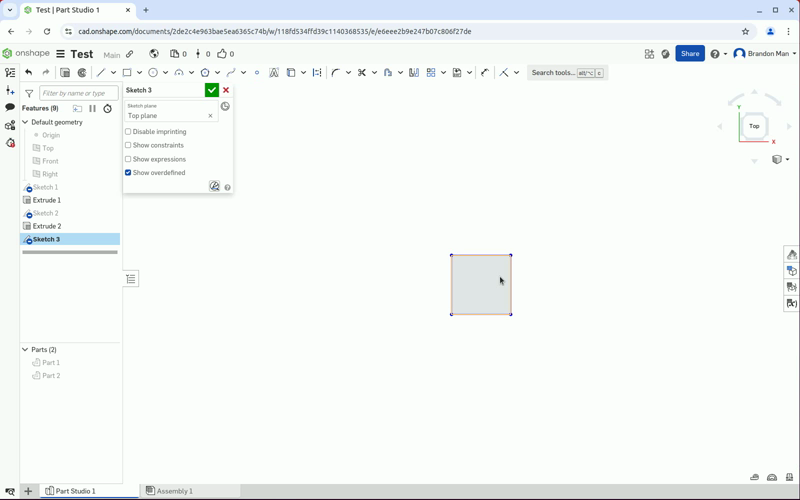
scroll(6)
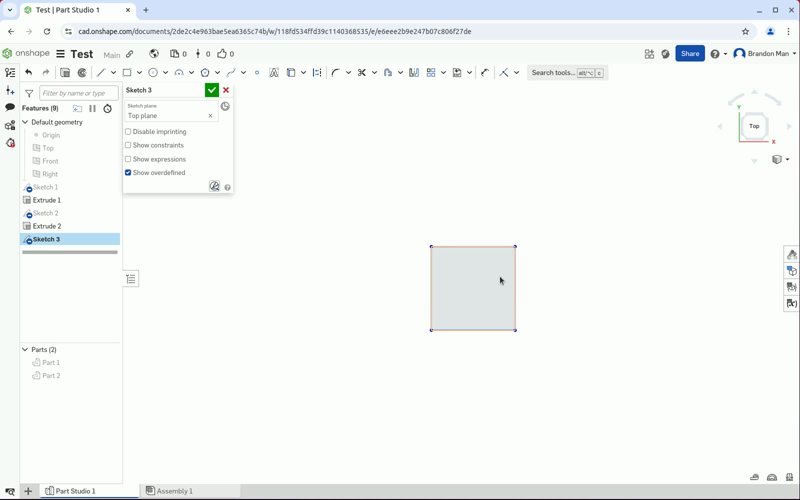
scroll(6)
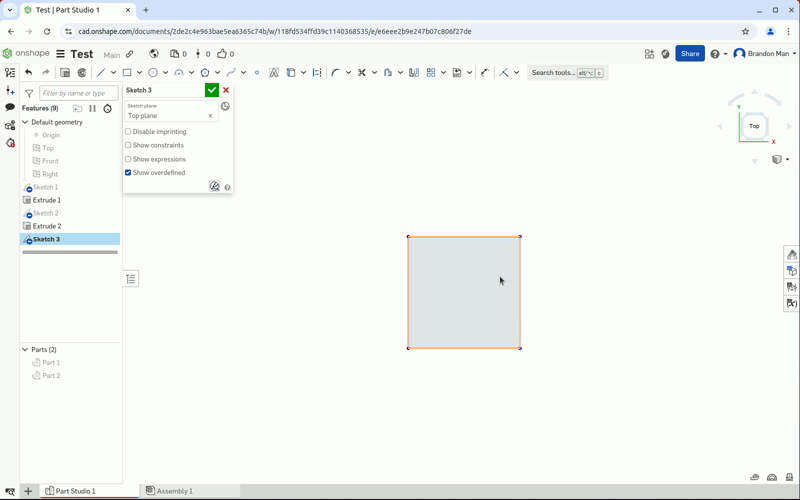
scroll(6)
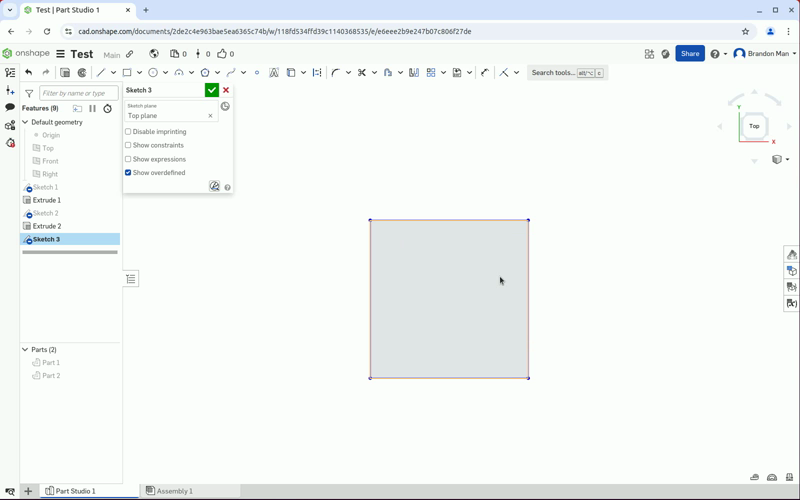
scroll(6)
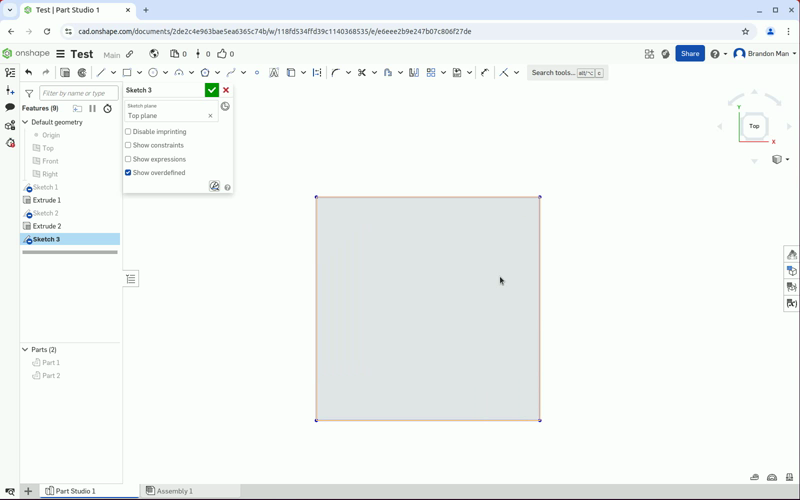
scroll(6)
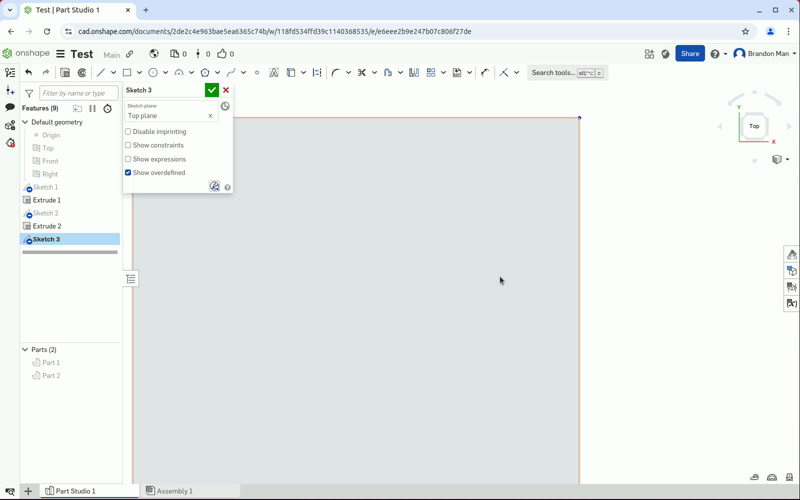
click(500, 276)
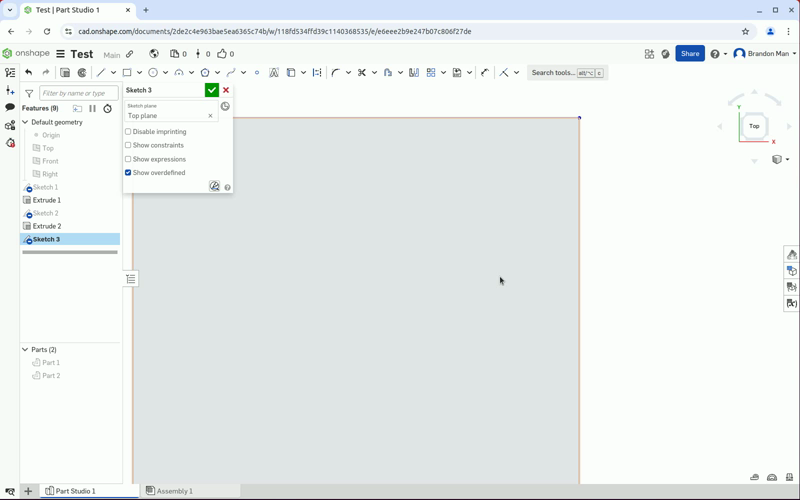
scroll(-6)
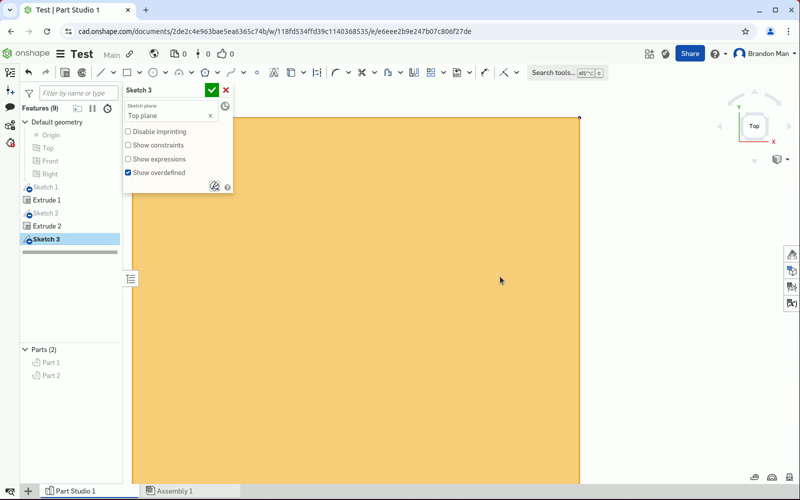
scroll(-6)
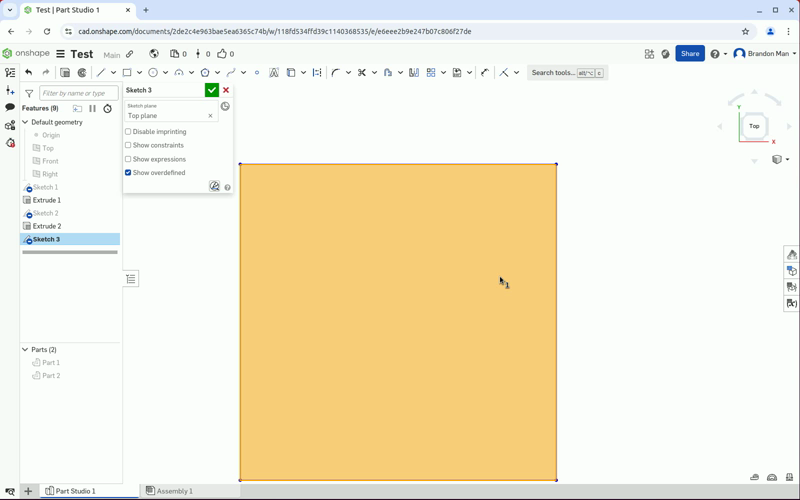
scroll(-6)
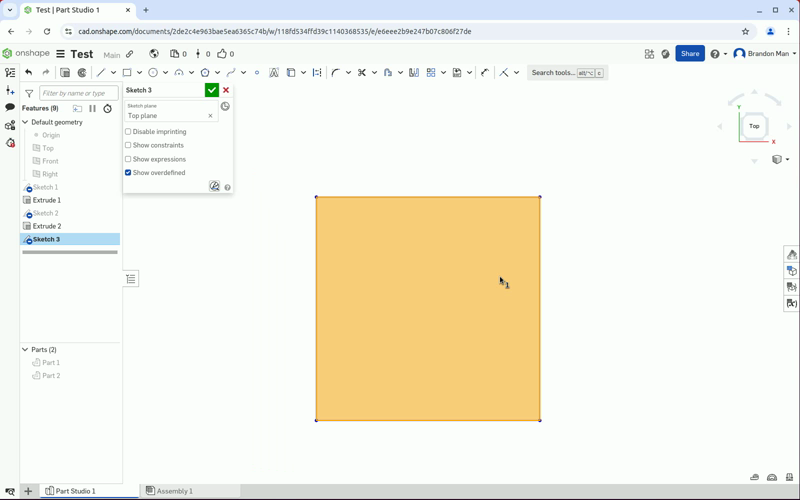
scroll(-6)
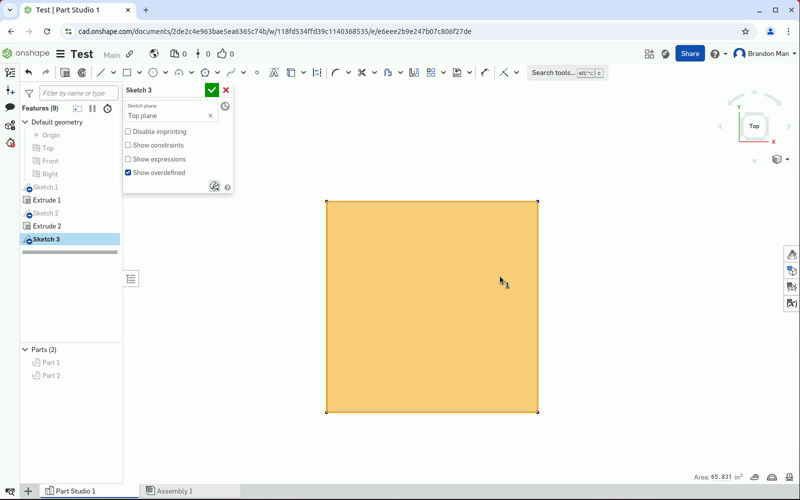
scroll(-6)
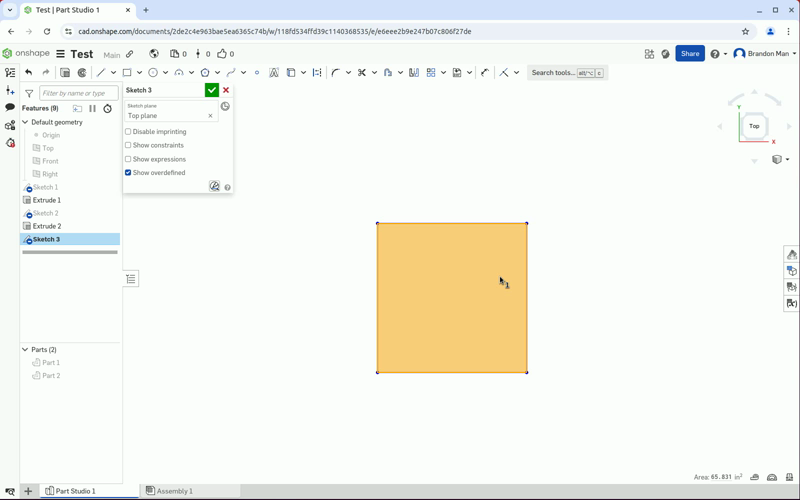
scroll(-6)
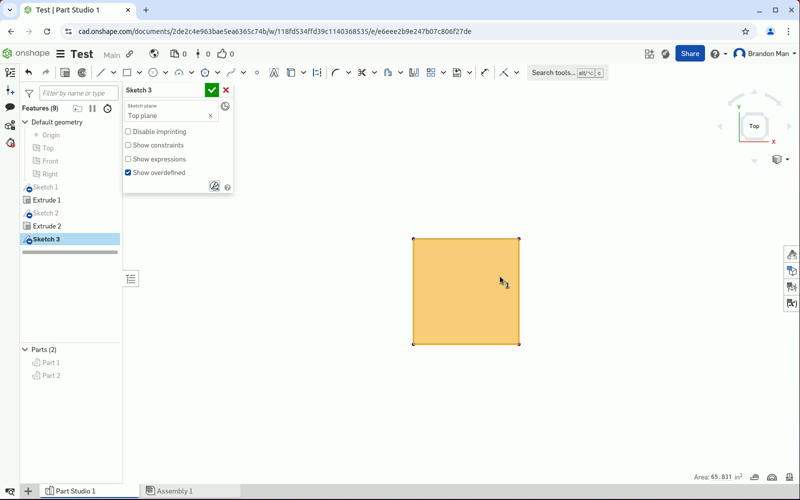
scroll(-6)
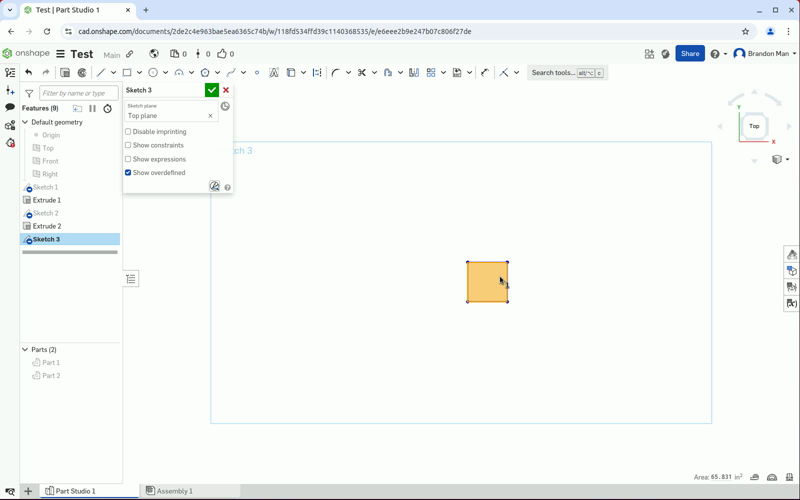
mouse_move(73, 352)
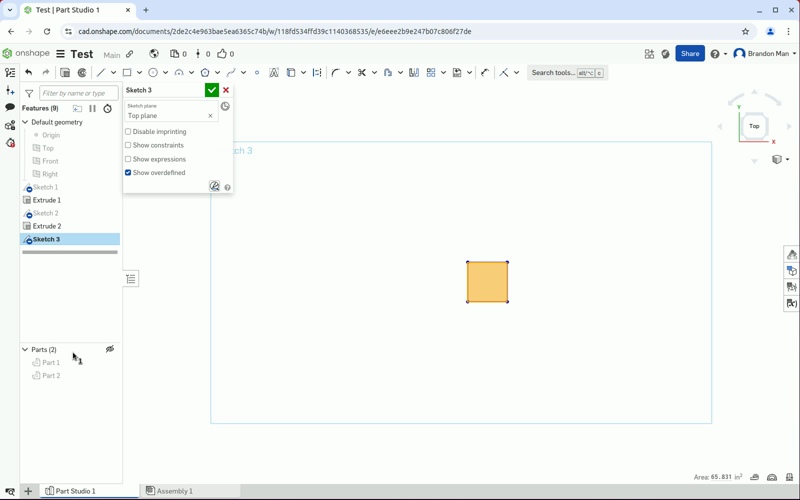
key(shift+y)
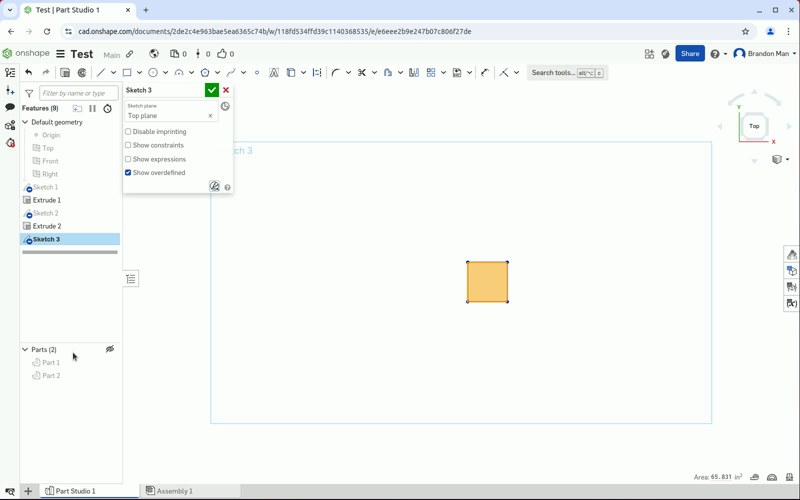
key(shift+e)
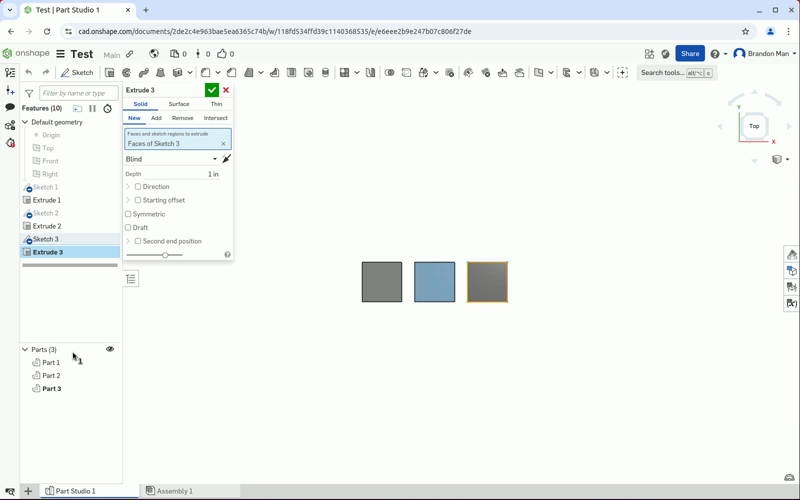
mouse_move(143, 106)
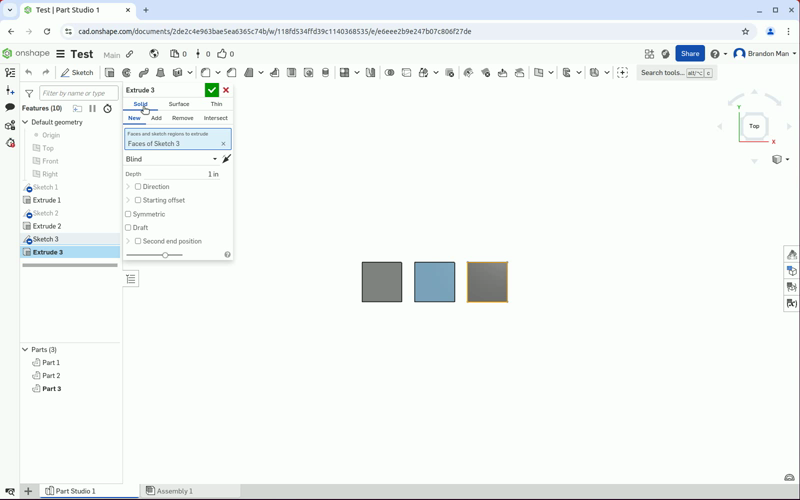
click(143, 106)
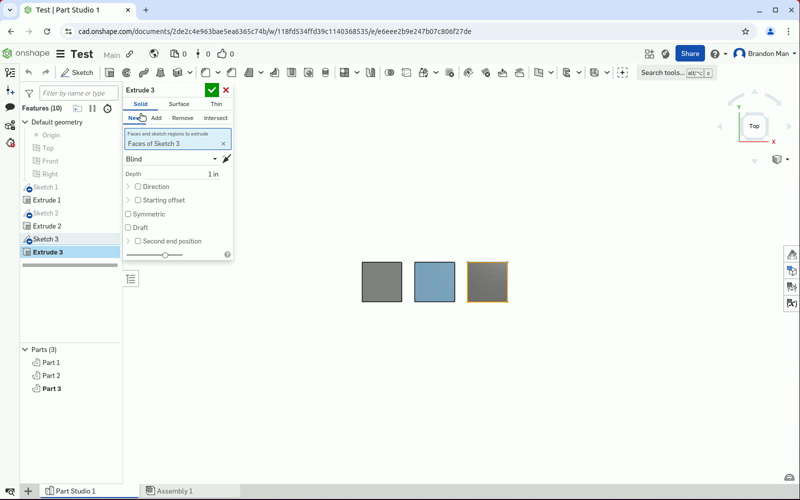
mouse_move(137, 120)
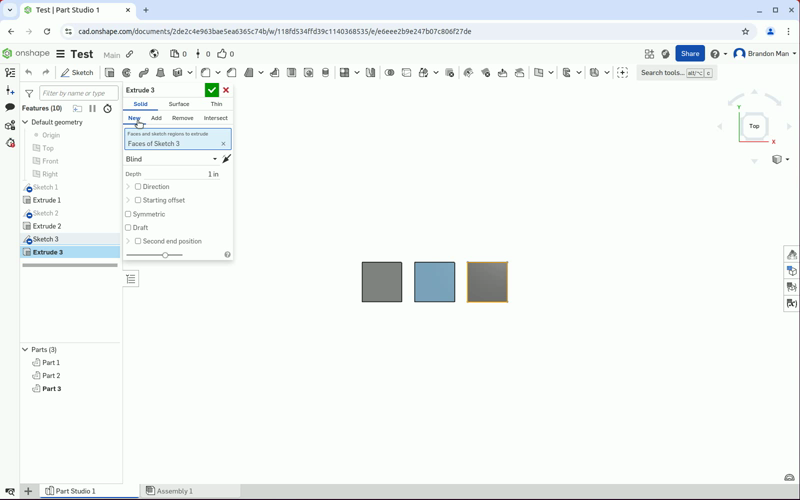
click(137, 120)
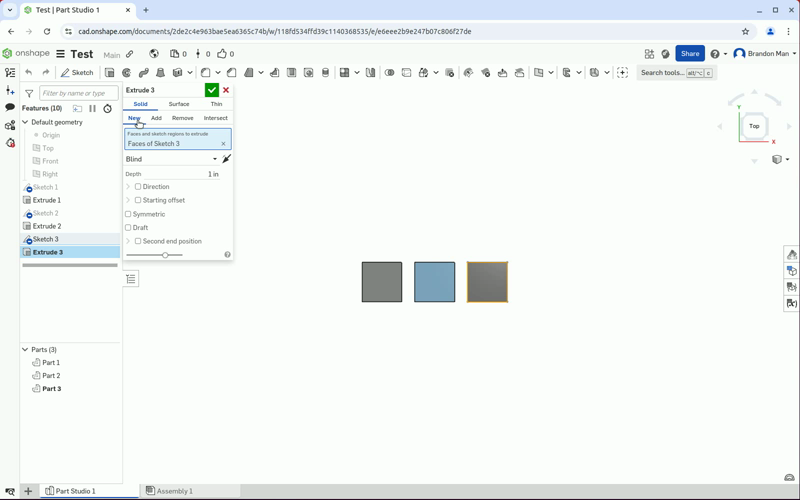
key(tab, 4)
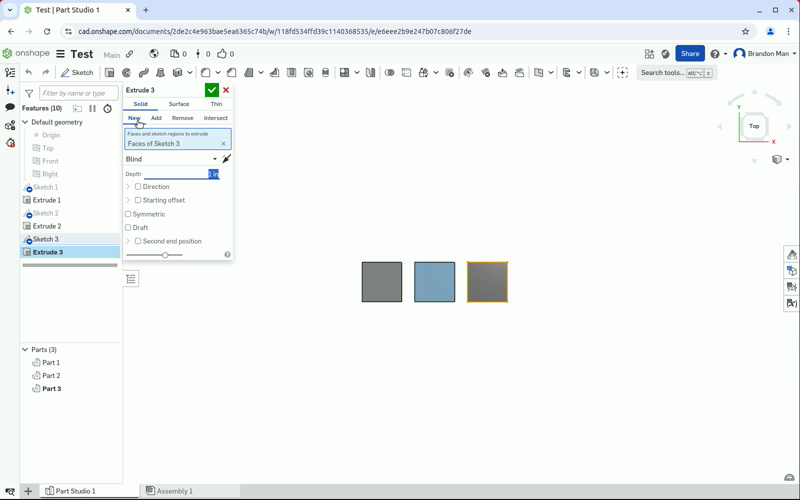
text(7.943)
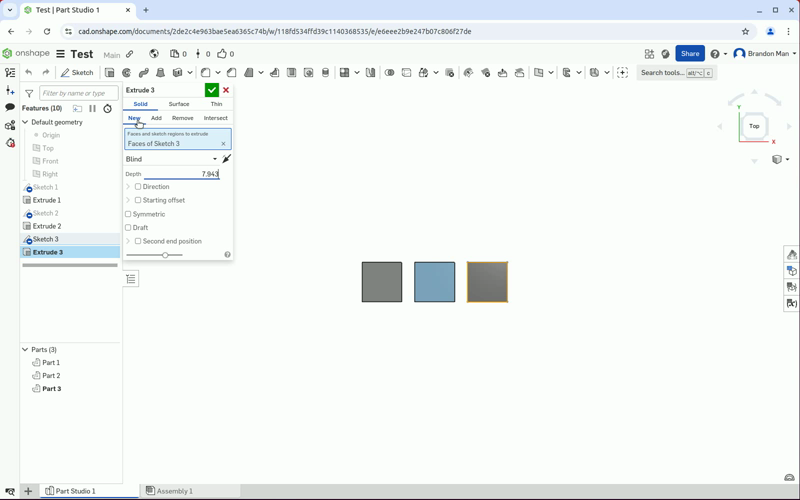
key(enter)
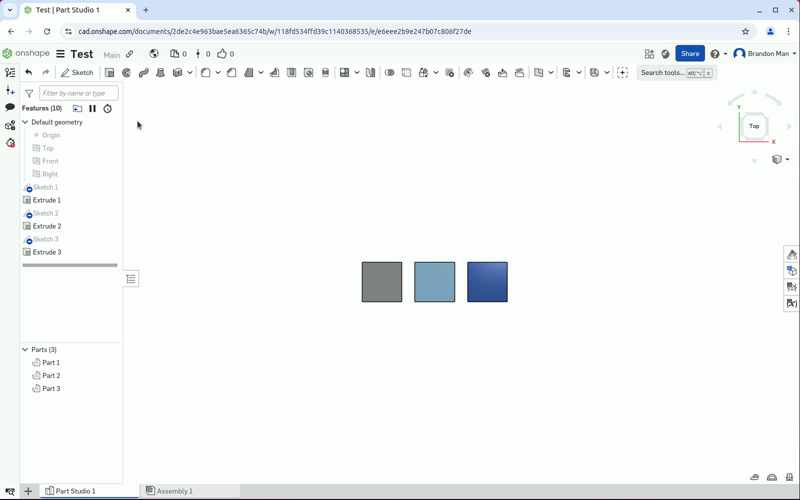
key(shift+h)
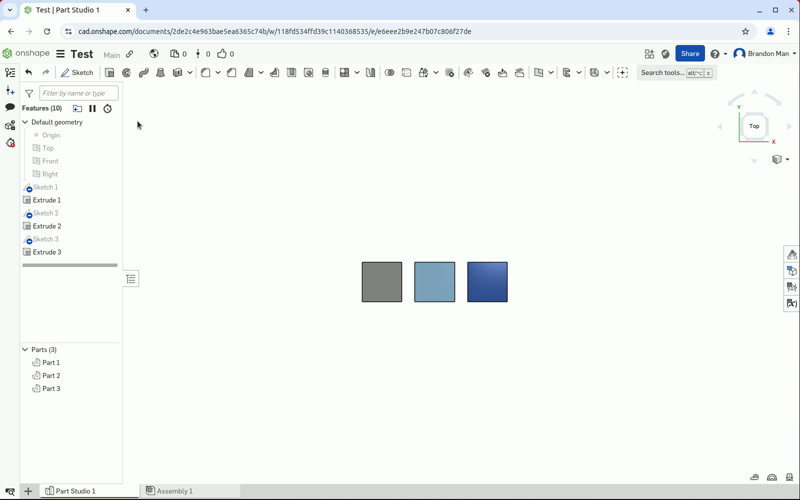
key(shift+h)
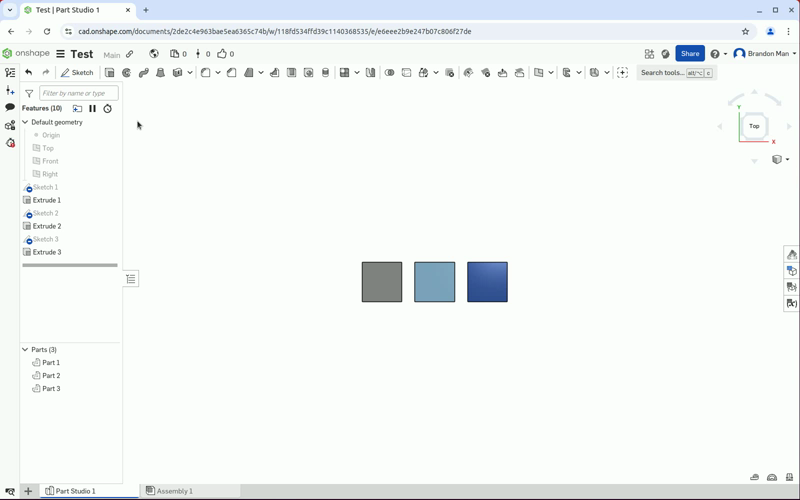
mouse_move(73, 189)
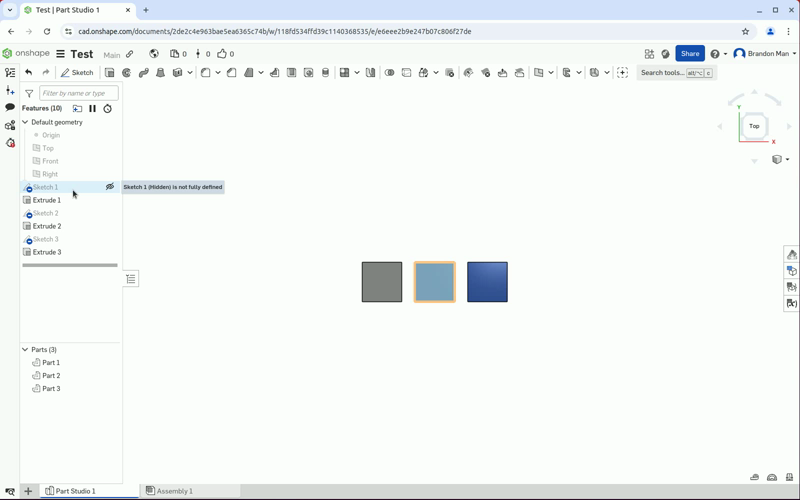
click(73, 189)
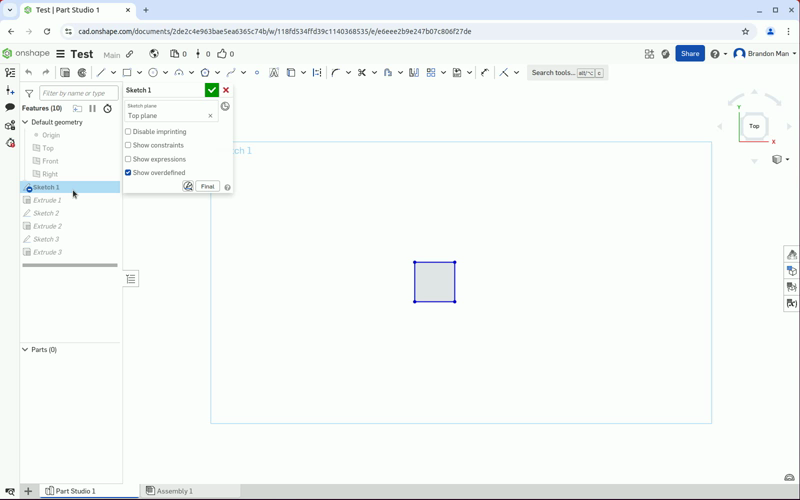
mouse_move(229, 92)
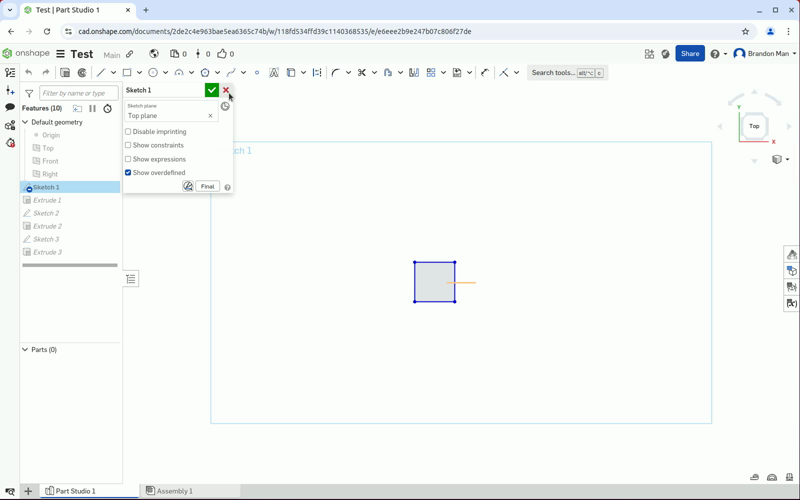
click(229, 92)
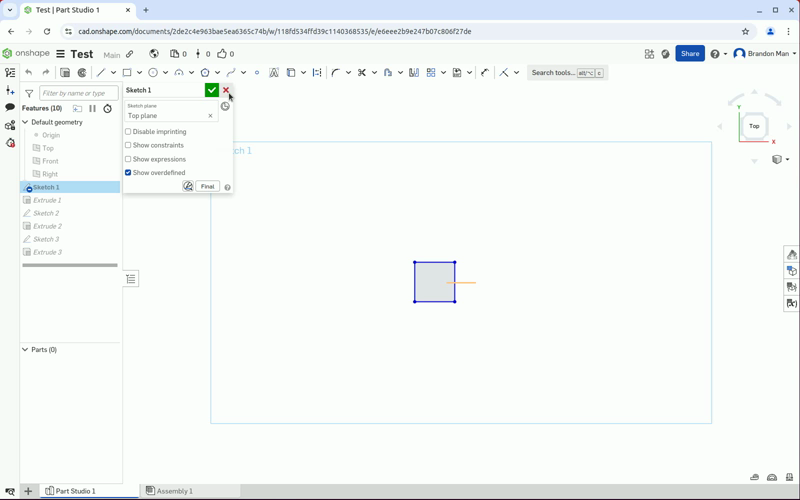
key(shift+s)
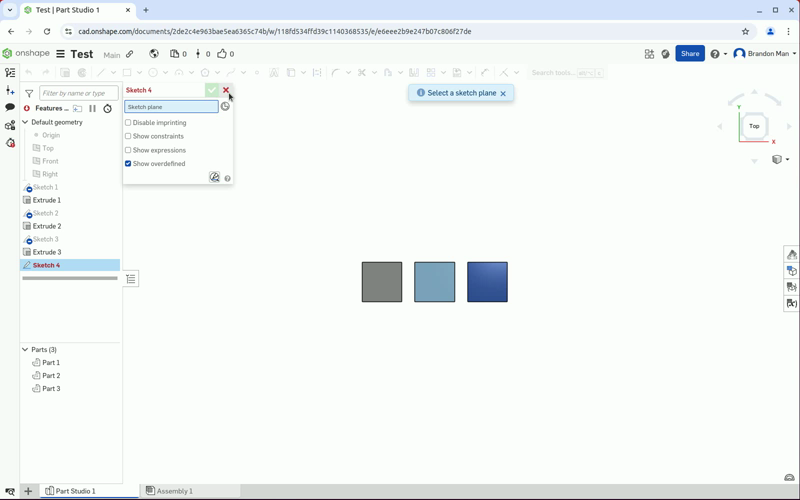
mouse_move(73, 150)
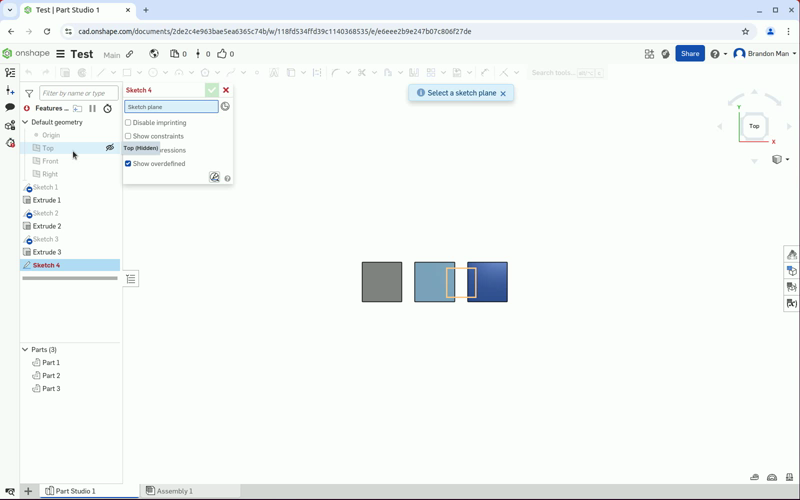
click(73, 150)
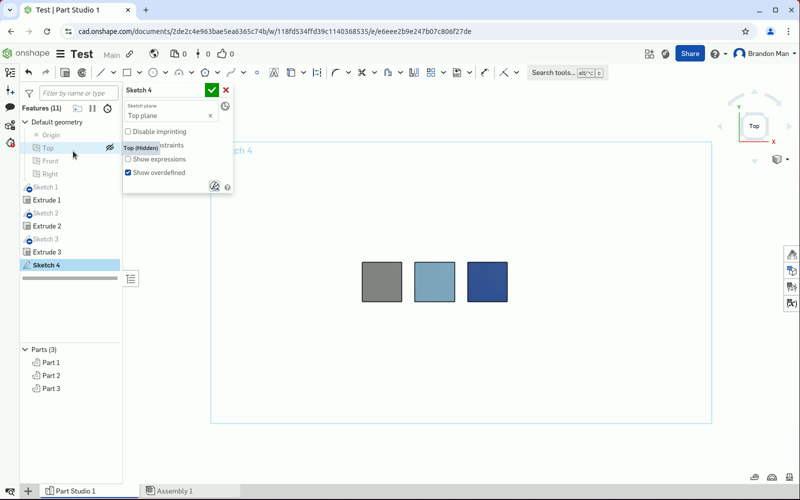
mouse_move(73, 352)
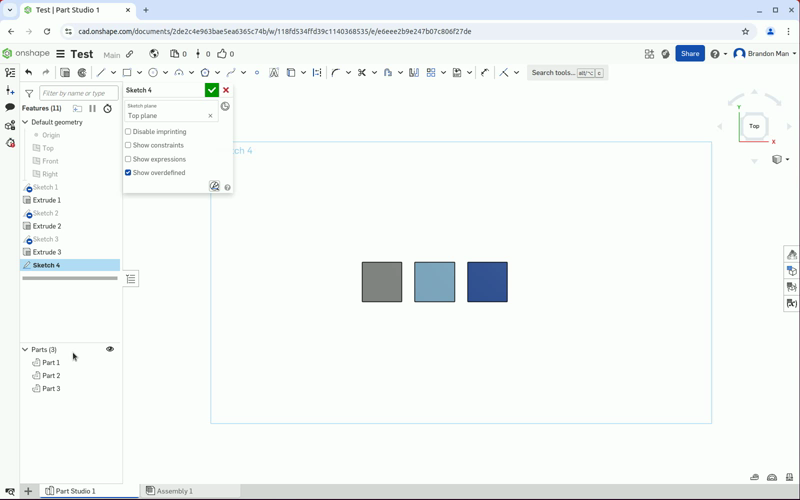
key(y)
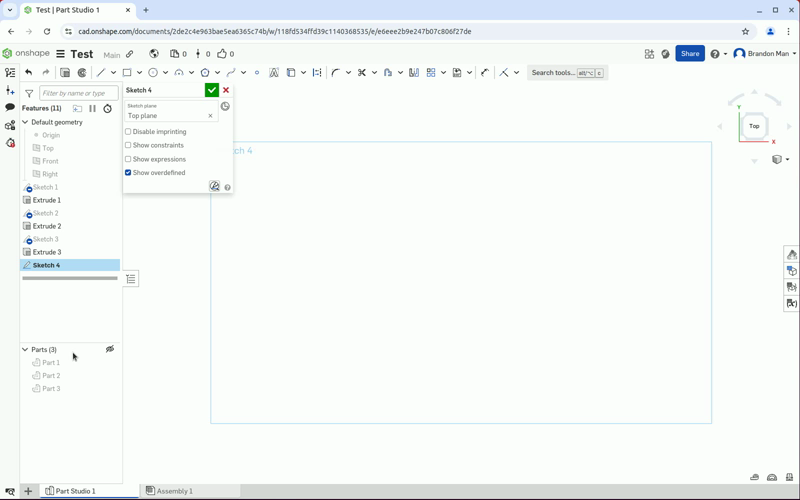
key(l)
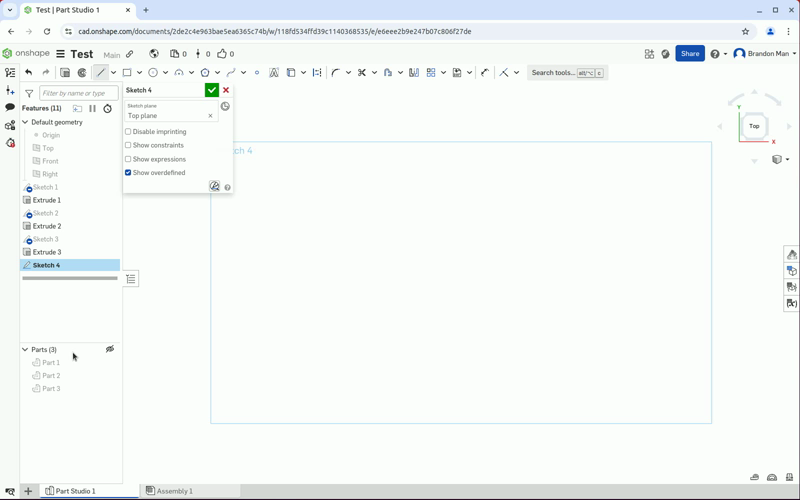
key_down(shift)
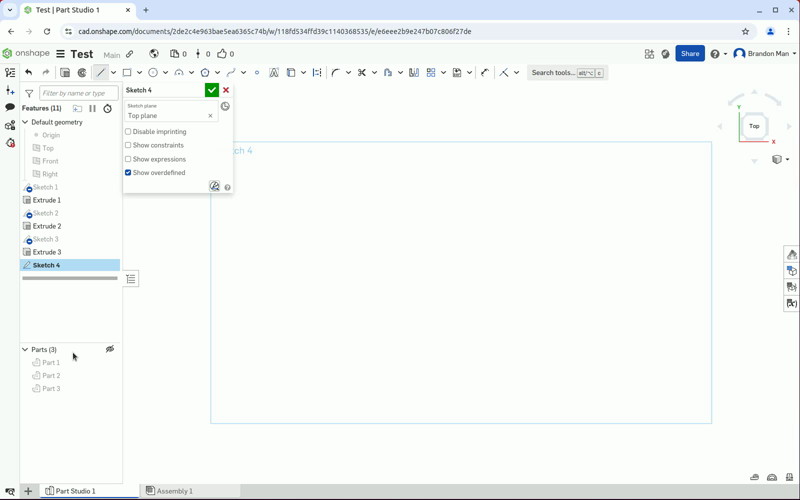
mouse_move(520, 301)
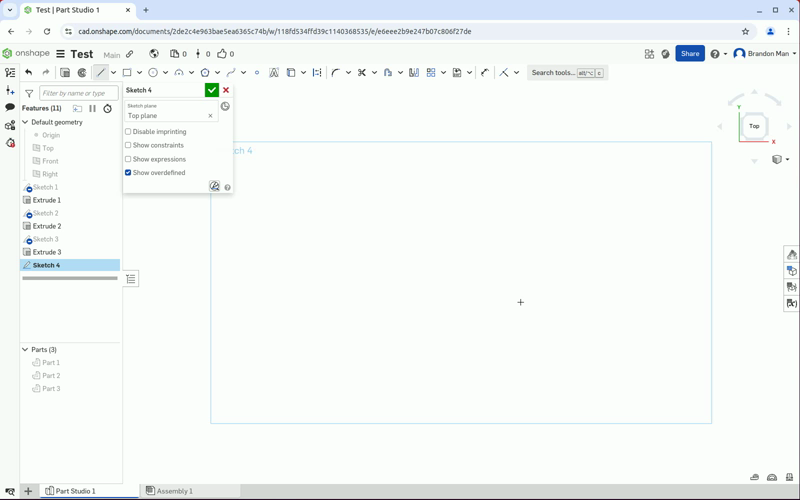
click(520, 301)
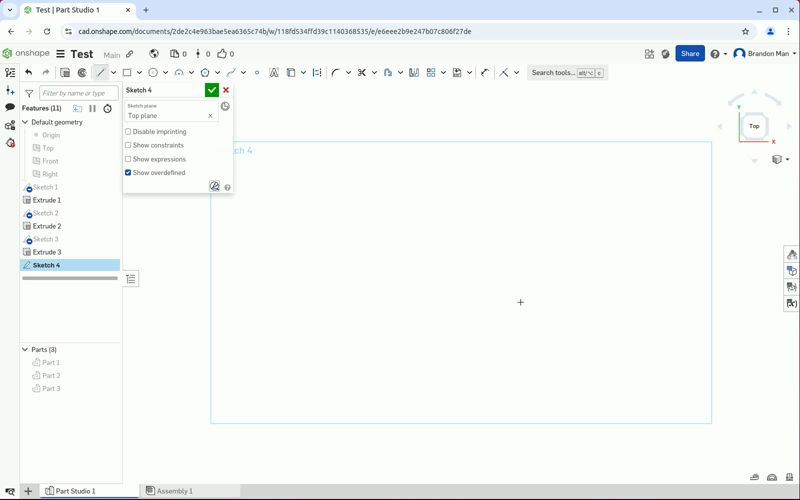
key_up(shift)
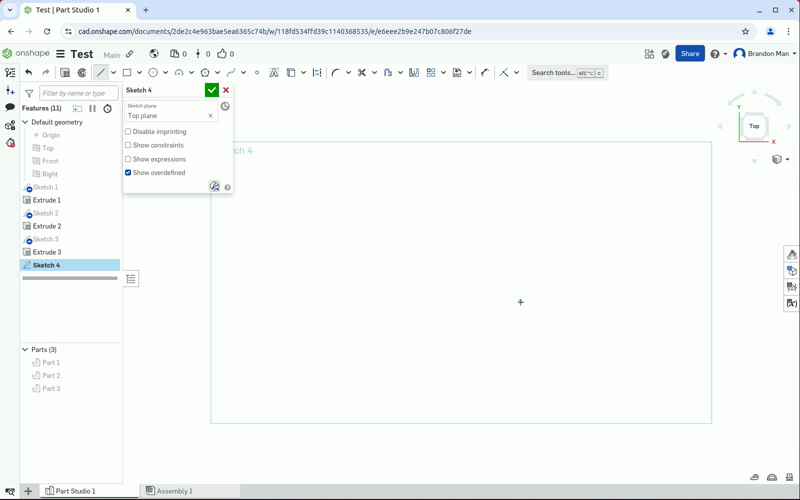
key_down(shift)
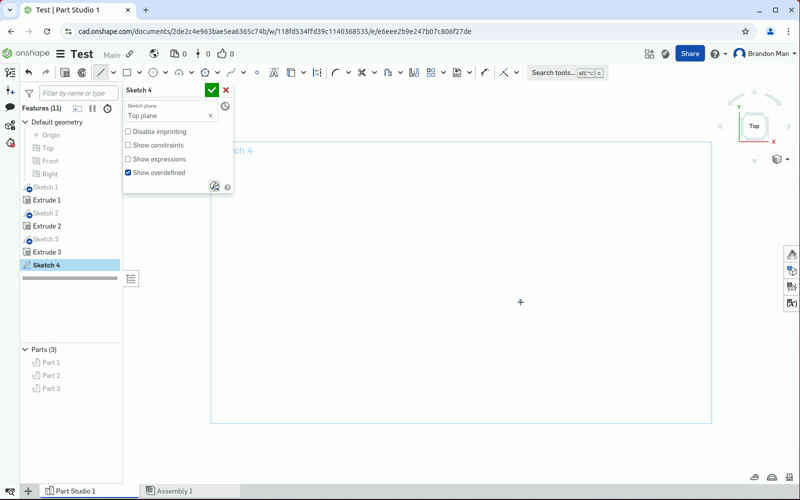
mouse_move(550, 301)
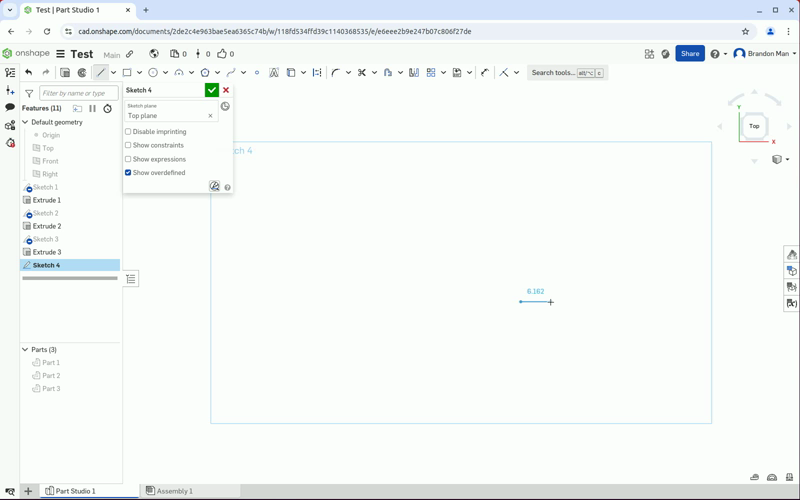
mouse_move(559, 301)
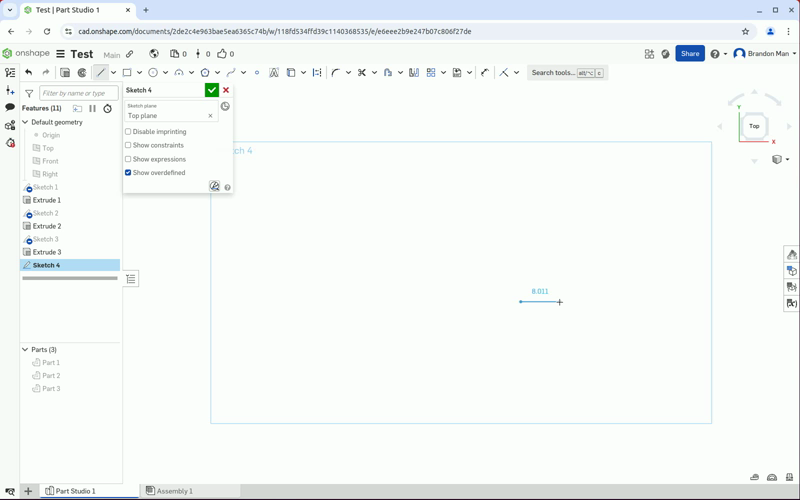
click(559, 301)
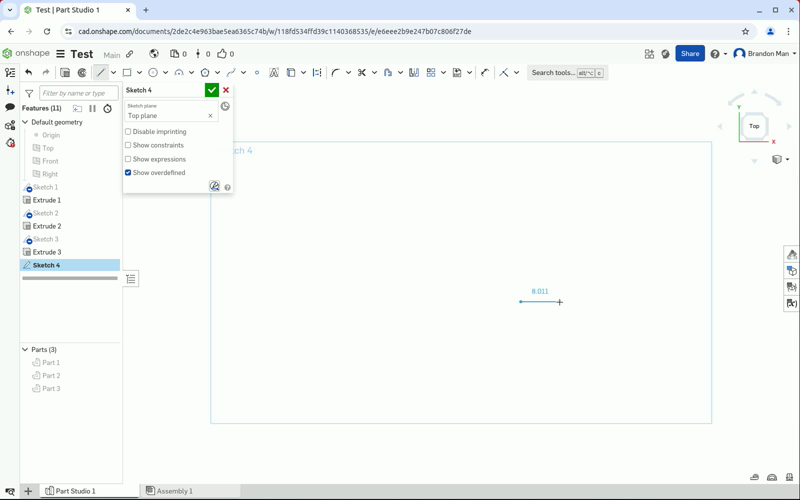
key_up(shift)
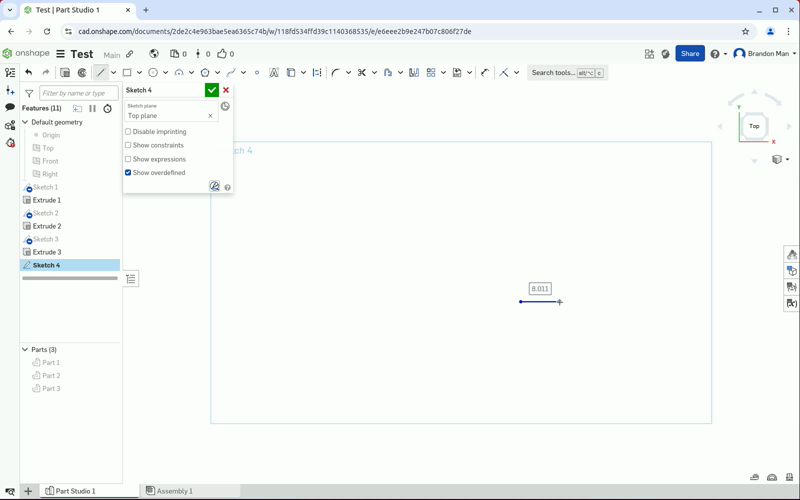
key_down(shift)
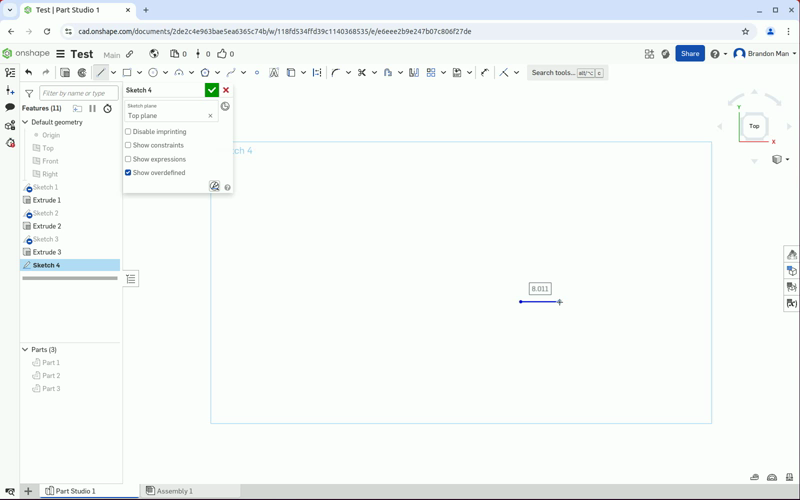
mouse_move(589, 301)
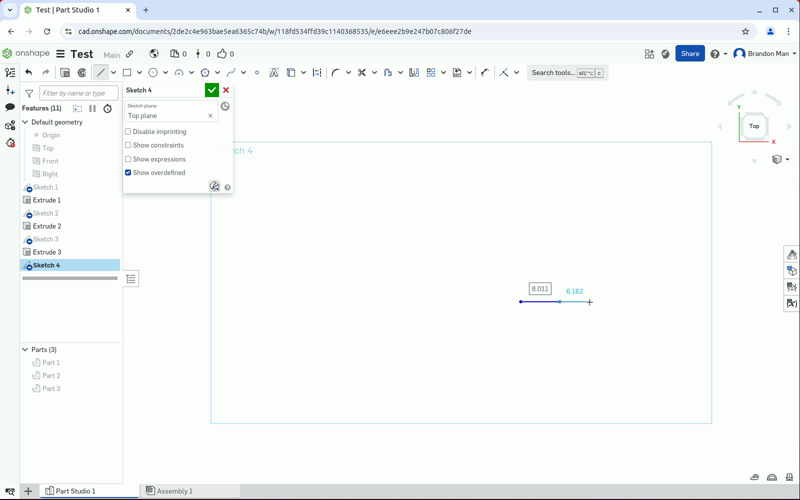
mouse_move(559, 262)
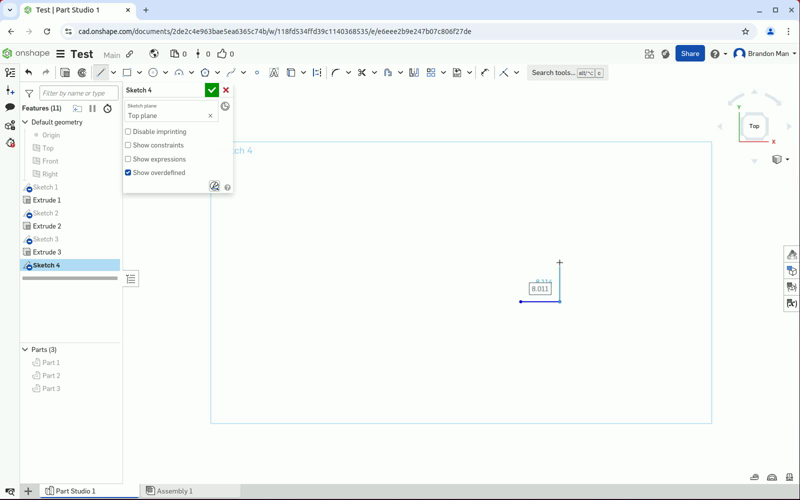
click(559, 262)
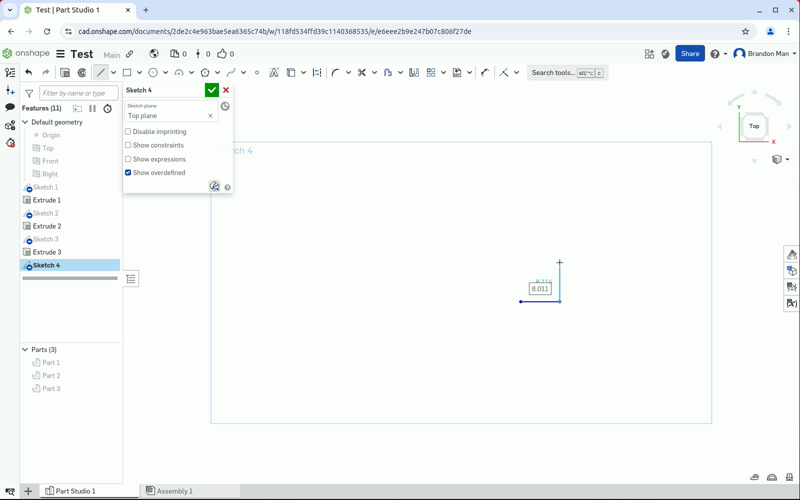
key_up(shift)
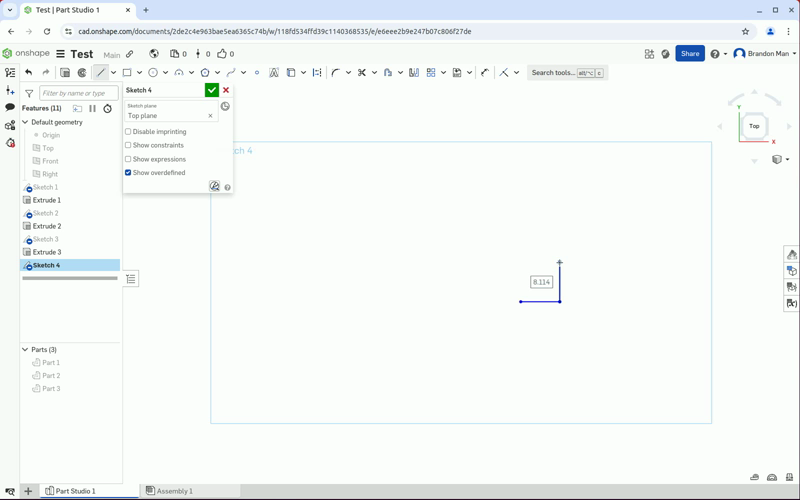
key_down(shift)
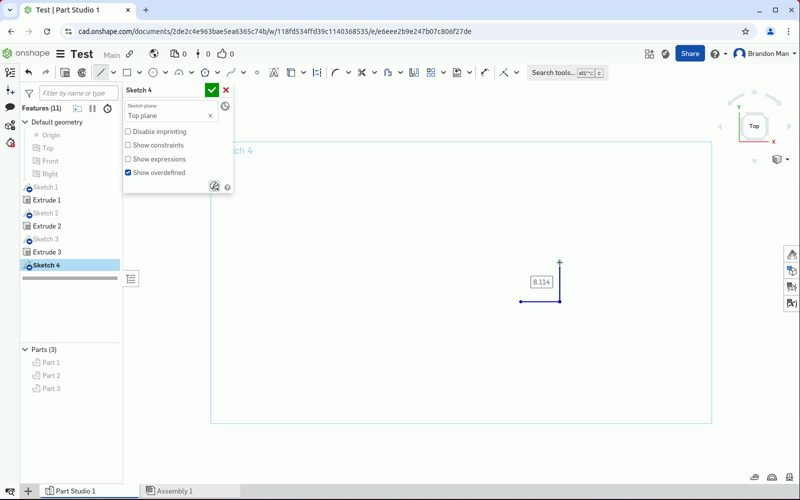
mouse_move(589, 262)
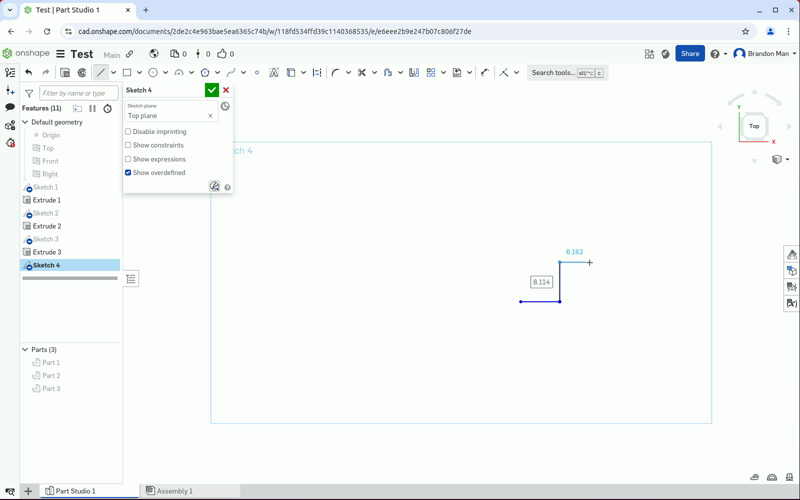
mouse_move(520, 262)
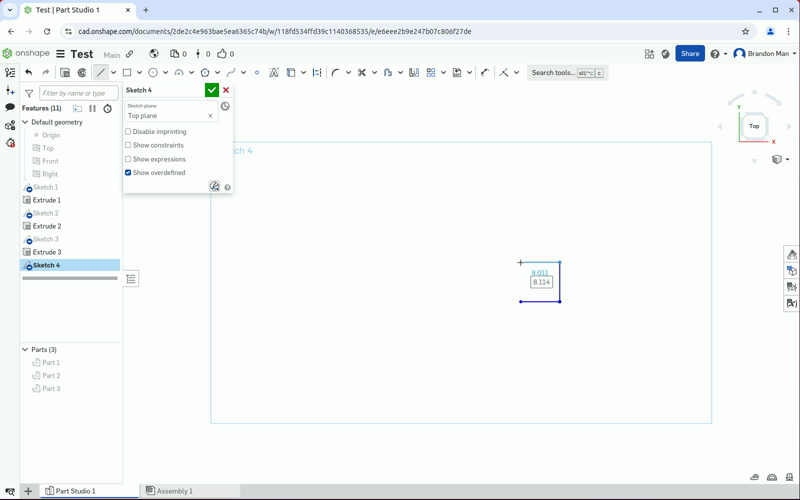
click(520, 262)
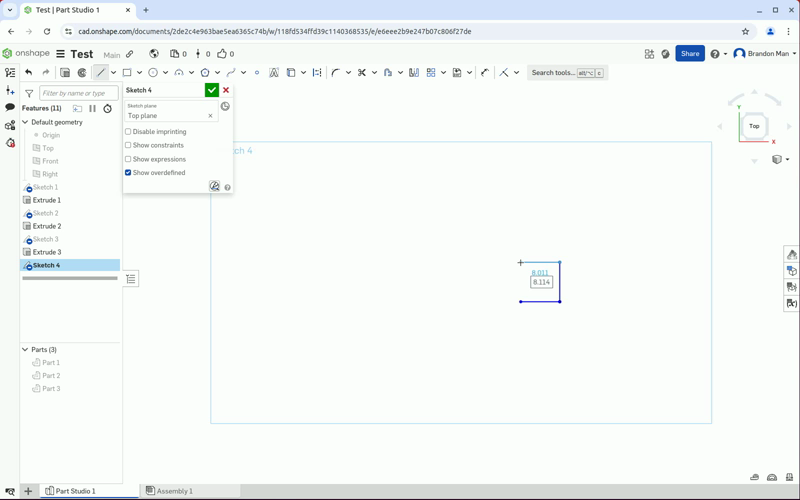
key_up(shift)
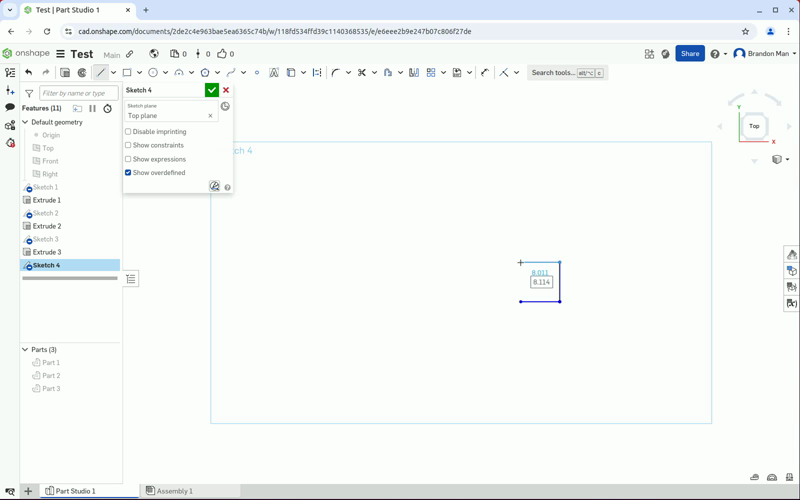
mouse_move(550, 262)
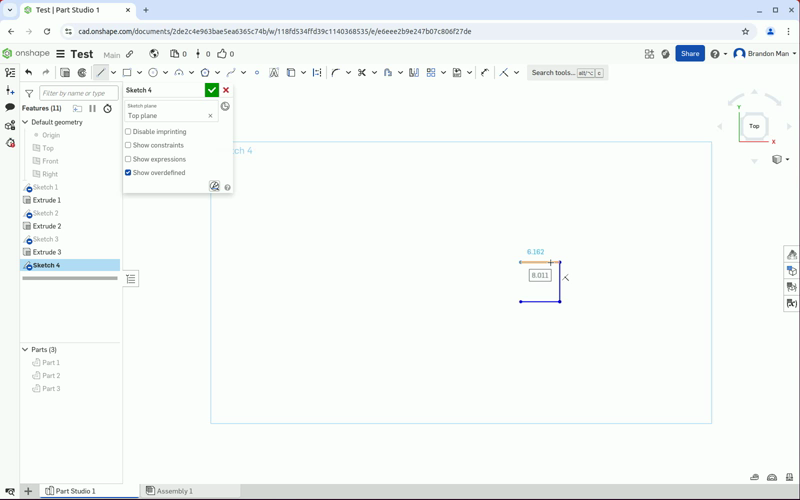
key_down(shift)
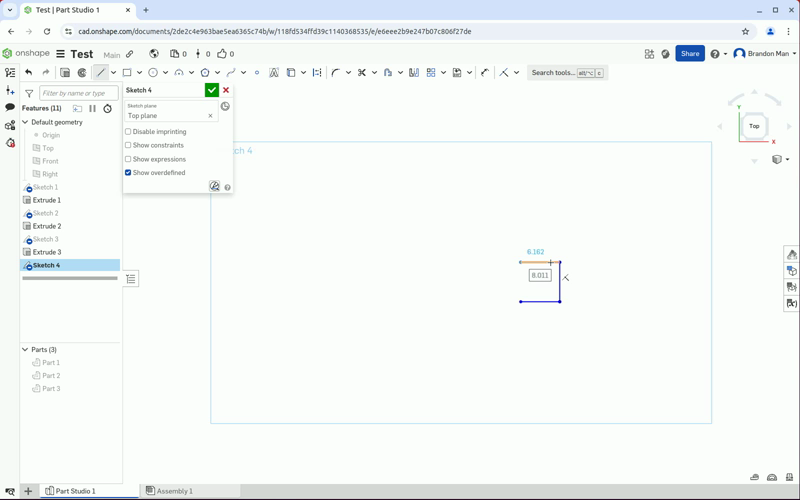
mouse_move(520, 301)
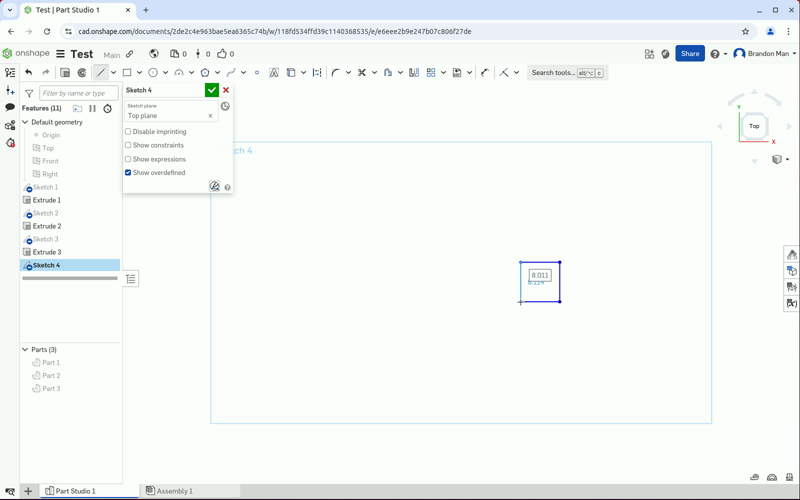
key_up(shift)
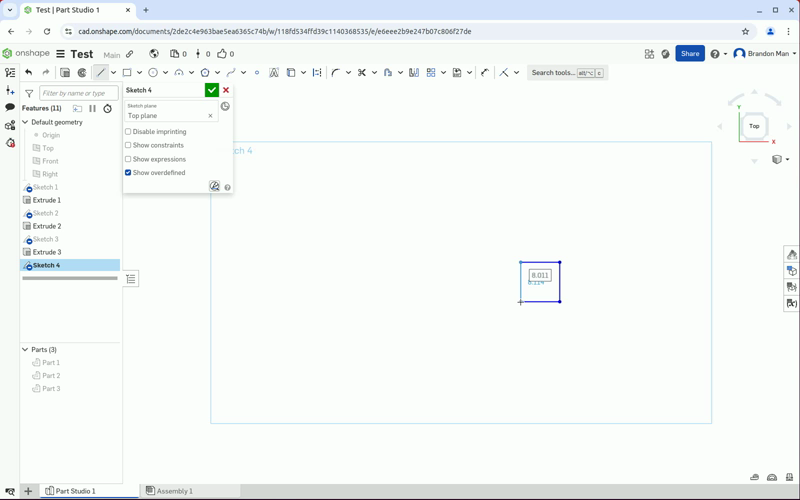
click(520, 301)
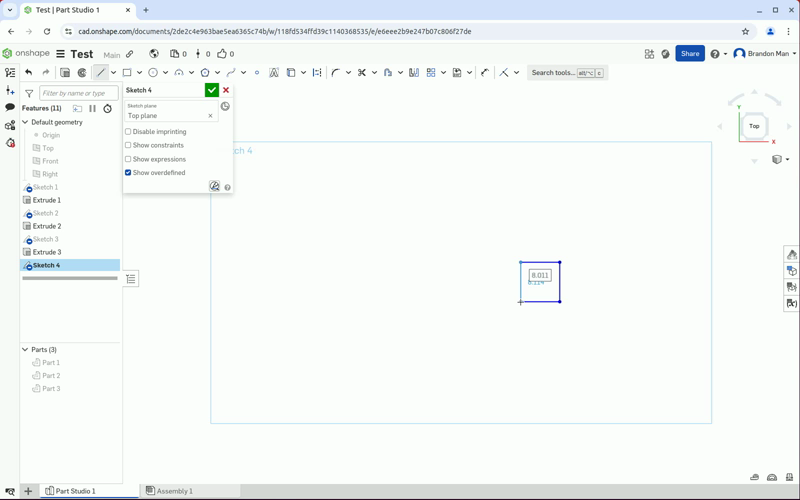
key(esc)
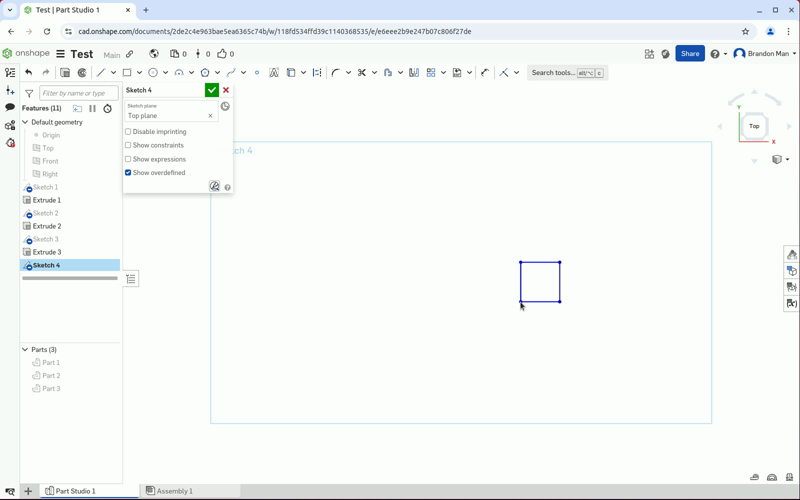
mouse_move(531, 285)
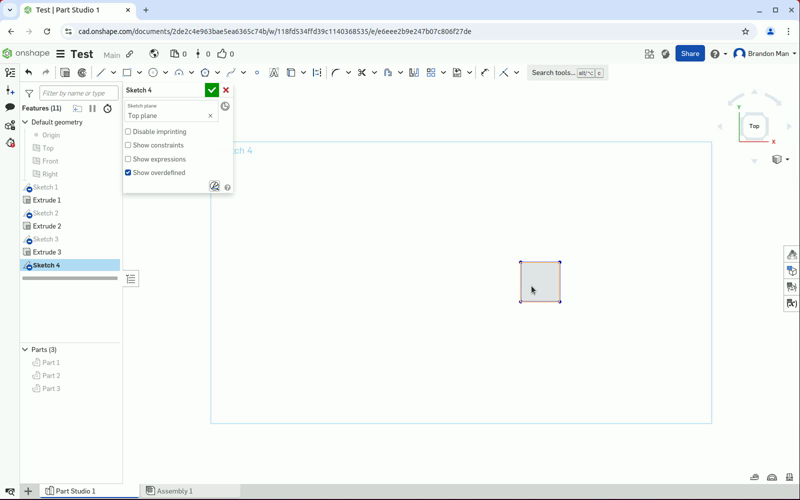
scroll(6)
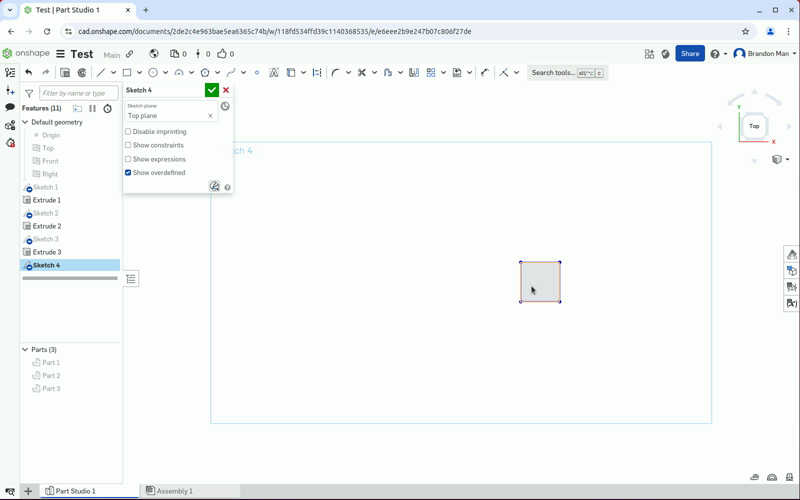
scroll(6)
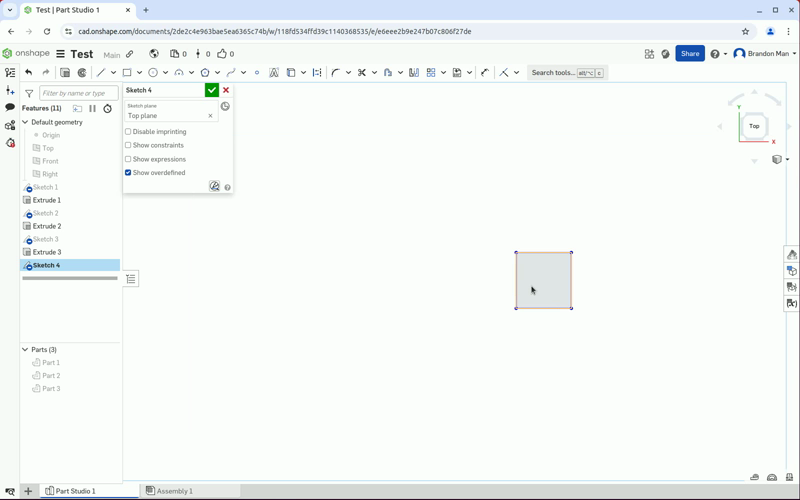
scroll(6)
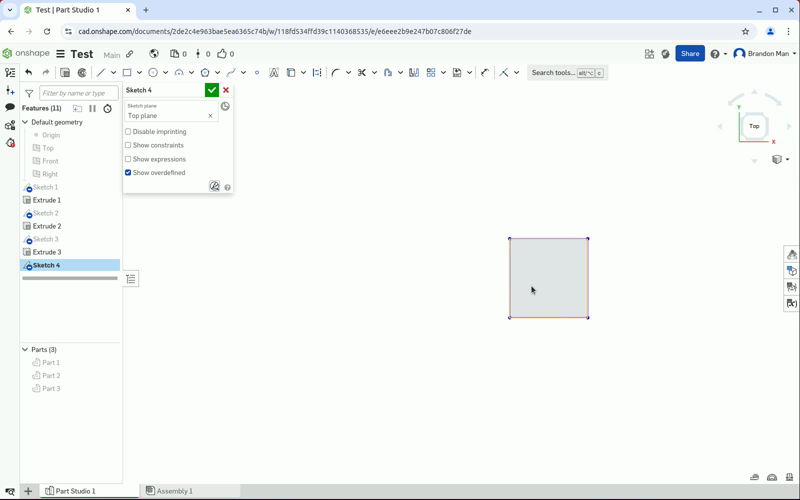
scroll(6)
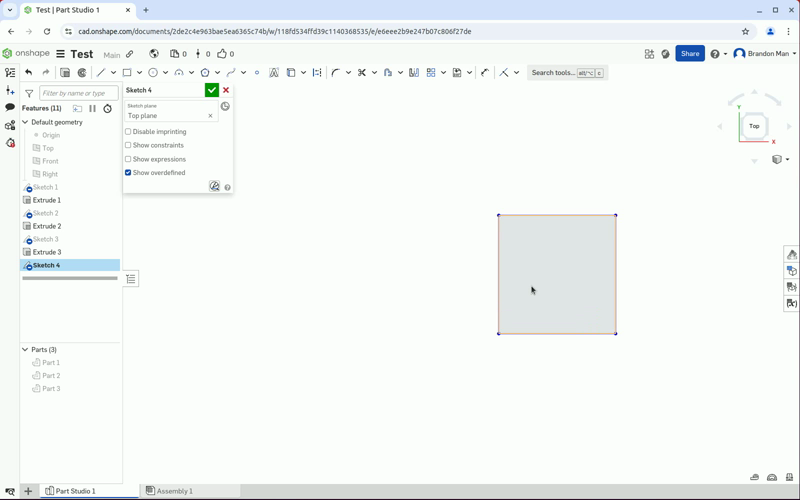
scroll(6)
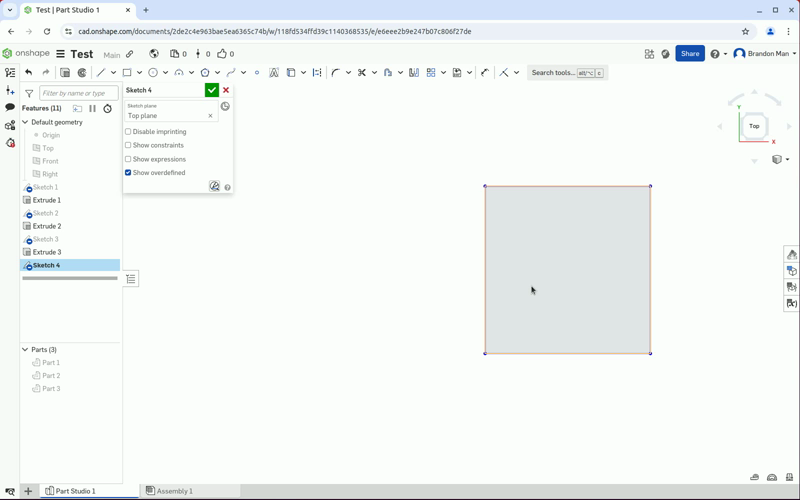
scroll(6)
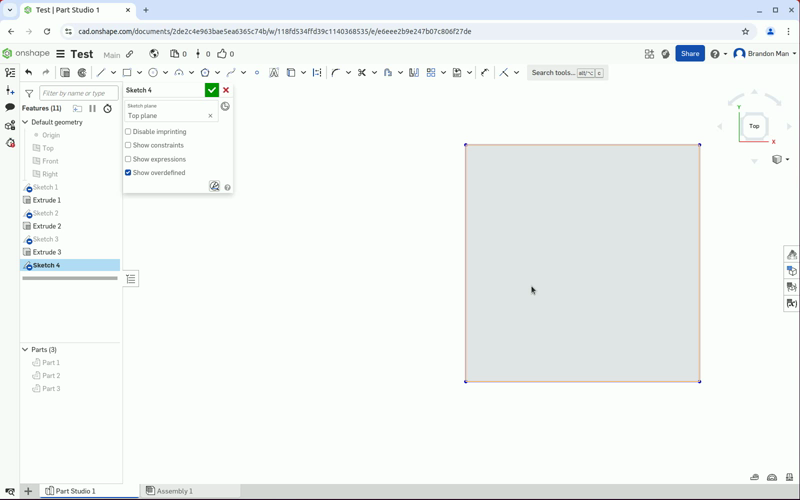
scroll(6)
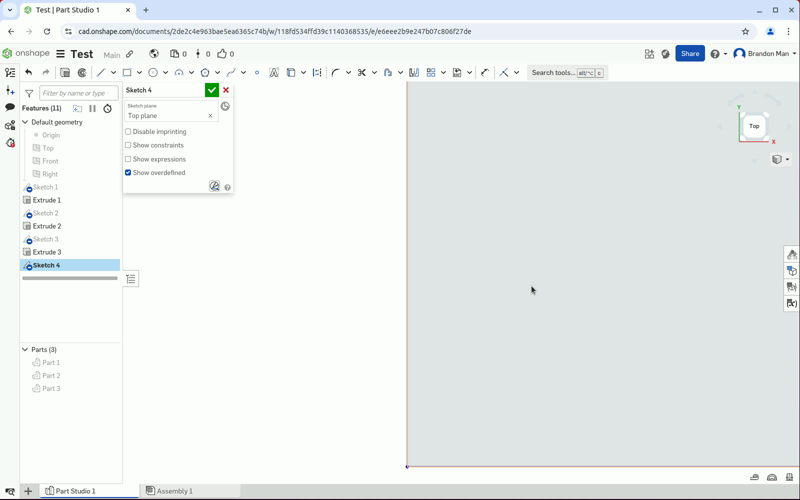
click(531, 285)
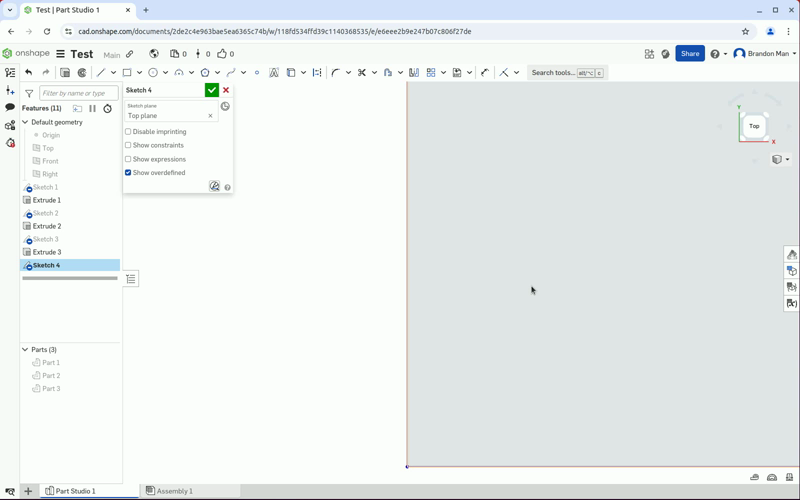
scroll(-6)
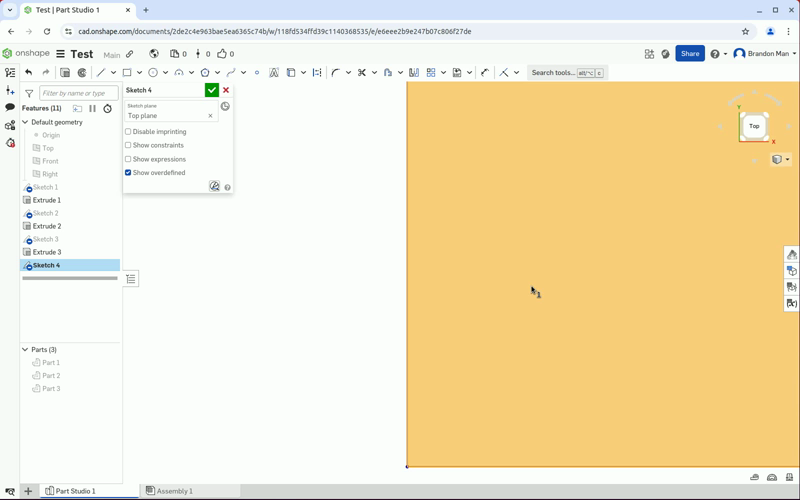
scroll(-6)
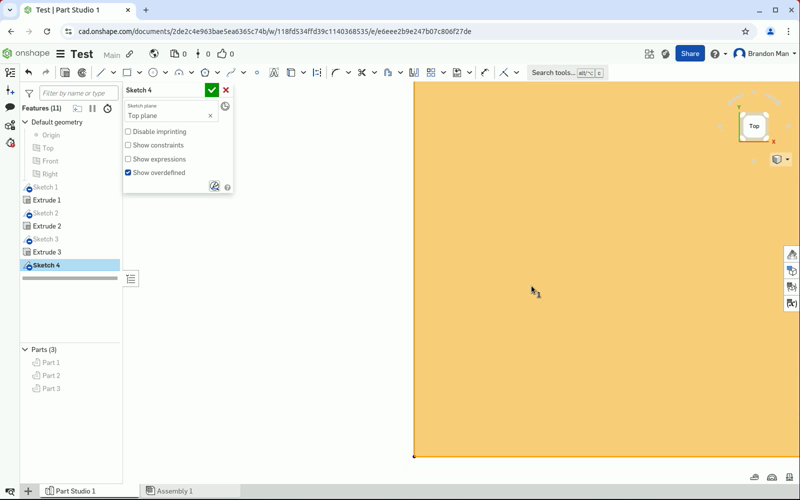
scroll(-6)
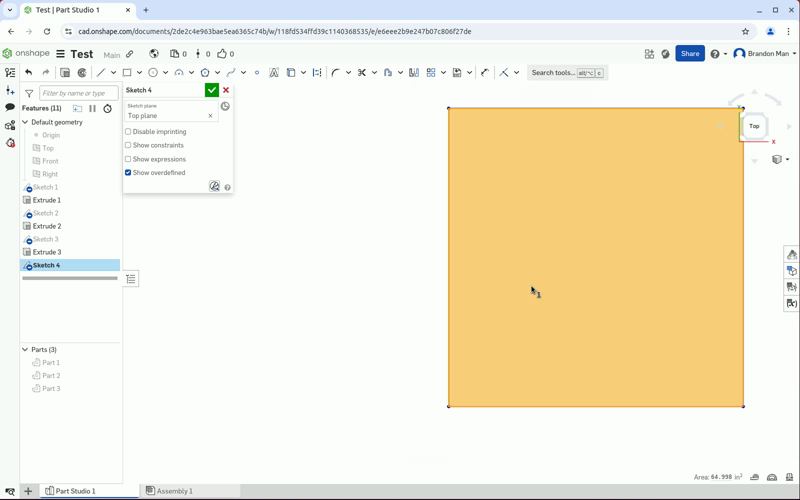
scroll(-6)
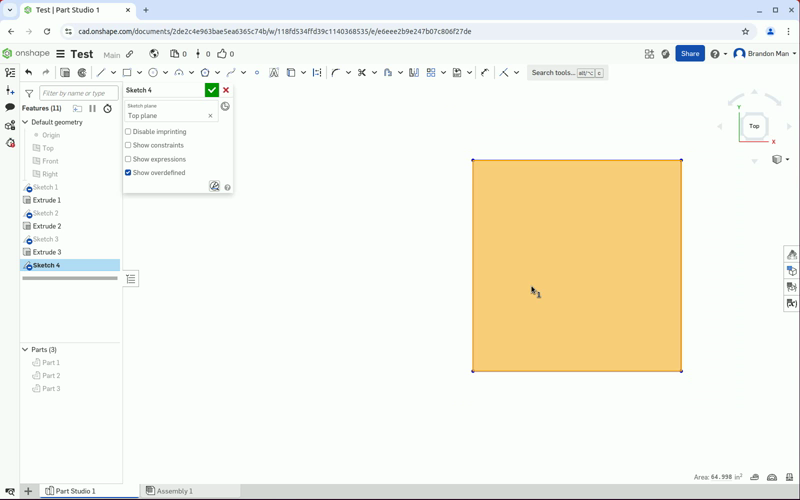
scroll(-6)
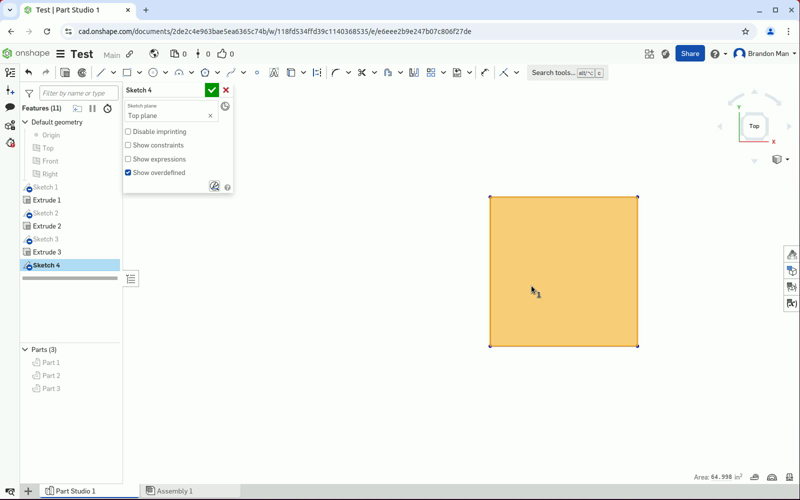
scroll(-6)
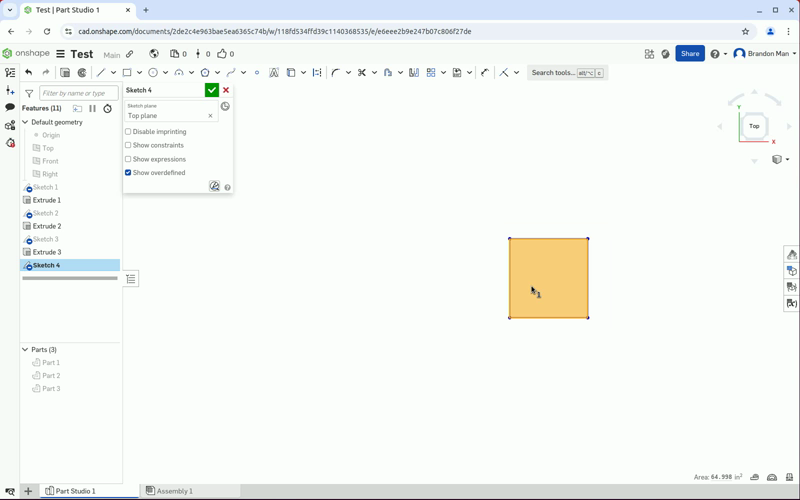
scroll(-6)
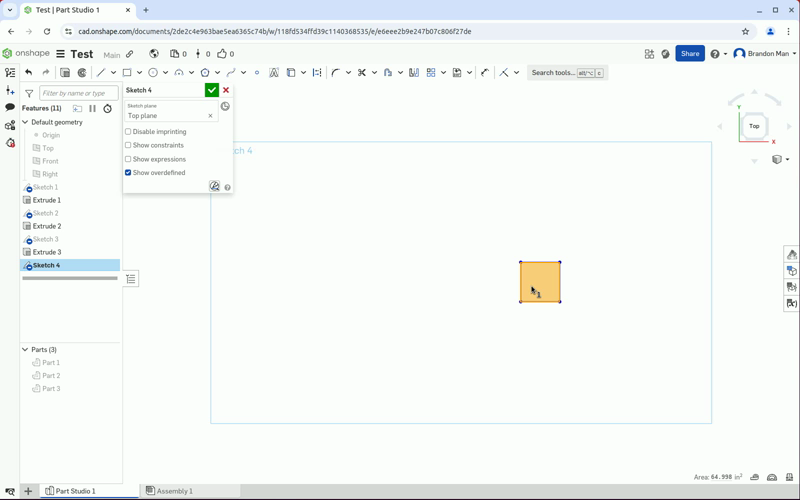
mouse_move(73, 352)
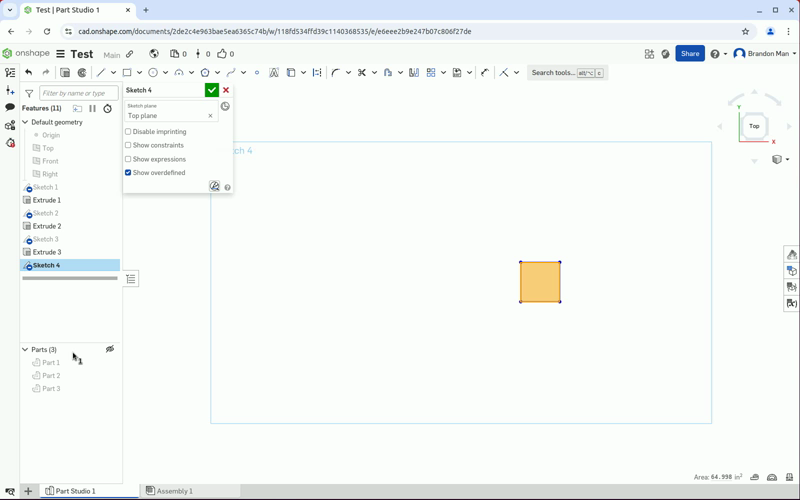
key(shift+y)
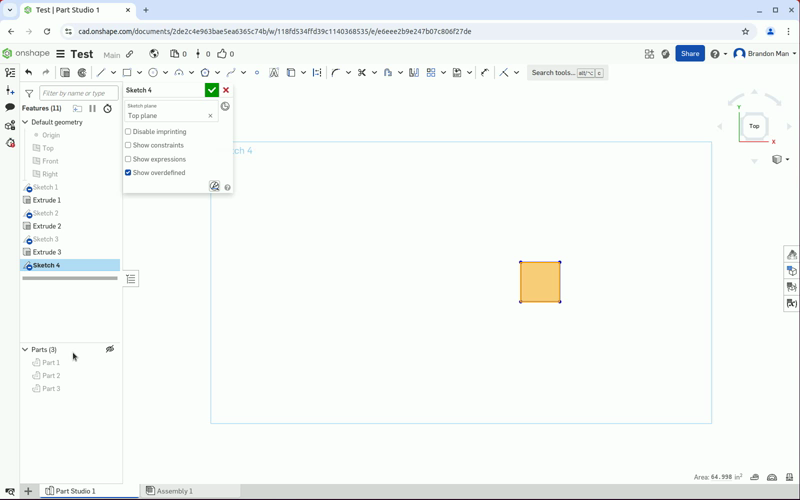
key(shift+e)
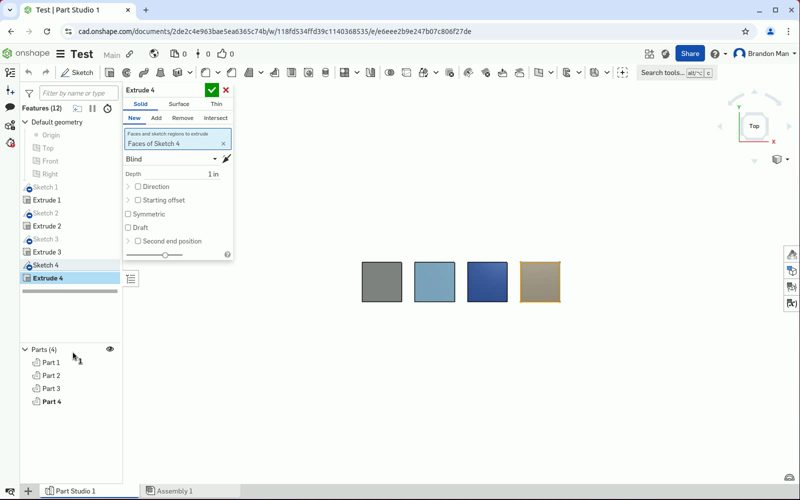
mouse_move(143, 106)
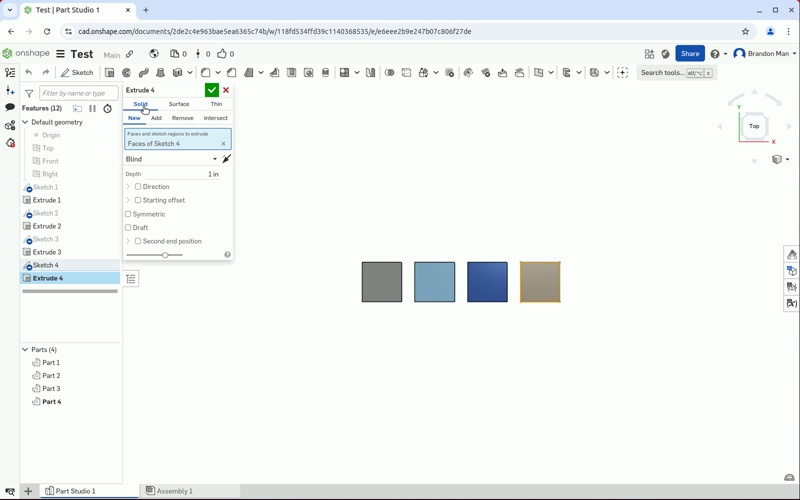
click(143, 106)
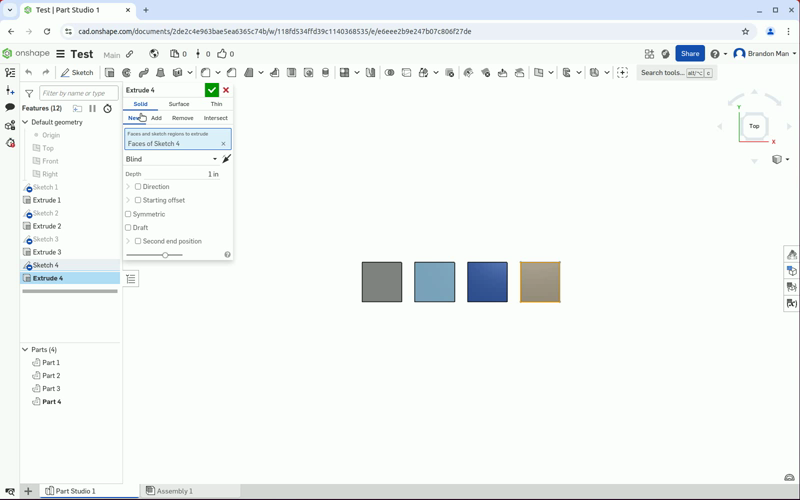
mouse_move(137, 120)
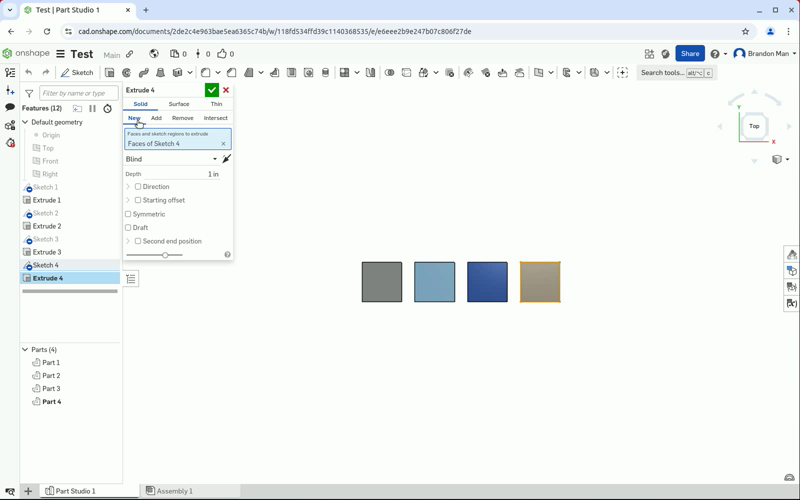
click(137, 120)
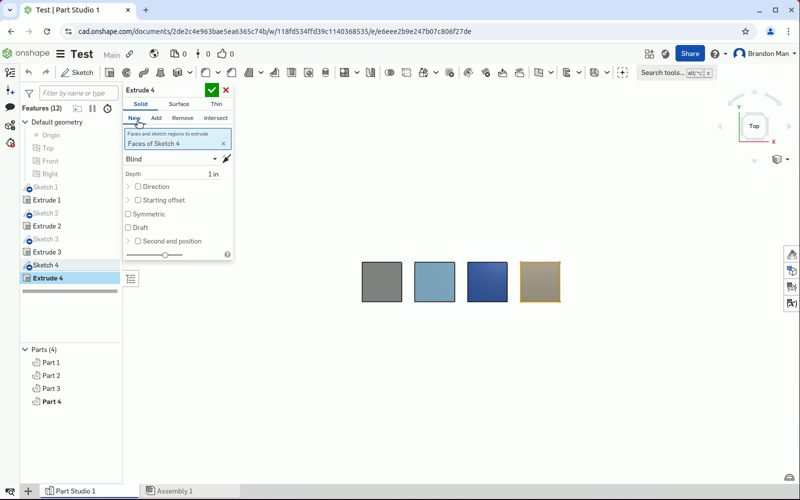
key(tab, 4)
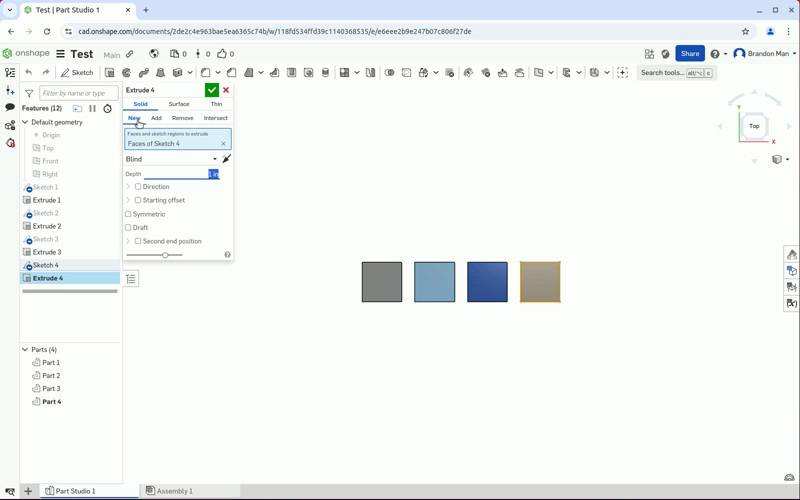
text(7.943)
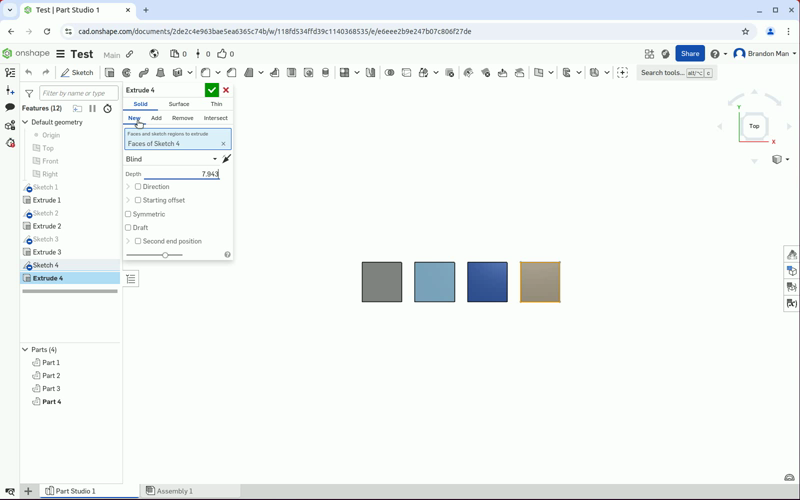
key(enter)
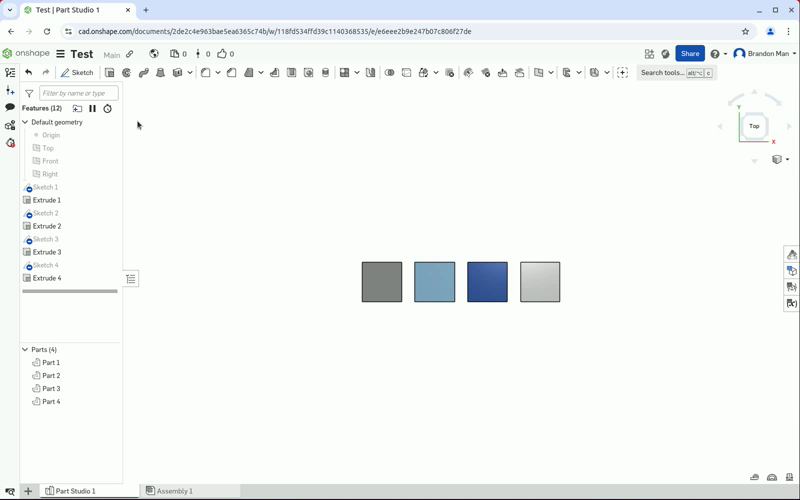
key(shift+h)
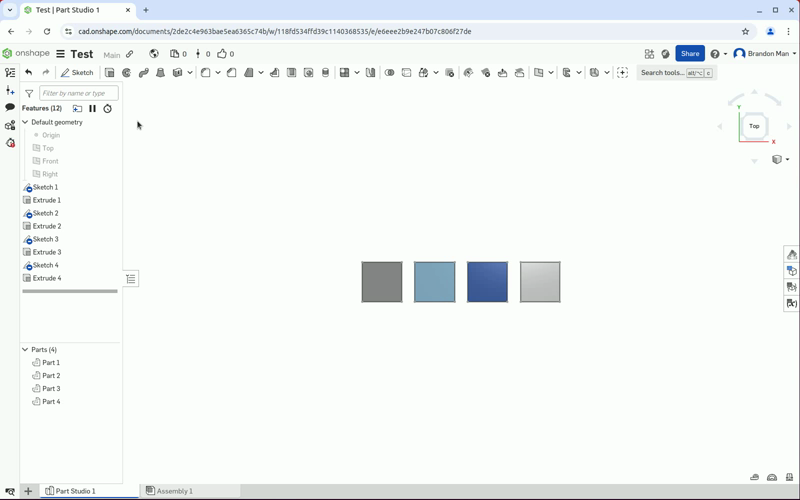
key(shift+h)
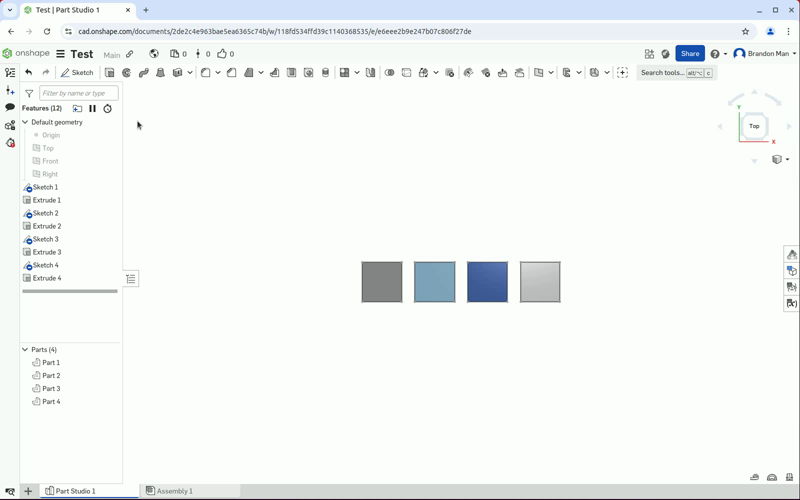
key(shift+7)
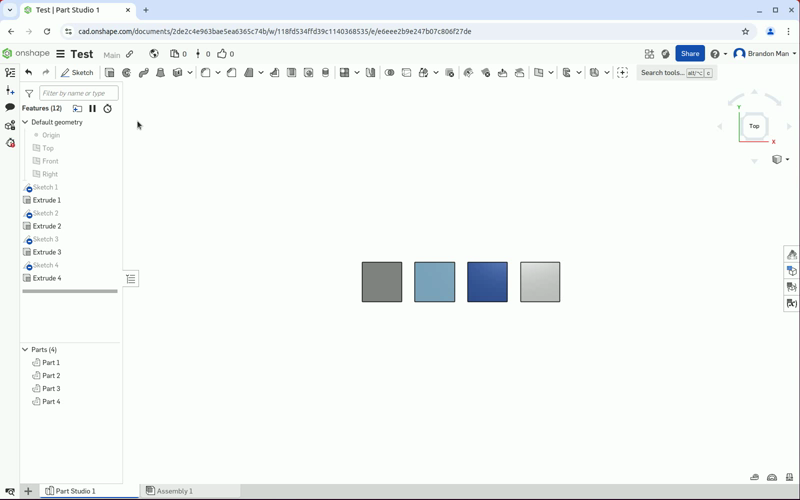
key(up, 3)
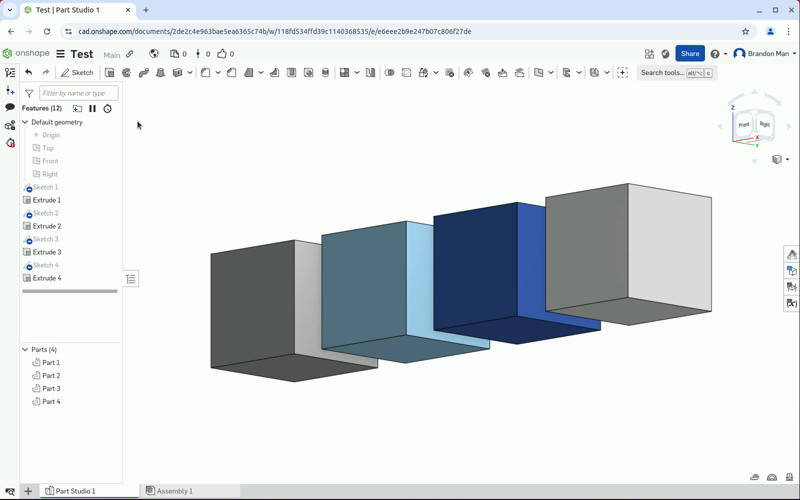
key(left, 3)
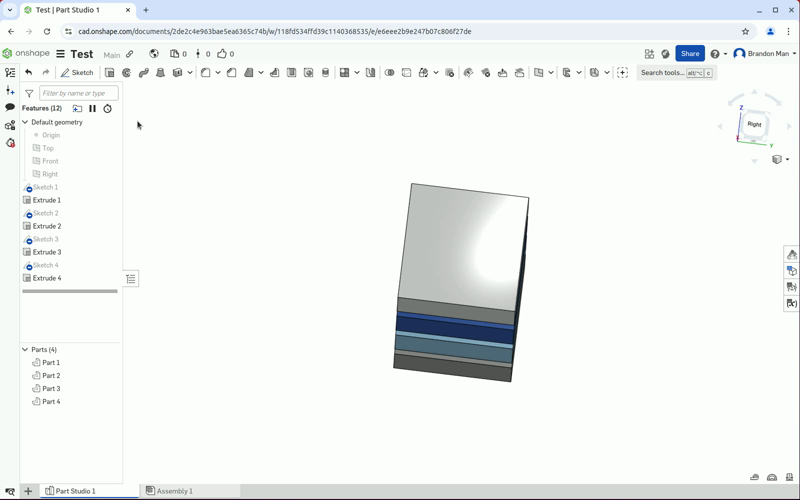
key(right, 3)
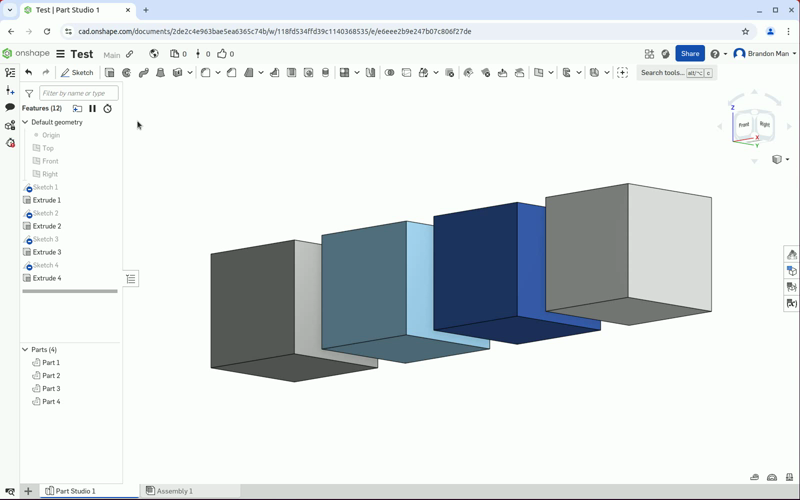
key(down, 3)
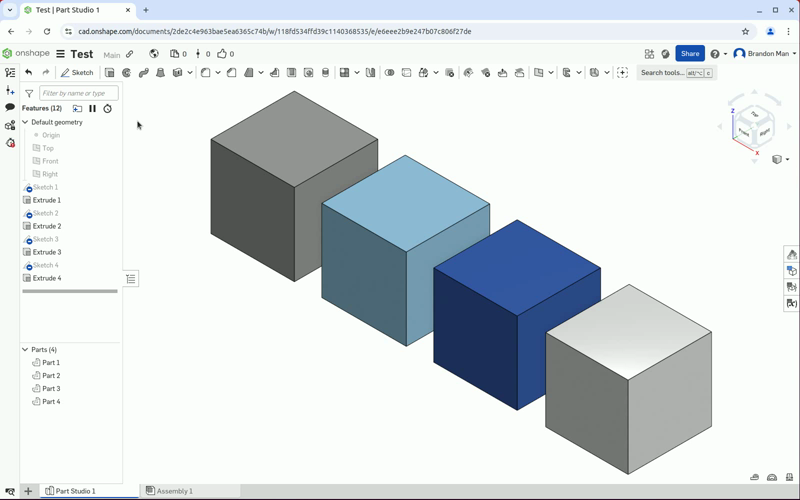
mouse_move(73, 189)
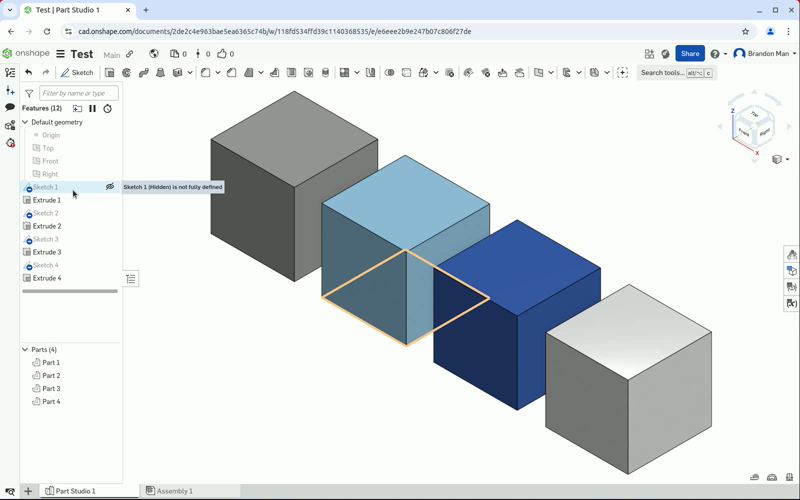
click(73, 189)